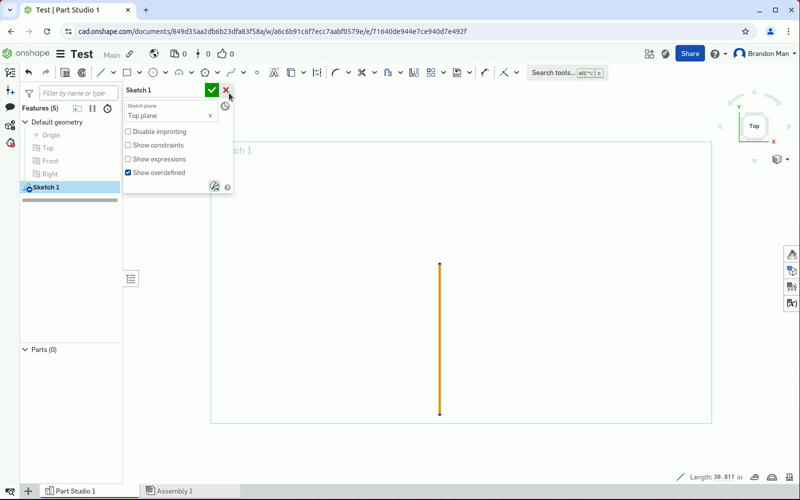
key(shift+h)
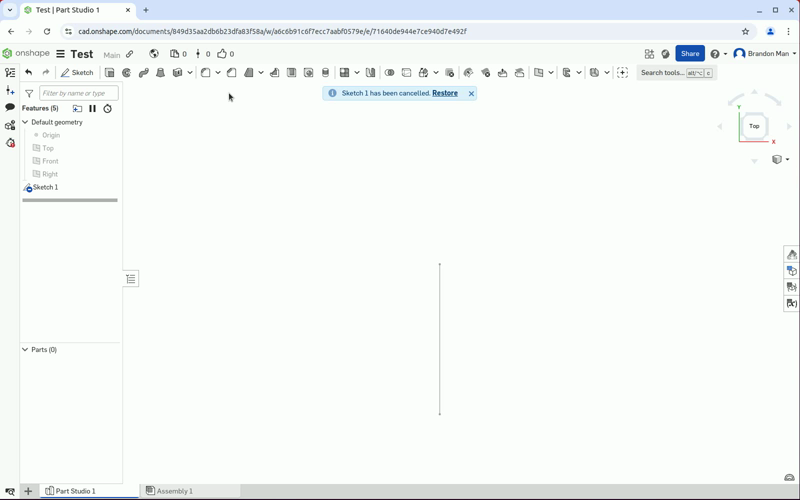
mouse_move(73, 352)
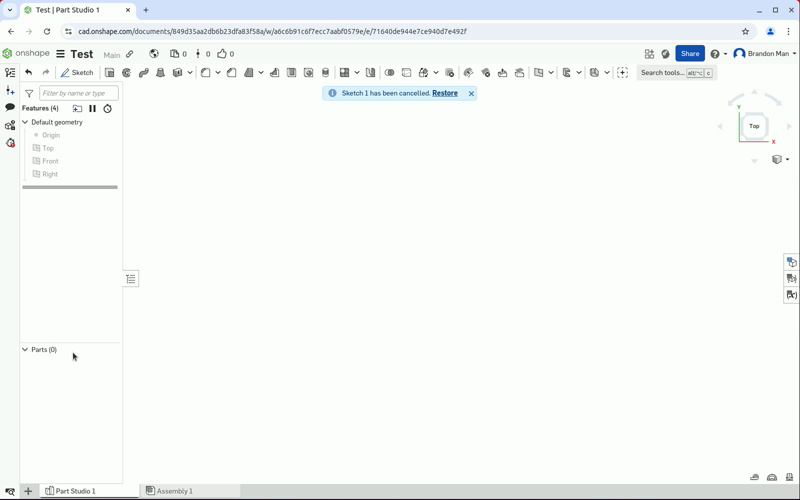
key(y)
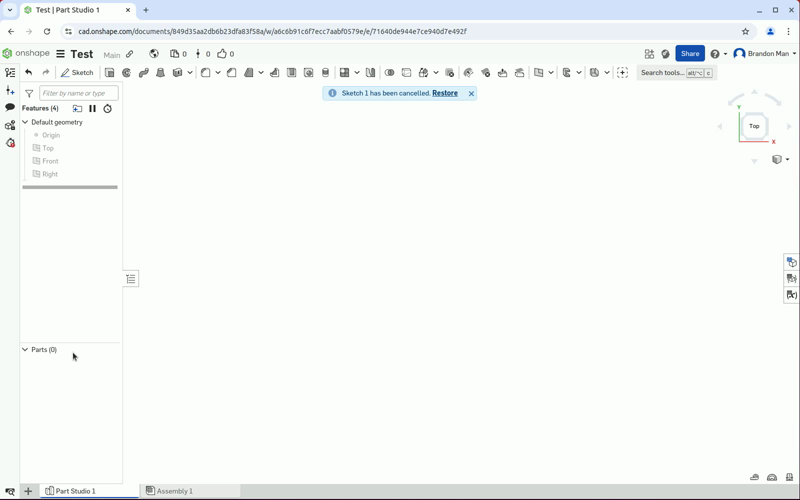
key(shift+p)
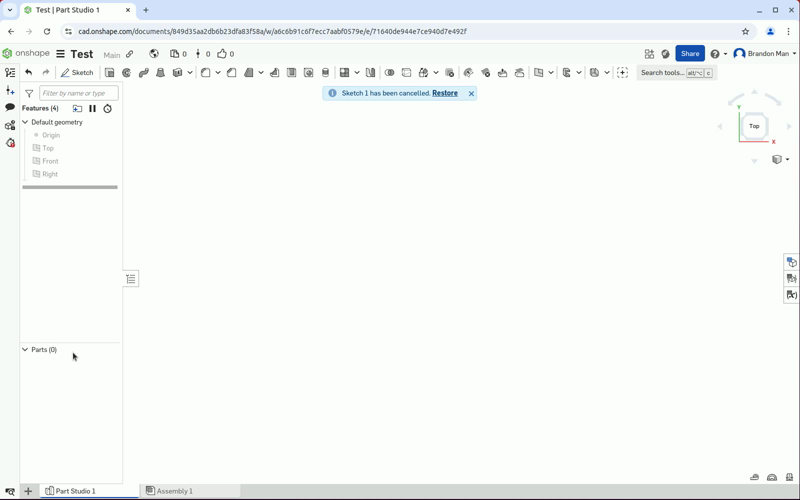
key(space)
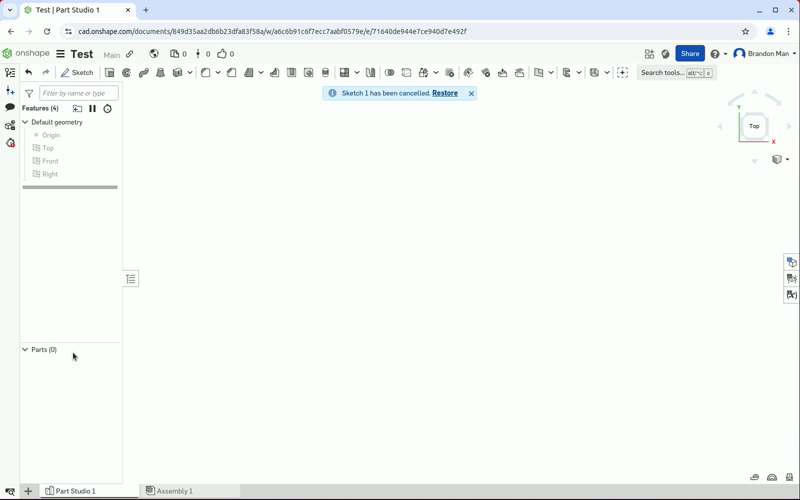
key_down(shift)
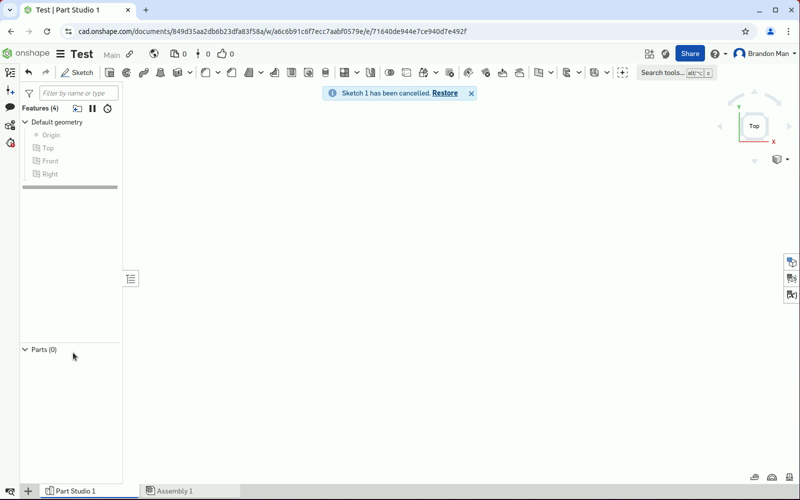
key(up)
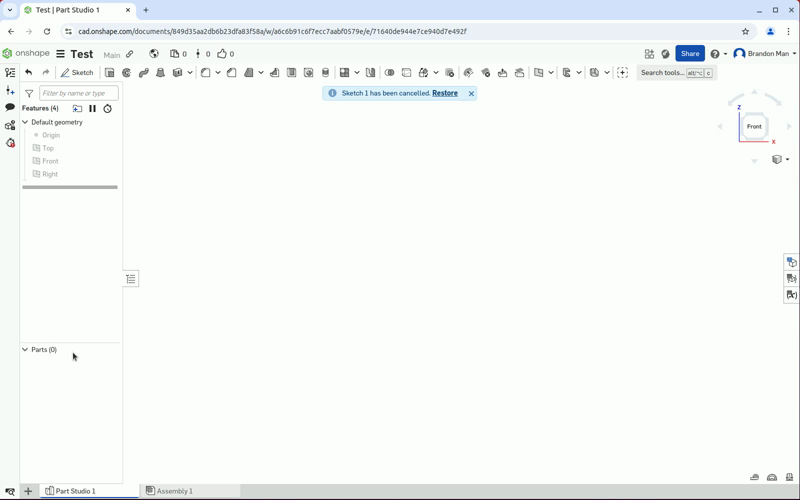
key_up(shift)
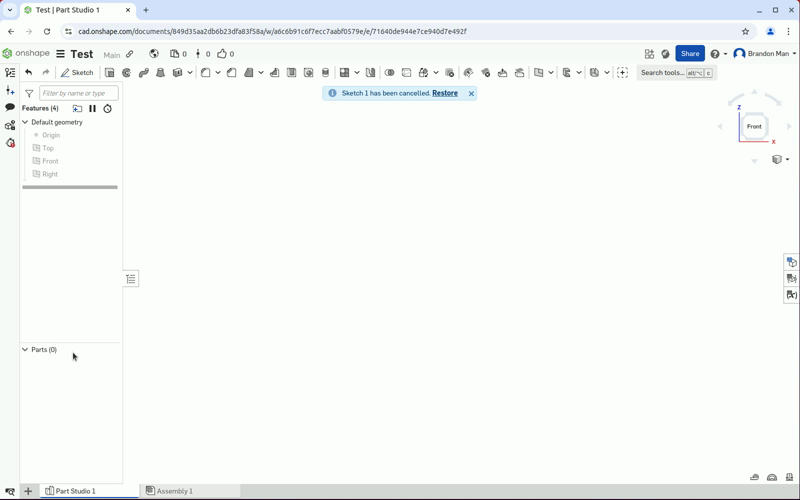
mouse_move(73, 352)
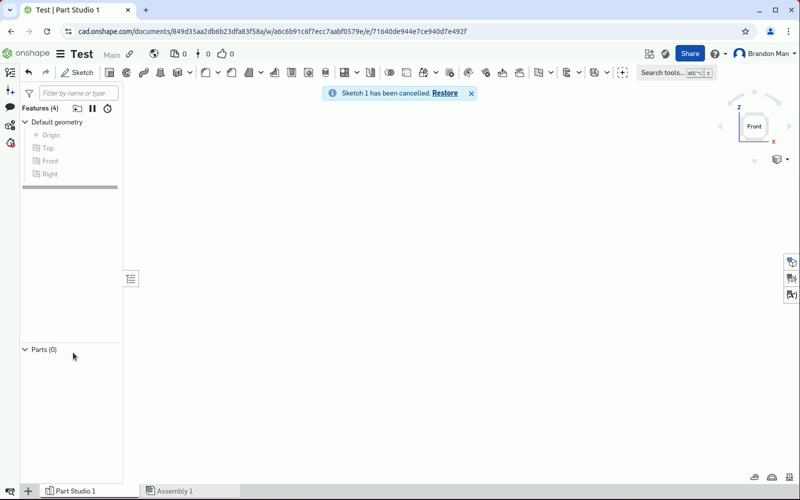
key(shift+y)
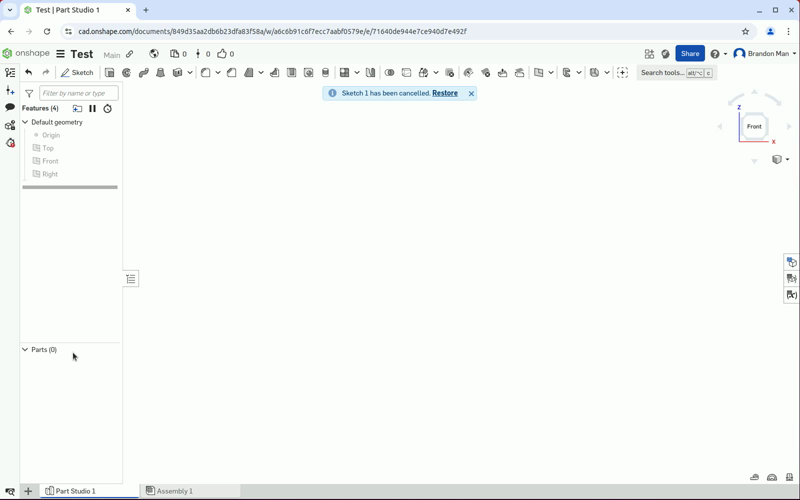
key(shift+s)
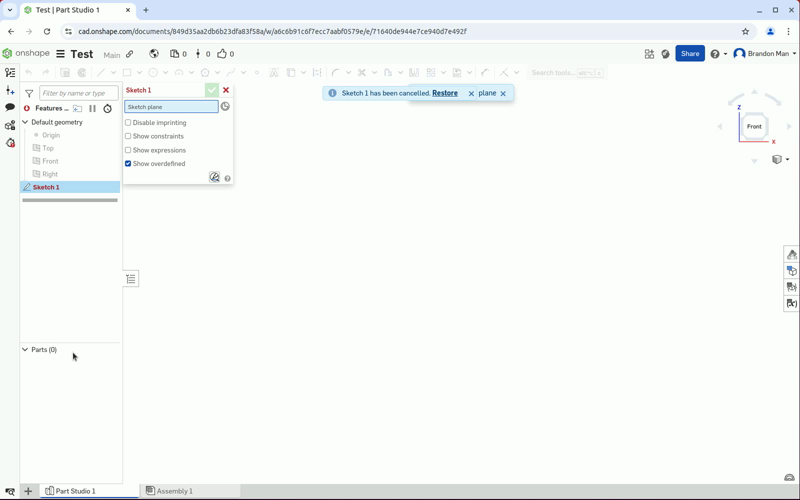
mouse_move(73, 163)
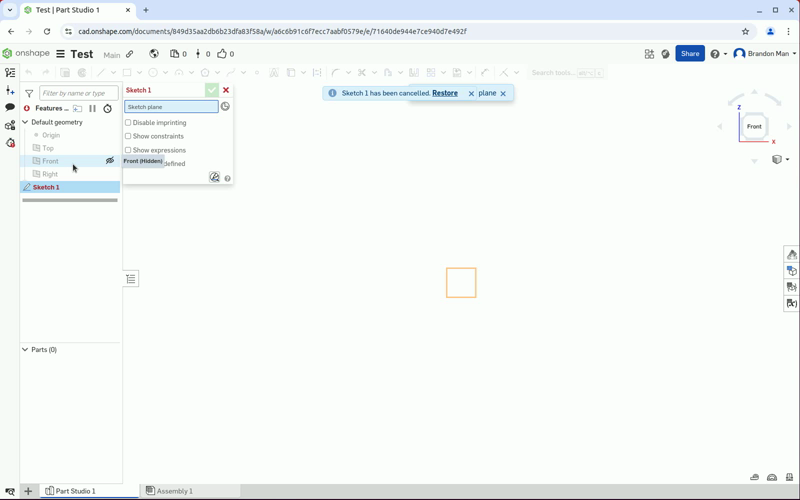
click(73, 163)
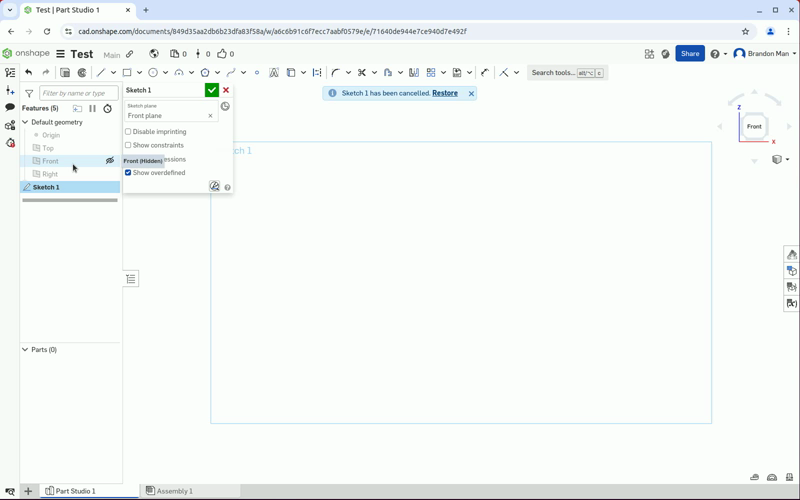
mouse_move(73, 352)
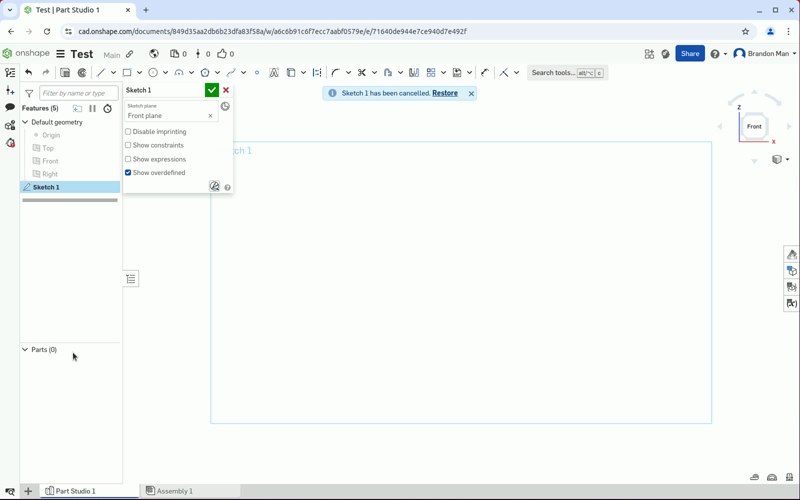
key(y)
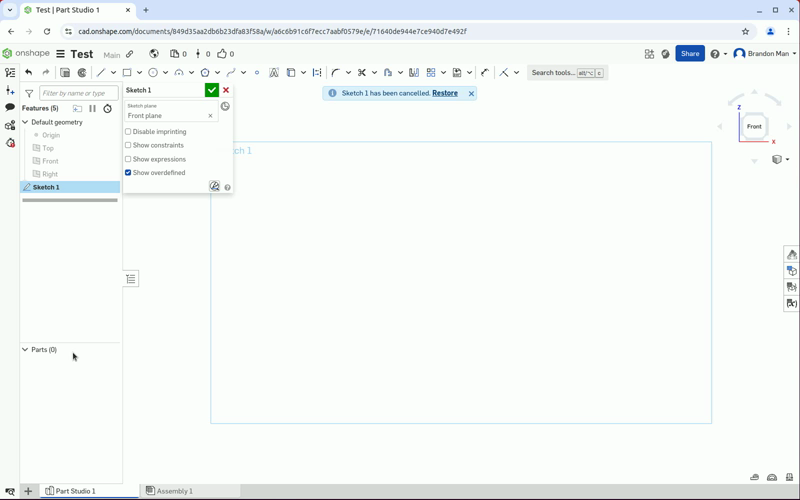
key(c)
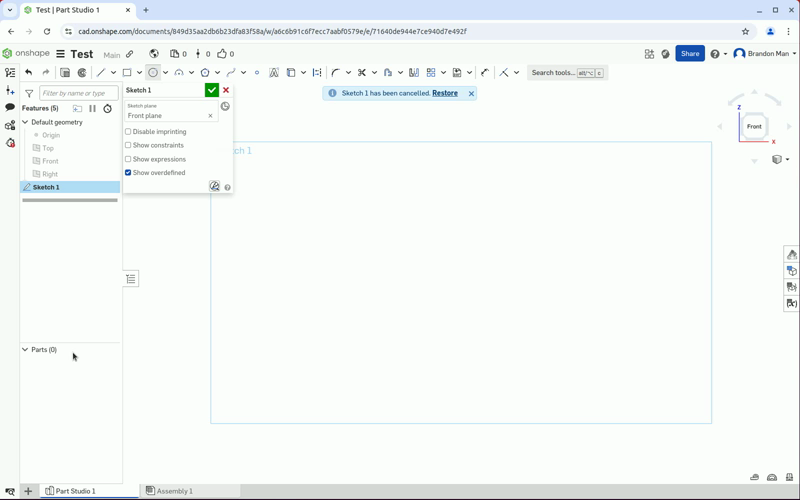
key_down(shift)
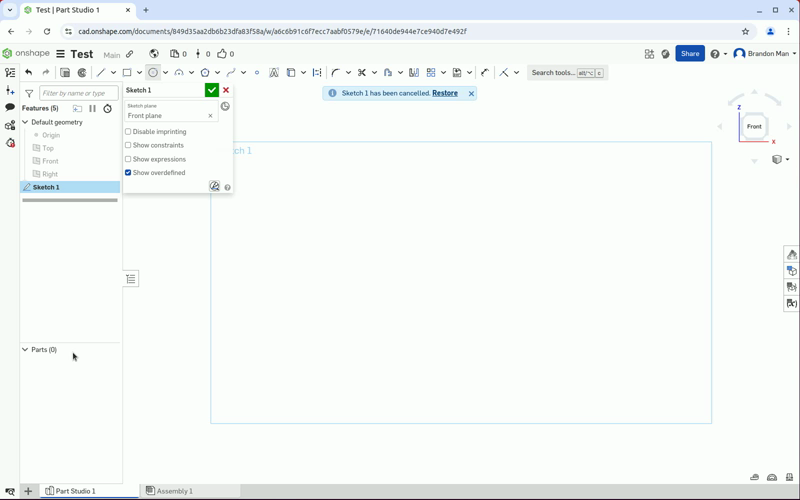
mouse_move(461, 282)
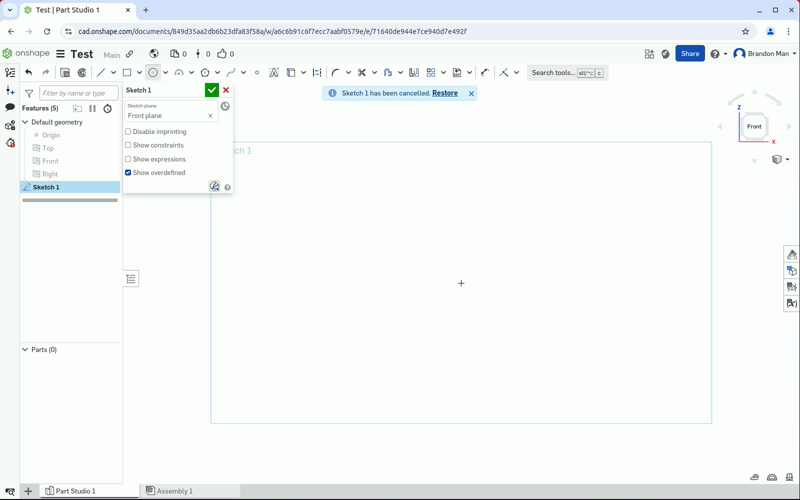
click(461, 282)
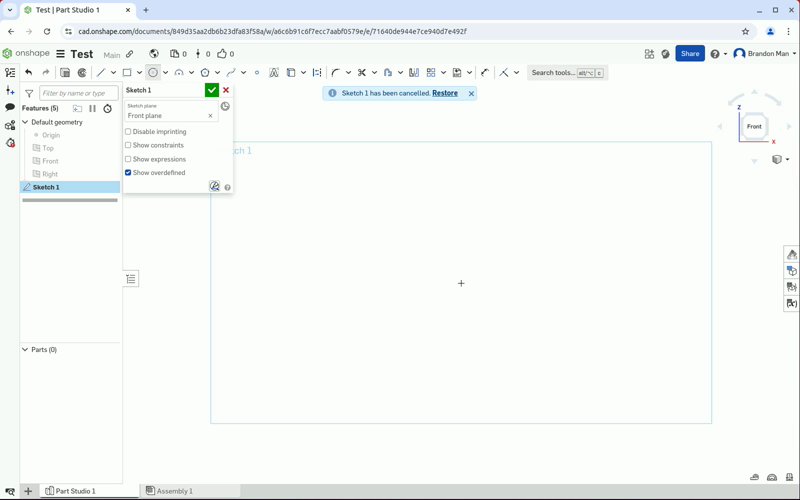
key_up(shift)
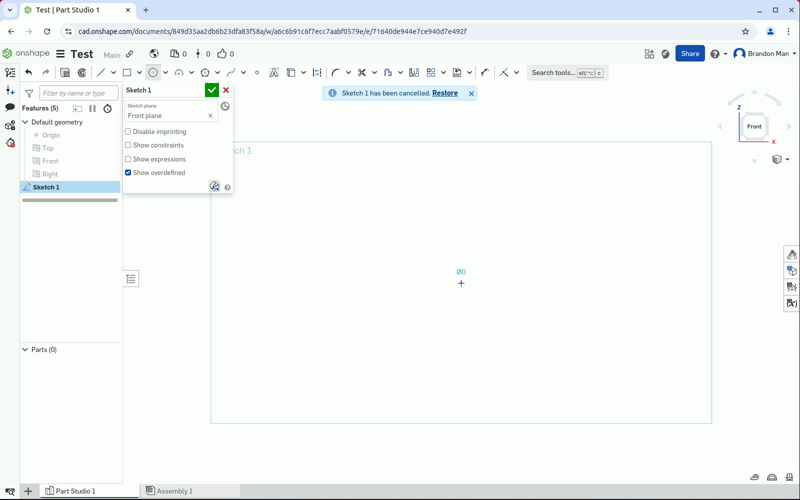
mouse_move(495, 282)
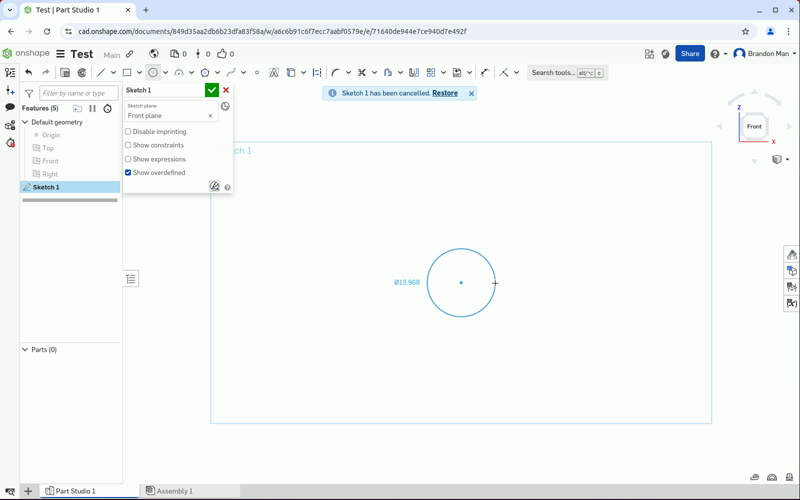
click(495, 282)
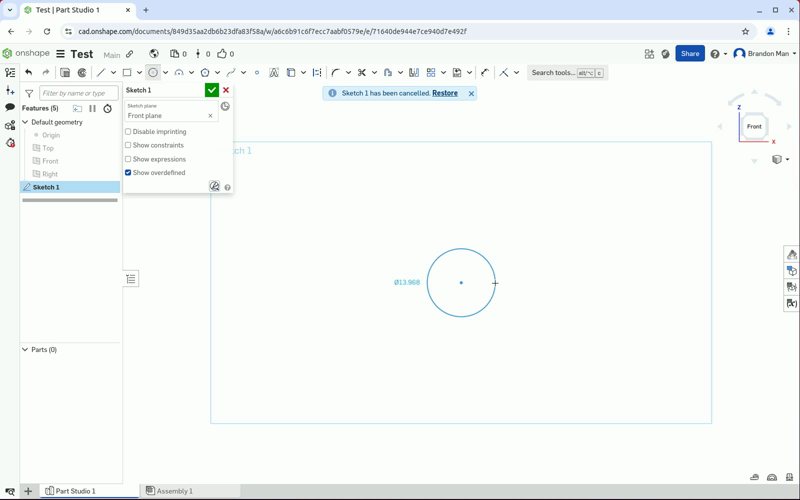
key(esc)
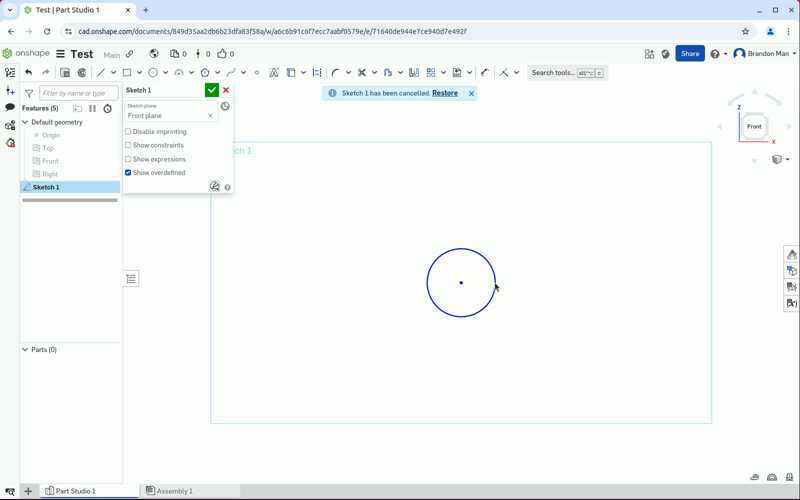
key(c)
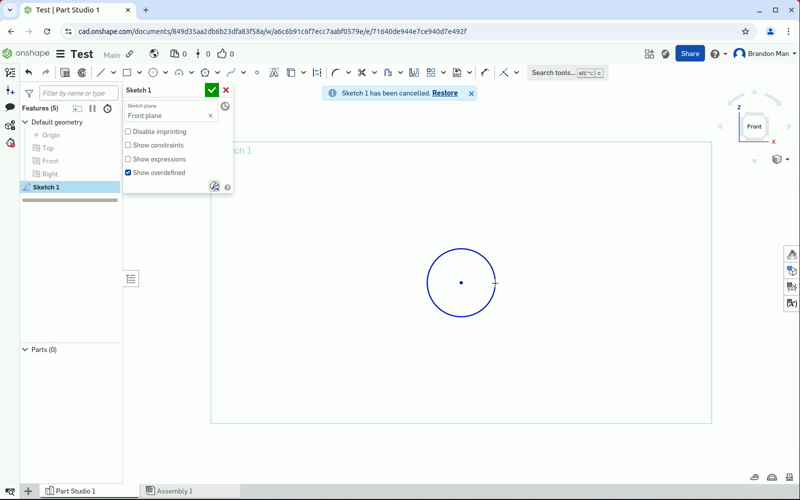
key_down(shift)
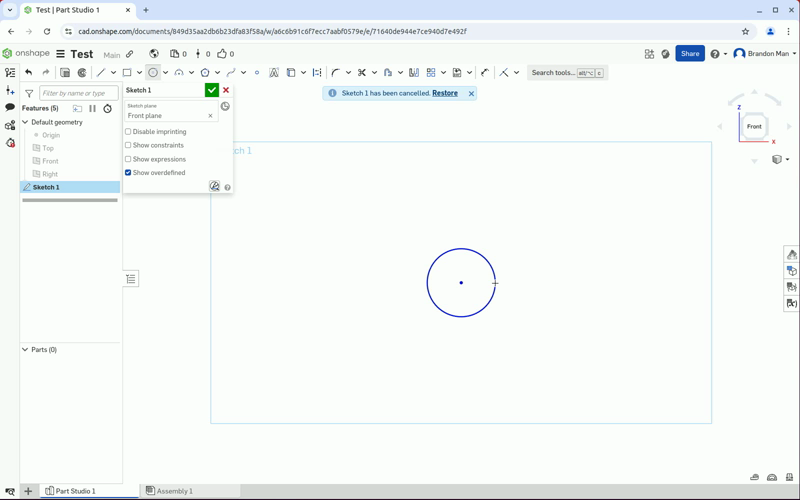
mouse_move(461, 282)
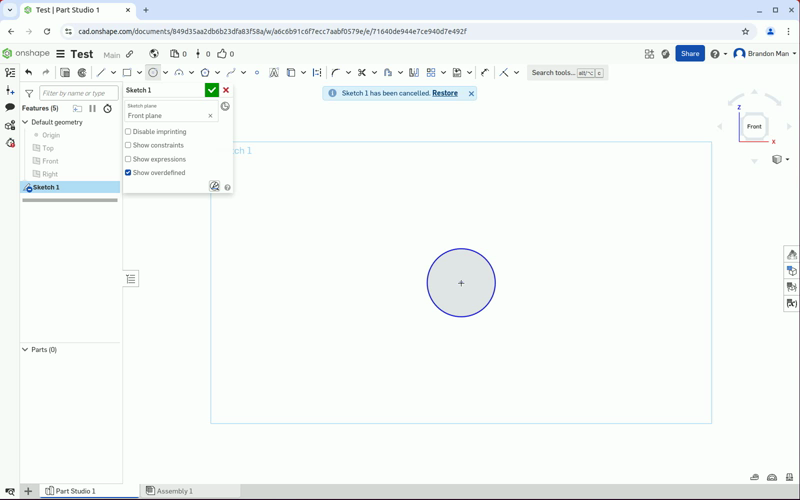
click(461, 282)
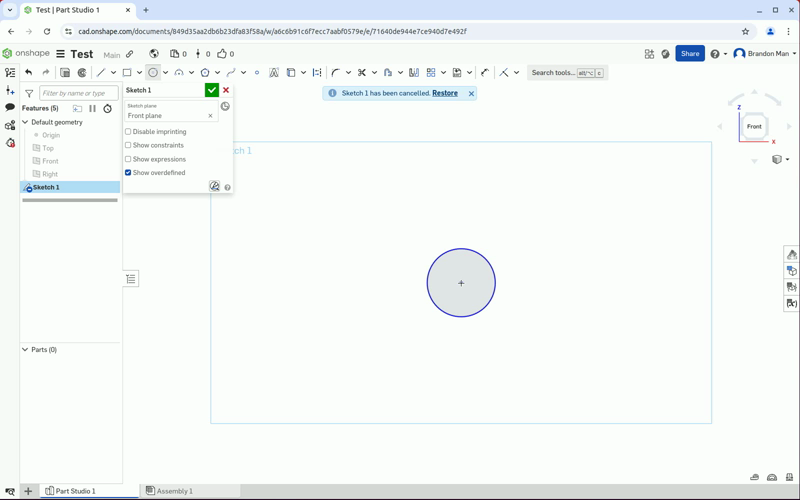
key_up(shift)
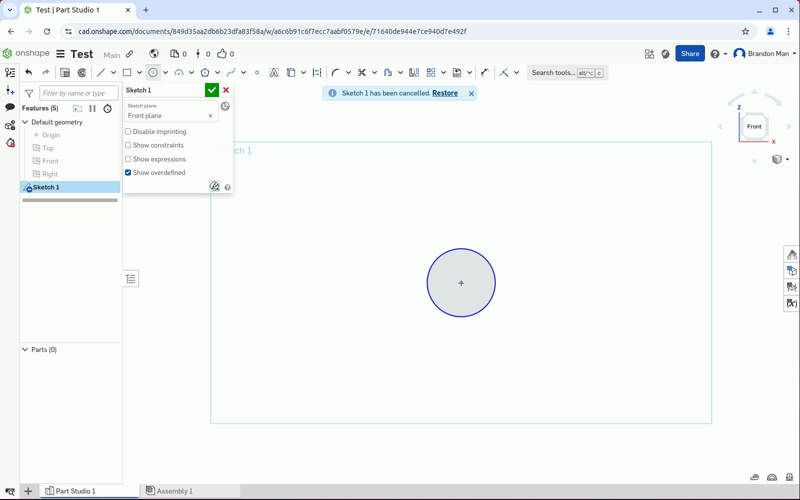
mouse_move(484, 282)
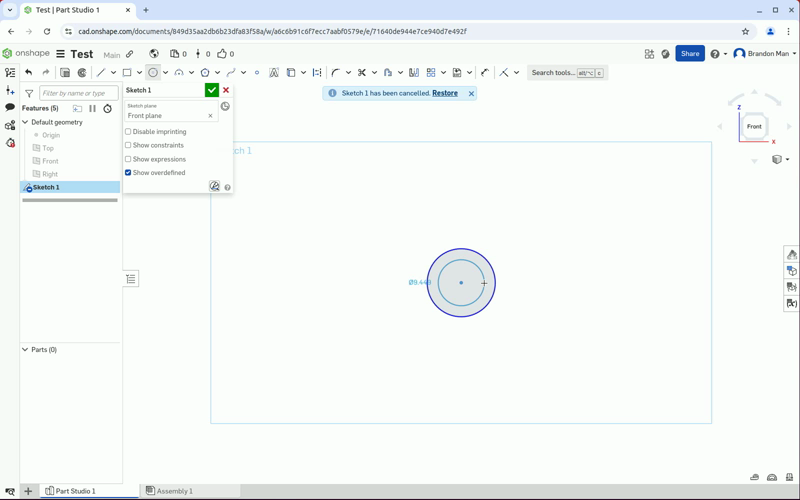
click(484, 282)
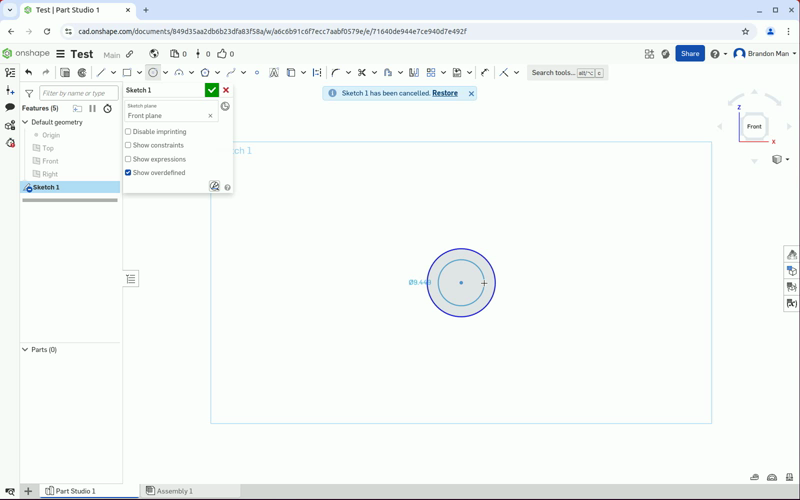
key(esc)
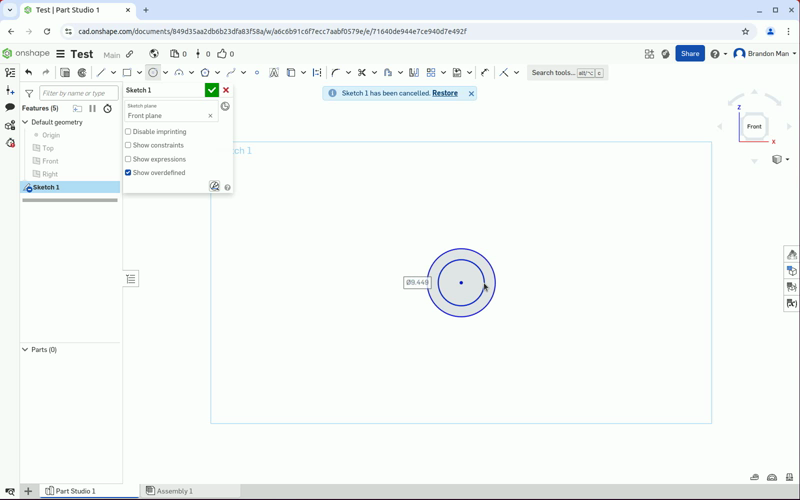
mouse_move(464, 311)
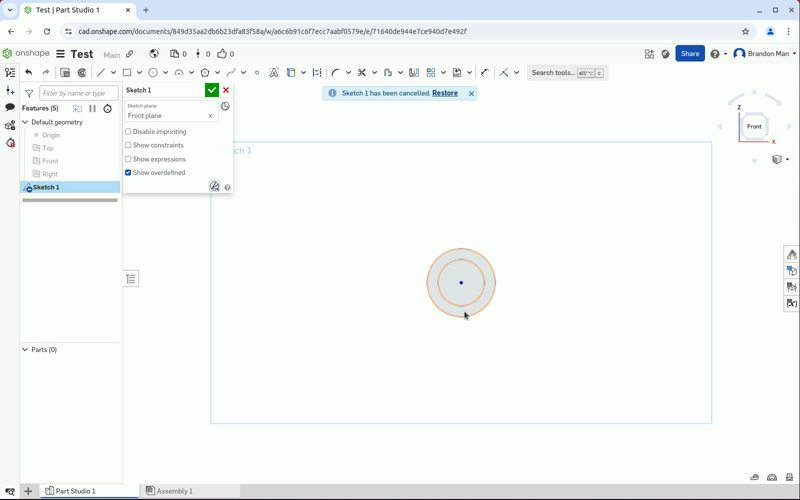
click(464, 311)
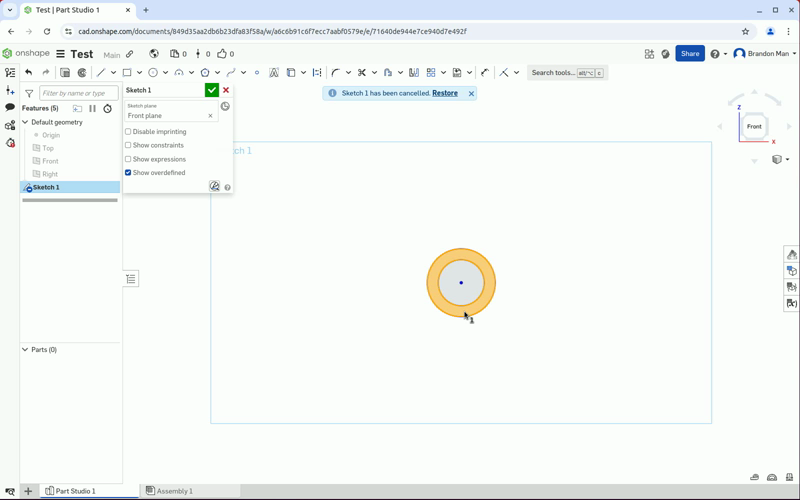
mouse_move(73, 352)
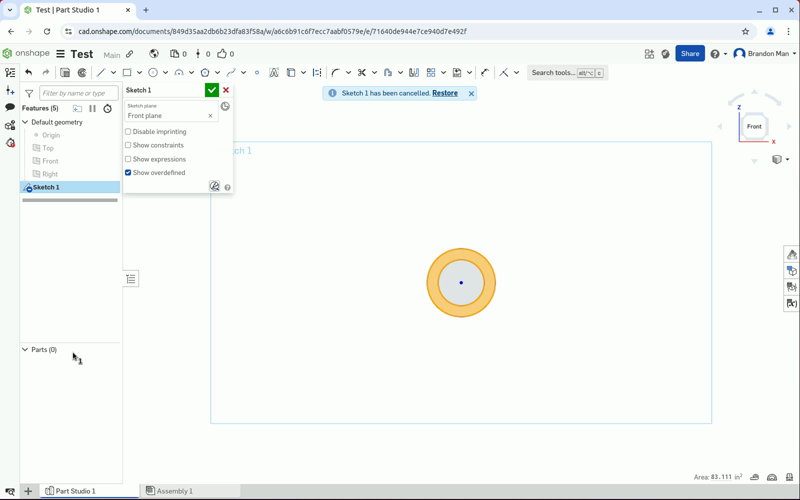
key(shift+y)
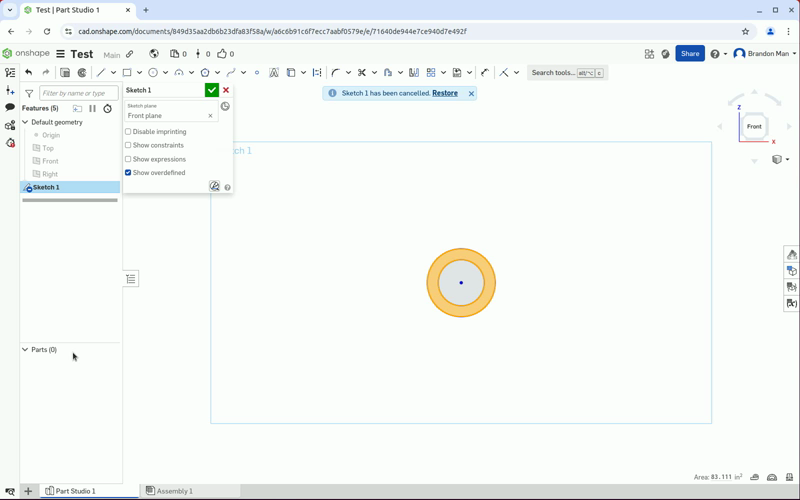
key(shift+e)
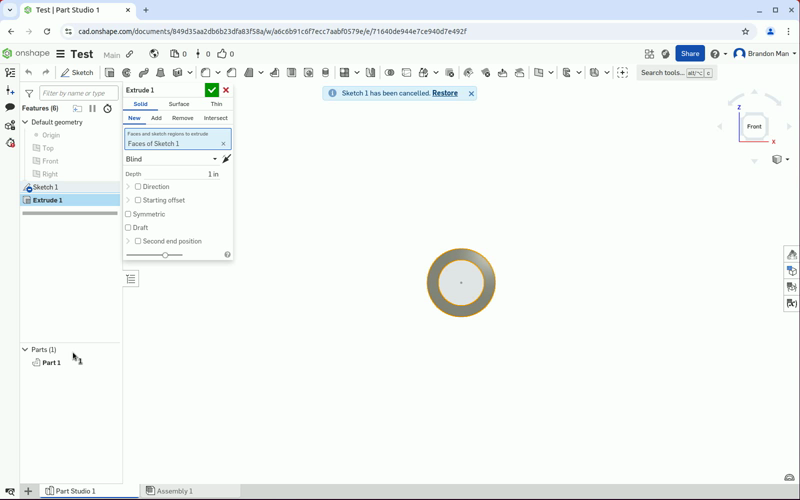
mouse_move(143, 106)
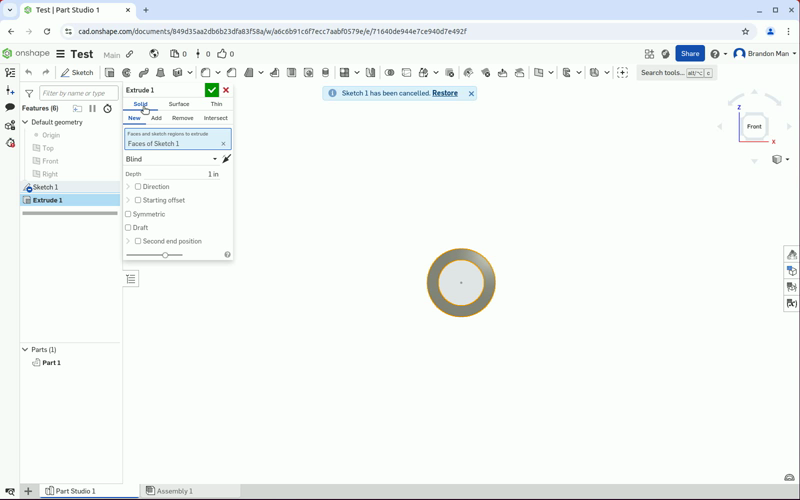
click(143, 106)
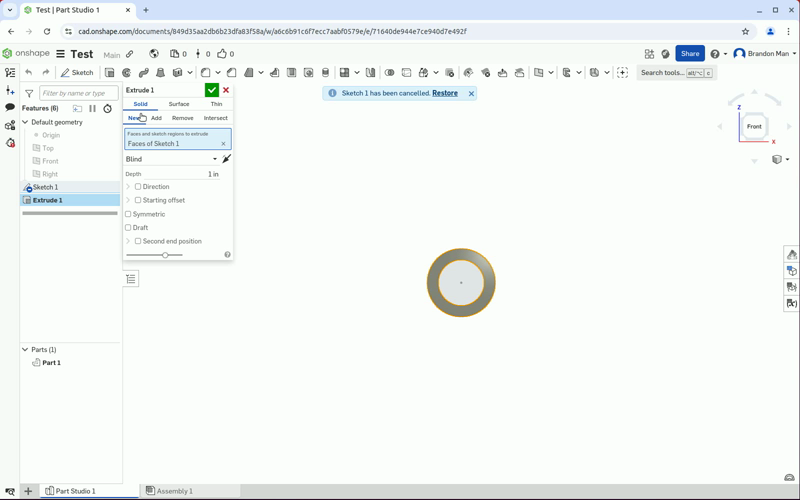
mouse_move(137, 120)
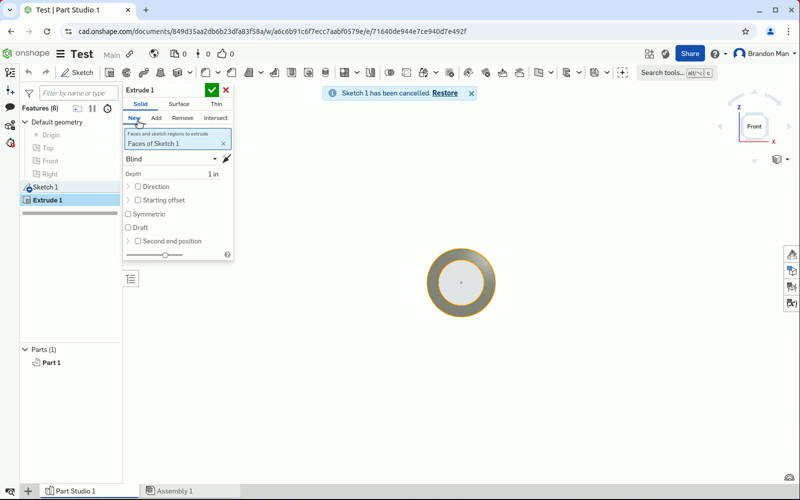
click(137, 120)
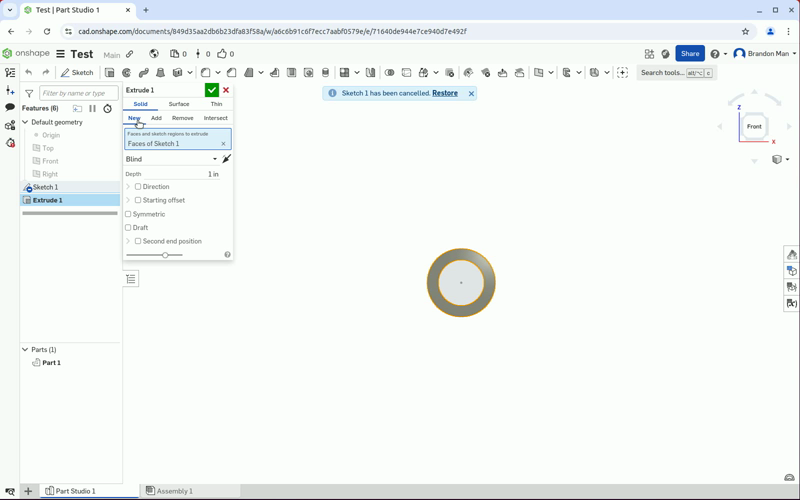
key(tab, 4)
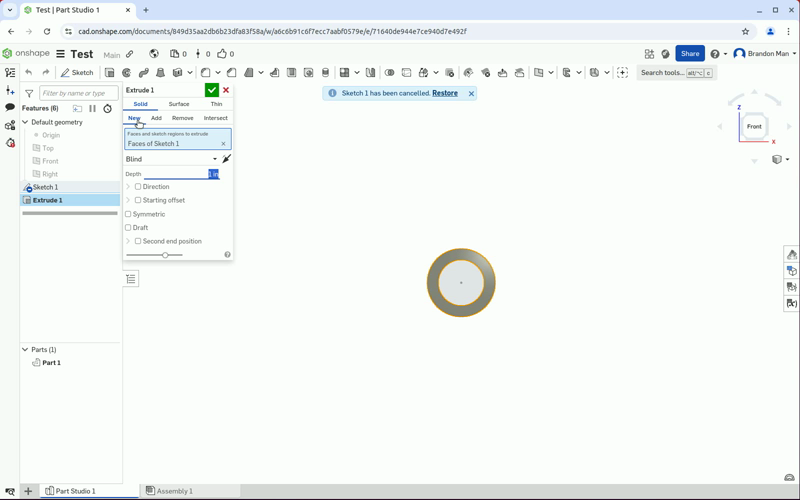
text(11.554)
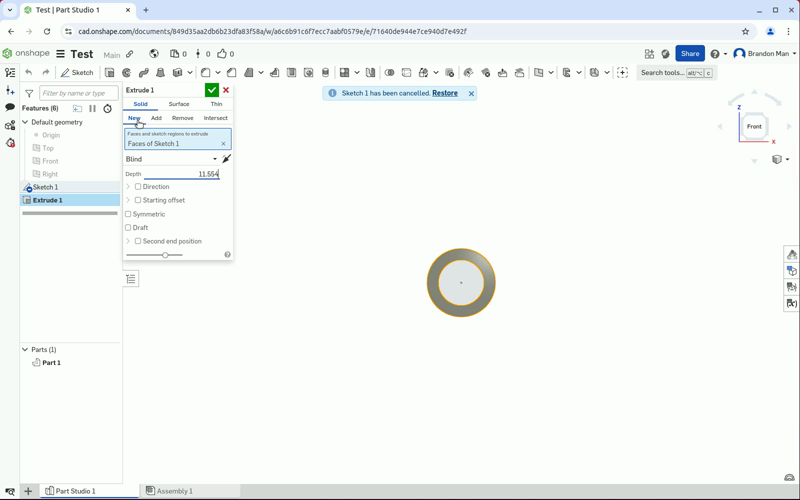
key(enter)
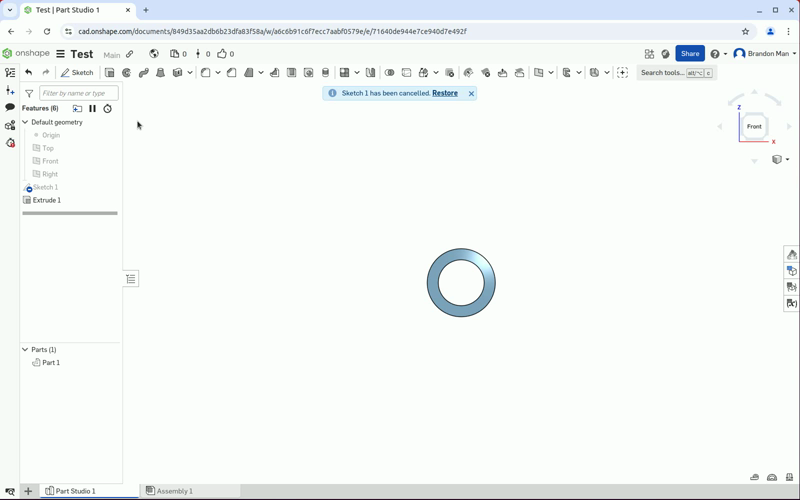
key(shift+h)
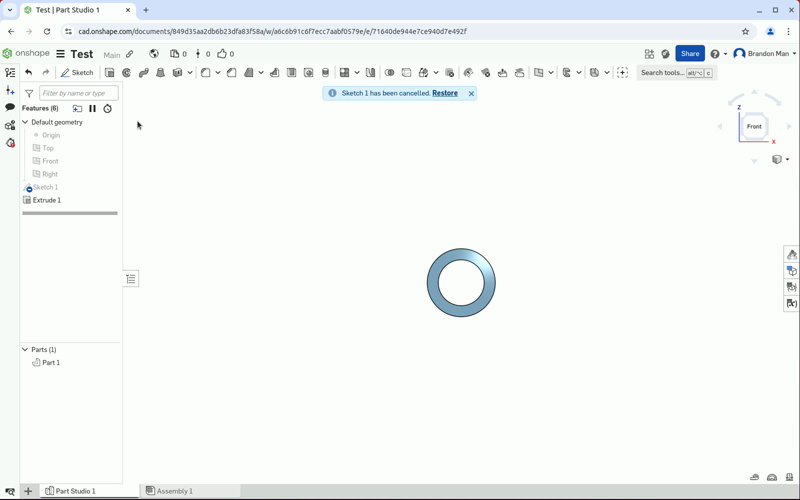
key(shift+h)
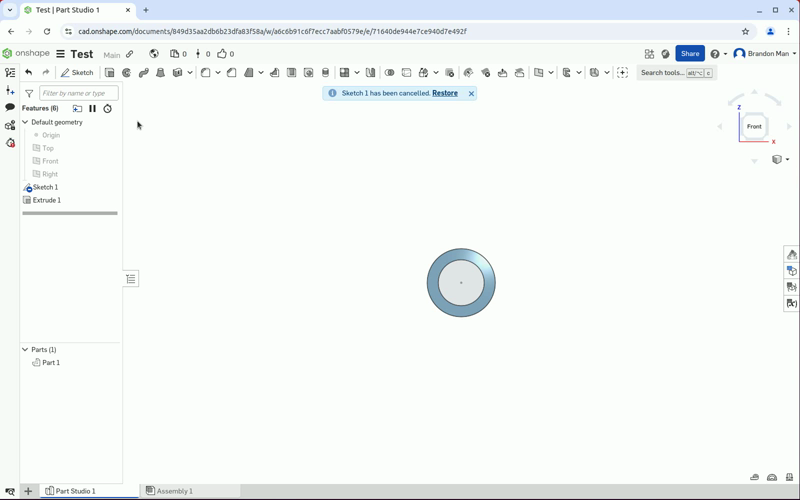
mouse_move(73, 189)
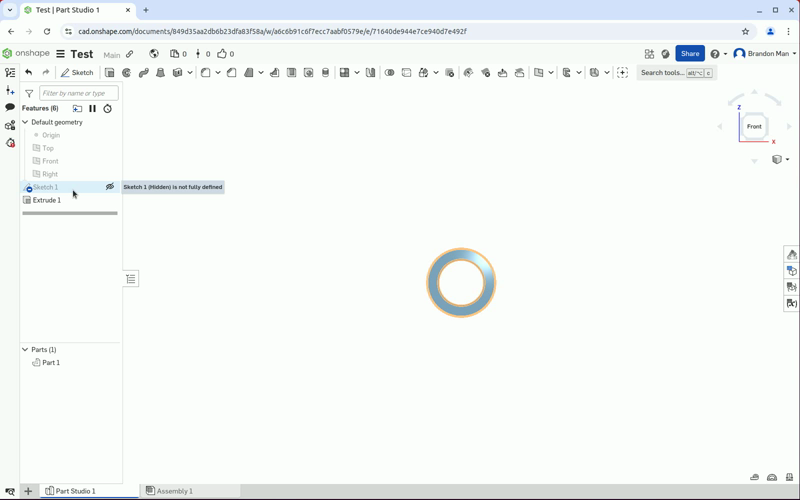
click(73, 189)
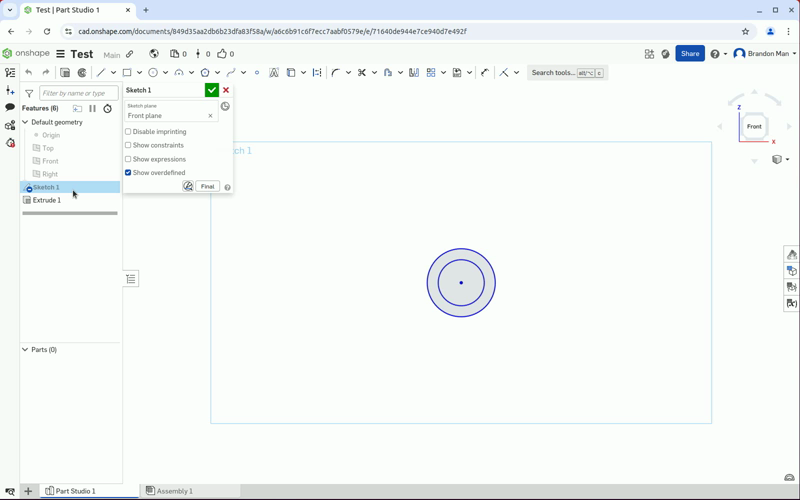
mouse_move(229, 92)
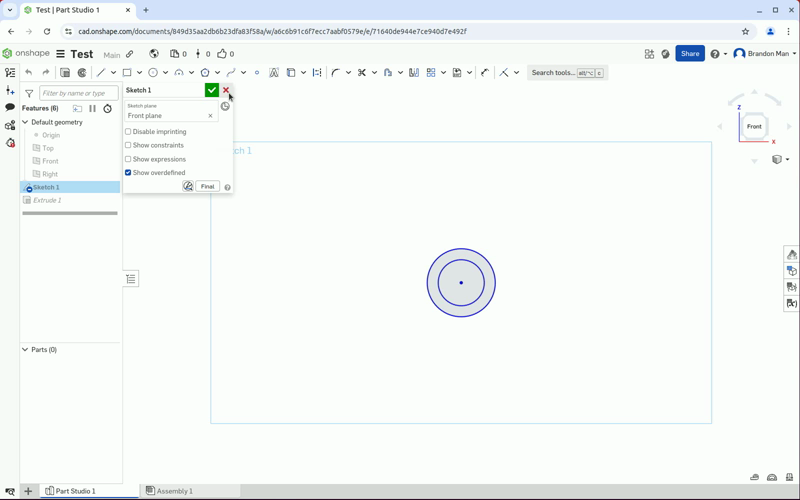
click(229, 92)
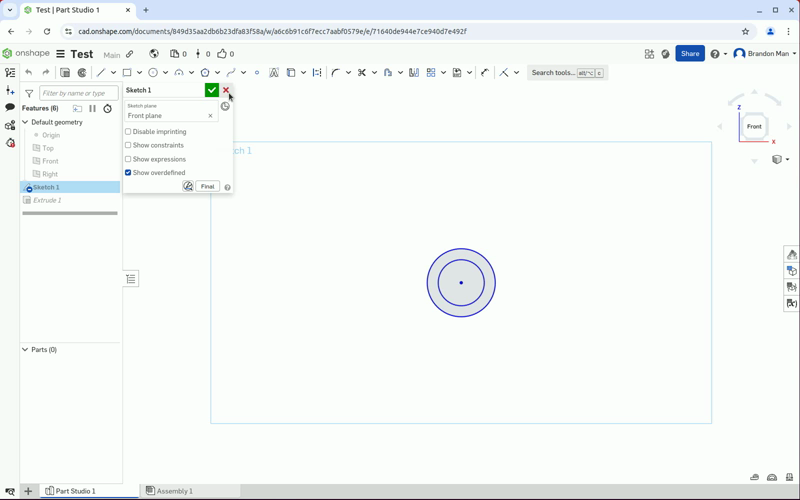
key(shift+s)
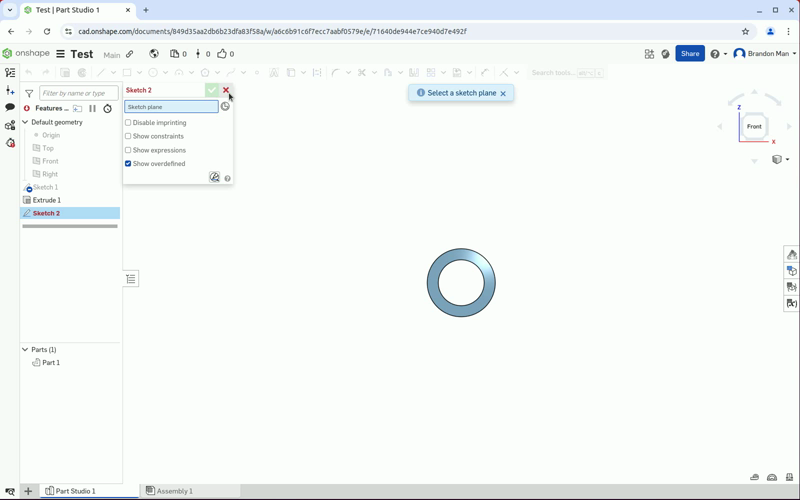
mouse_move(73, 163)
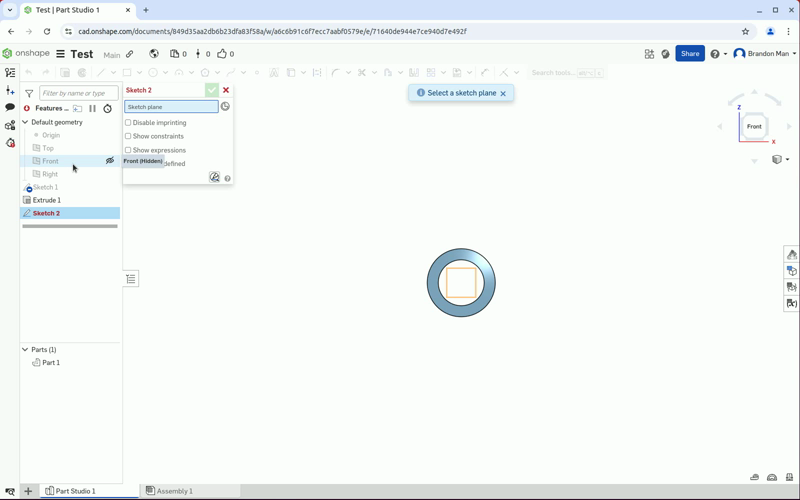
click(73, 163)
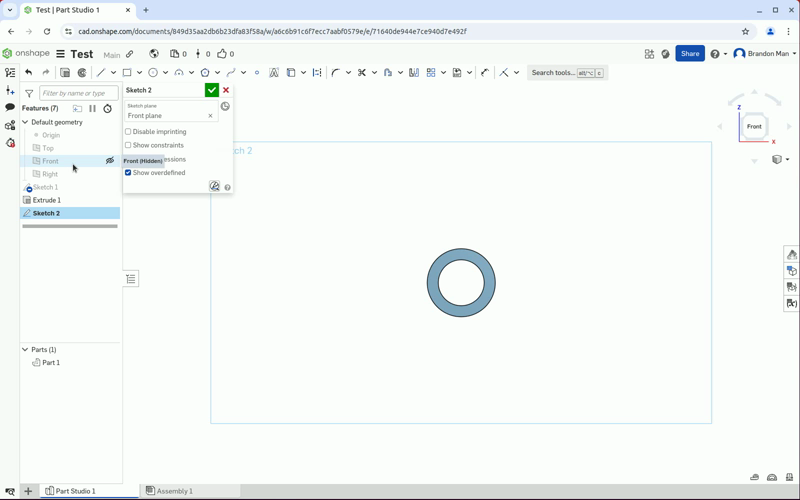
mouse_move(73, 352)
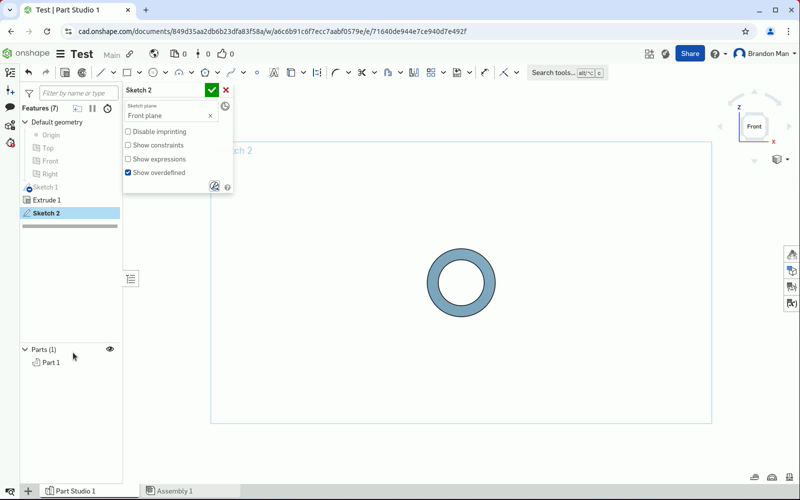
key(y)
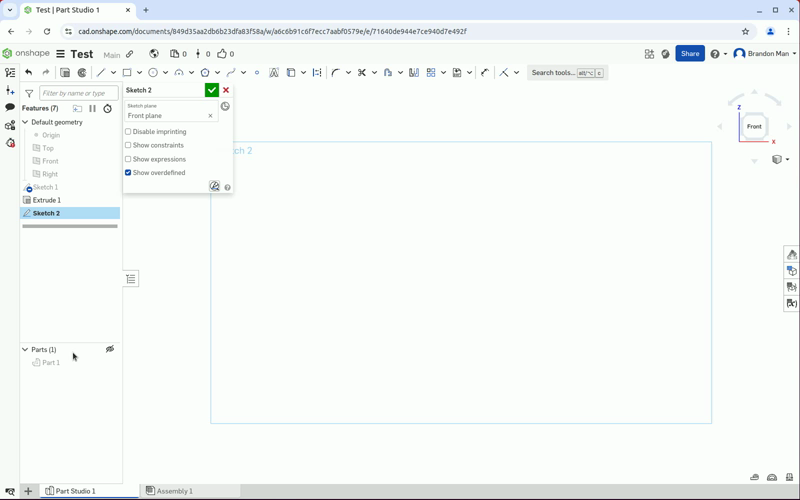
key(l)
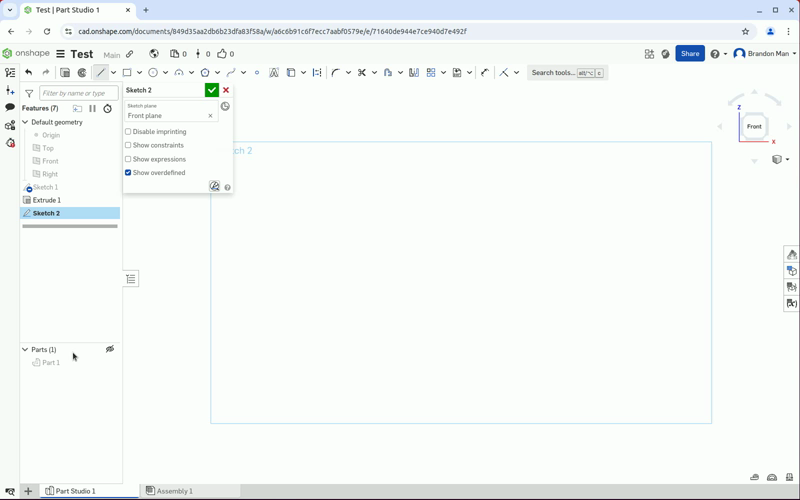
key_down(shift)
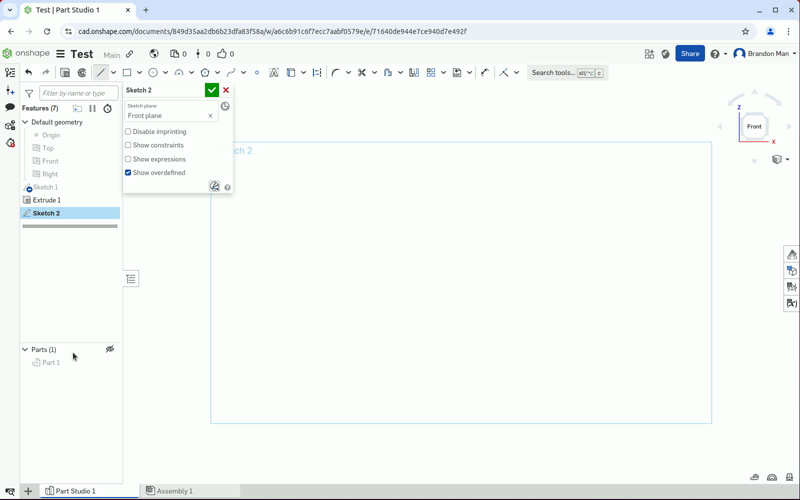
mouse_move(392, 373)
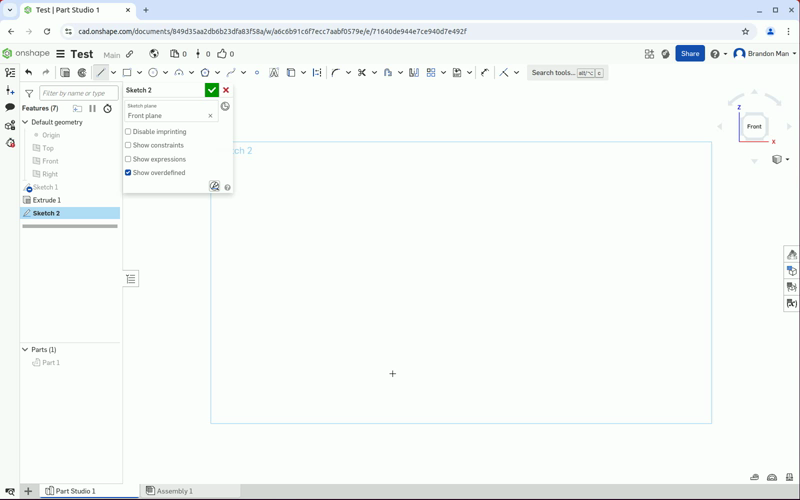
click(392, 373)
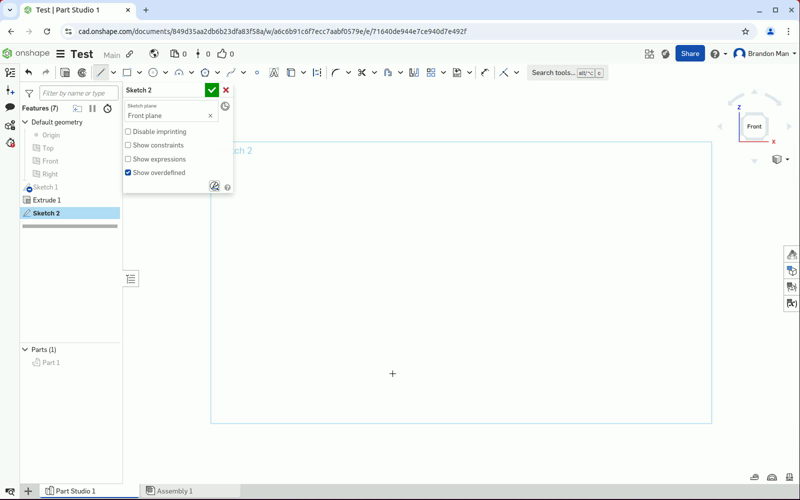
key_up(shift)
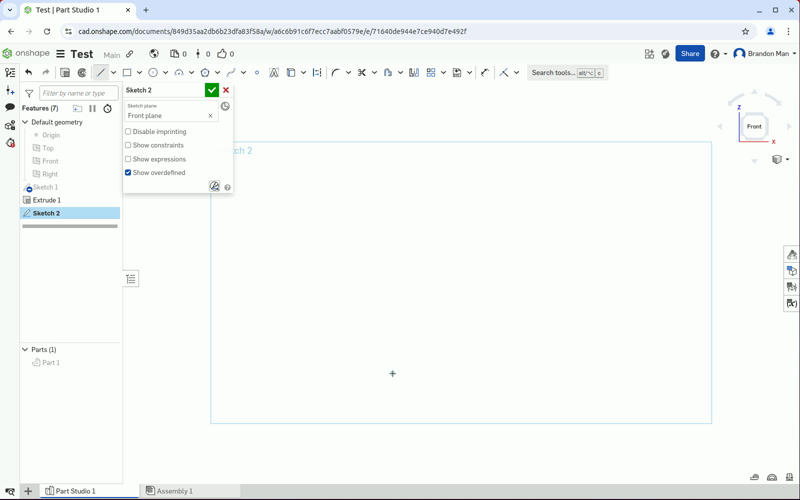
key_down(shift)
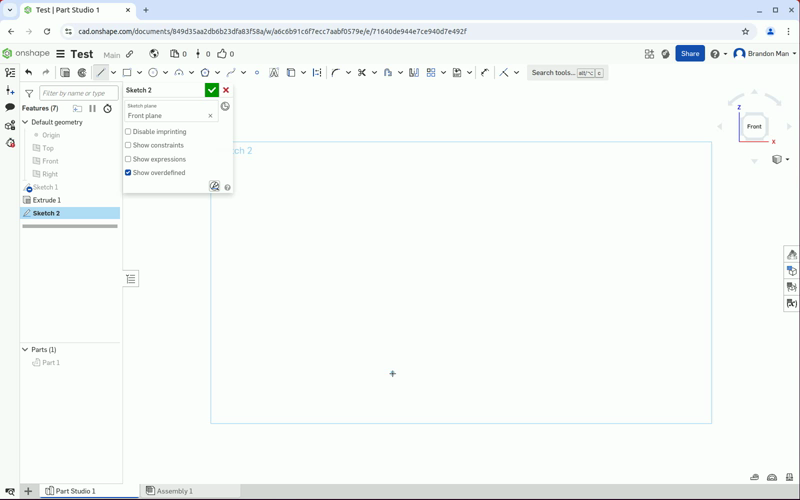
mouse_move(454, 373)
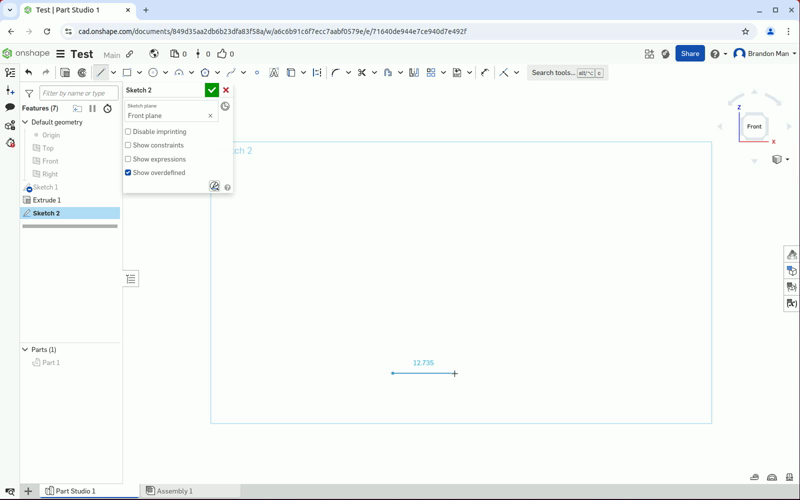
click(454, 373)
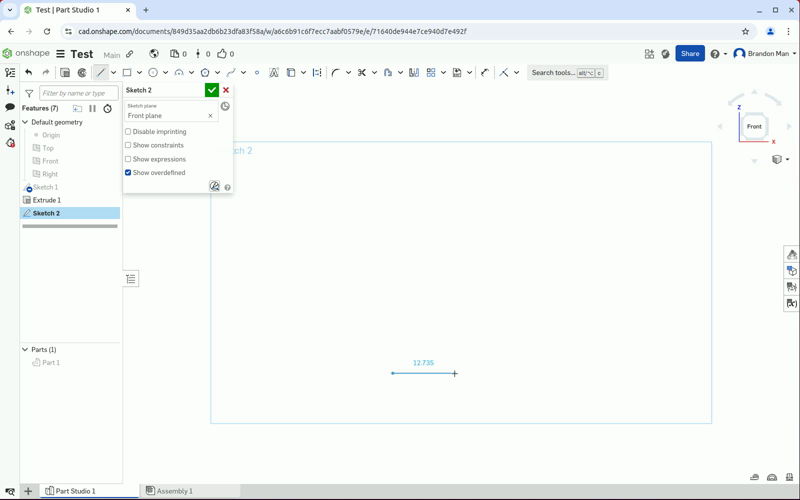
key_up(shift)
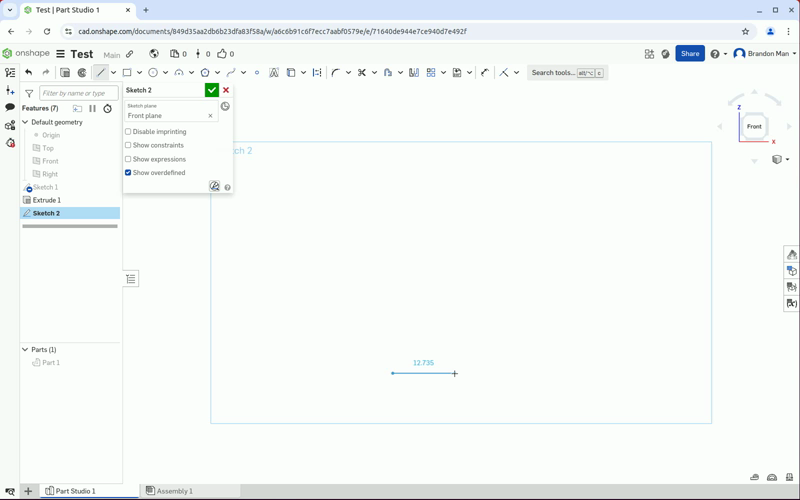
key_down(shift)
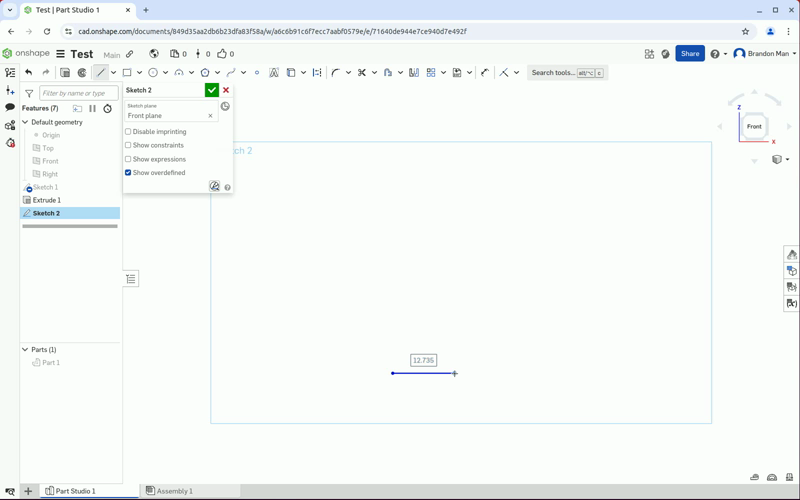
mouse_move(484, 373)
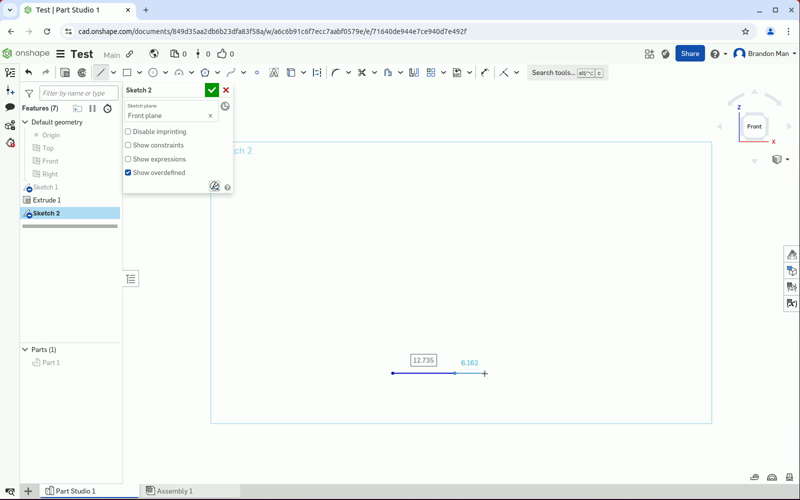
mouse_move(454, 316)
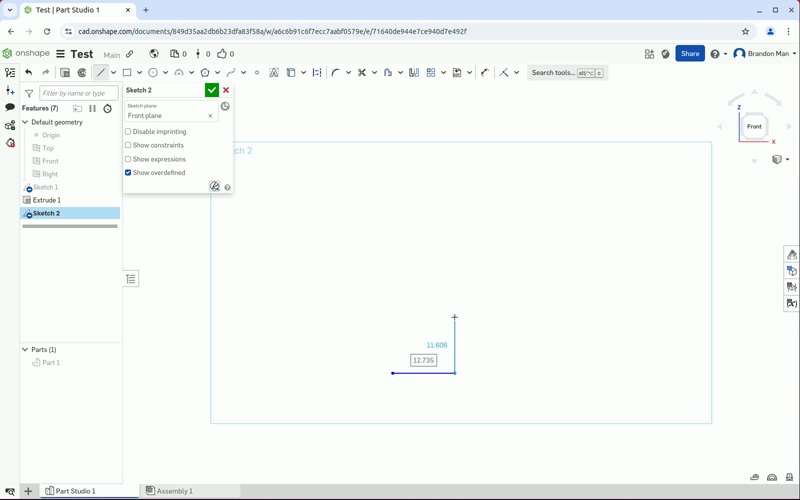
click(454, 316)
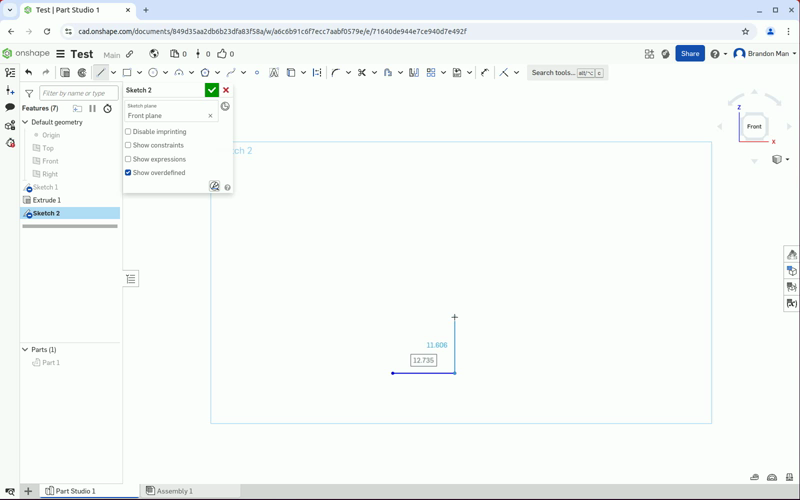
key_up(shift)
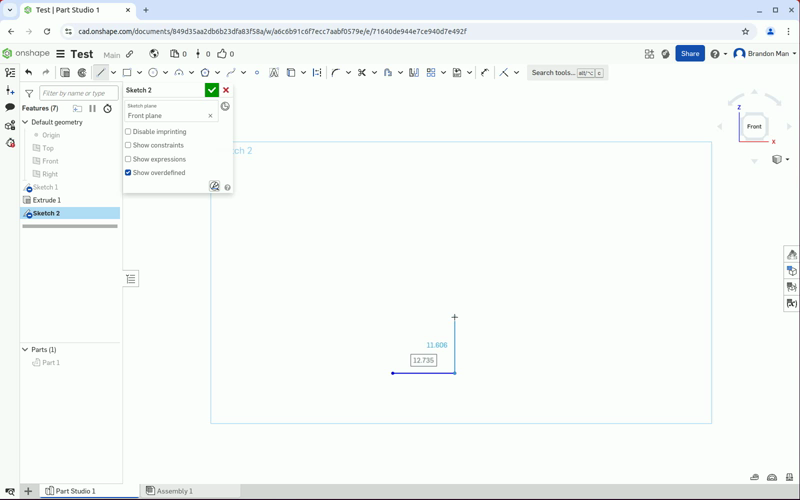
key(esc)
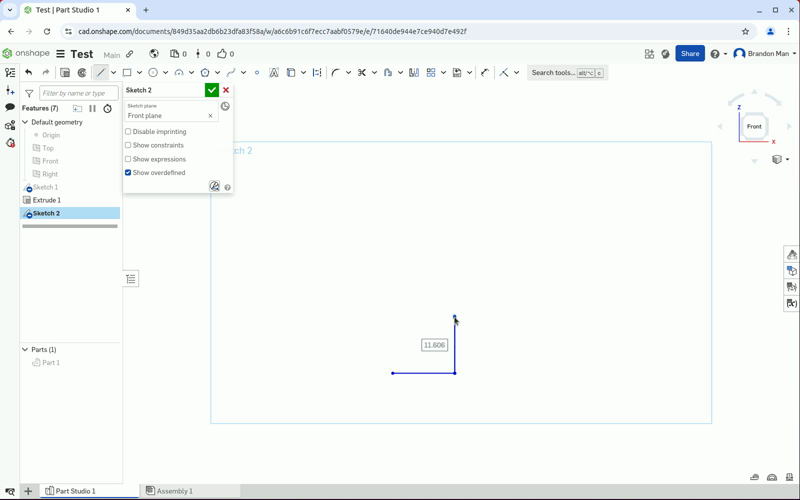
key(a)
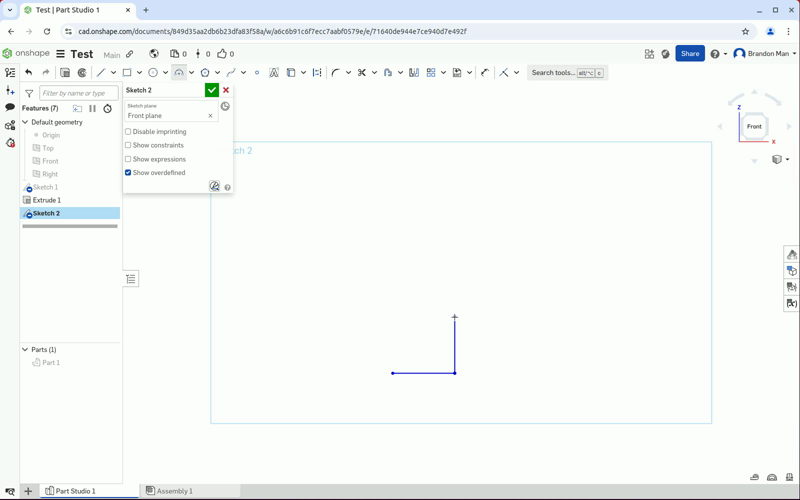
mouse_move(454, 316)
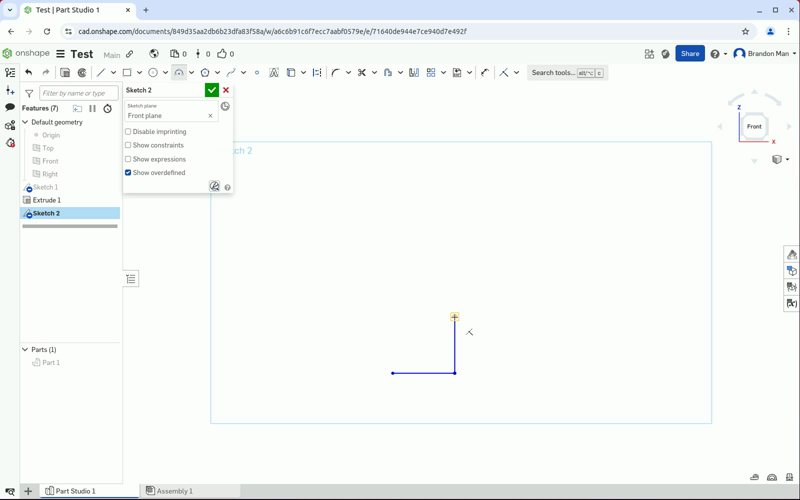
click(454, 316)
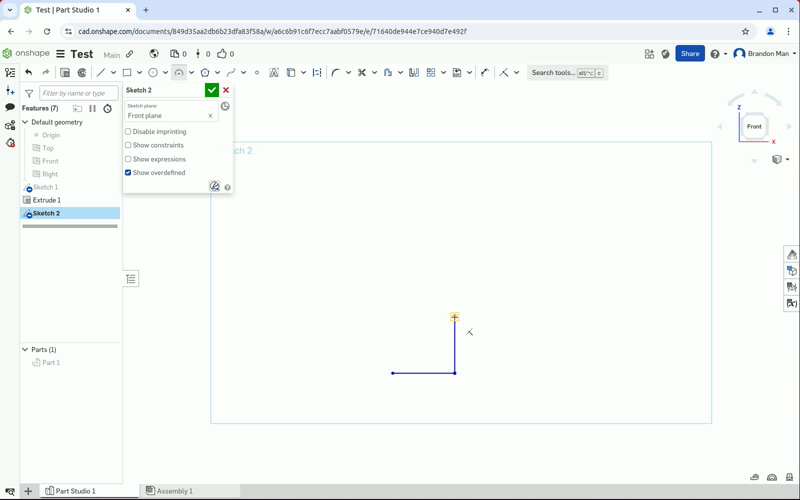
key_down(shift)
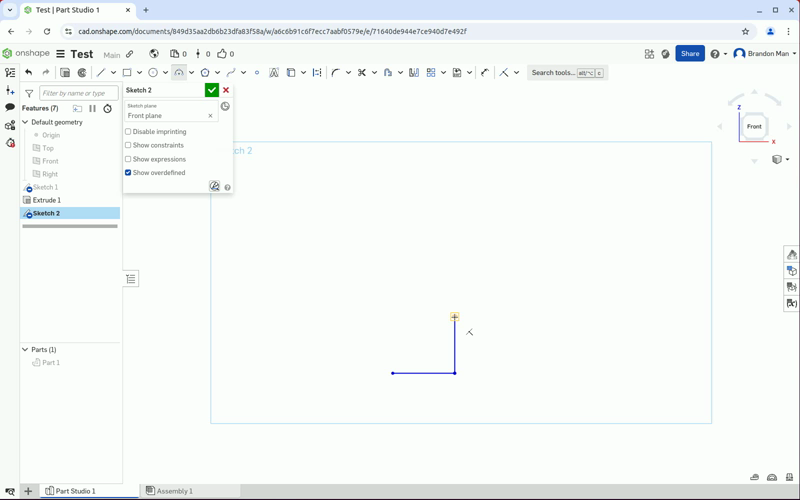
mouse_move(427, 272)
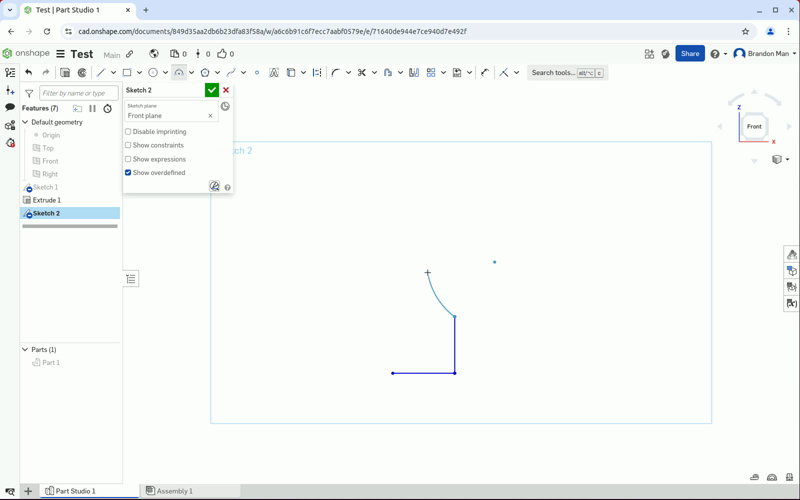
click(427, 272)
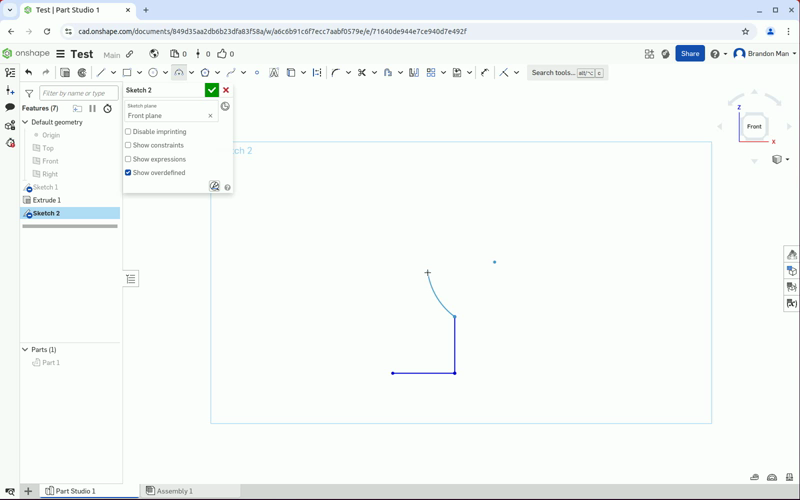
mouse_move(430, 300)
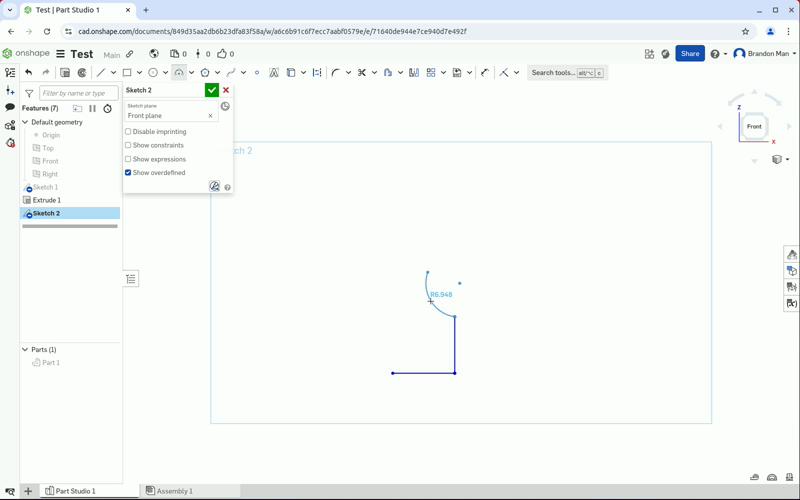
click(430, 300)
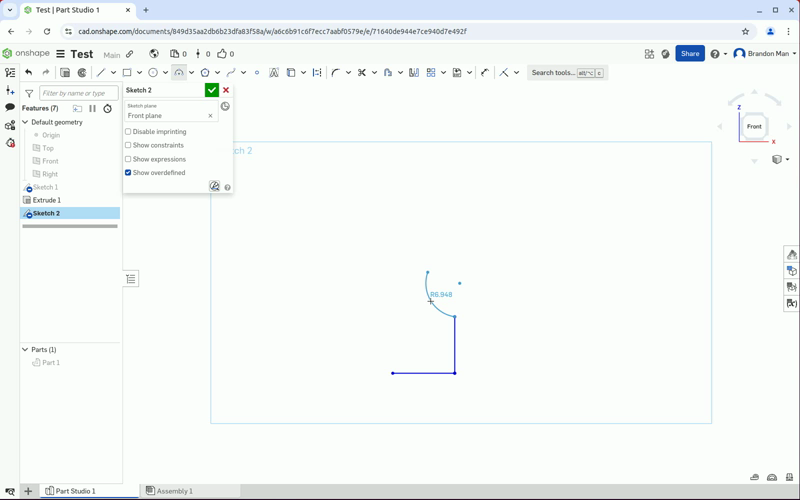
key_up(shift)
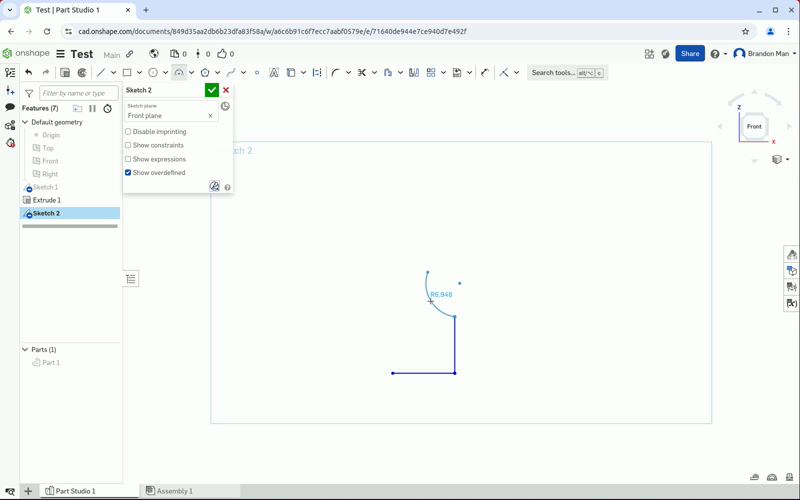
key(esc)
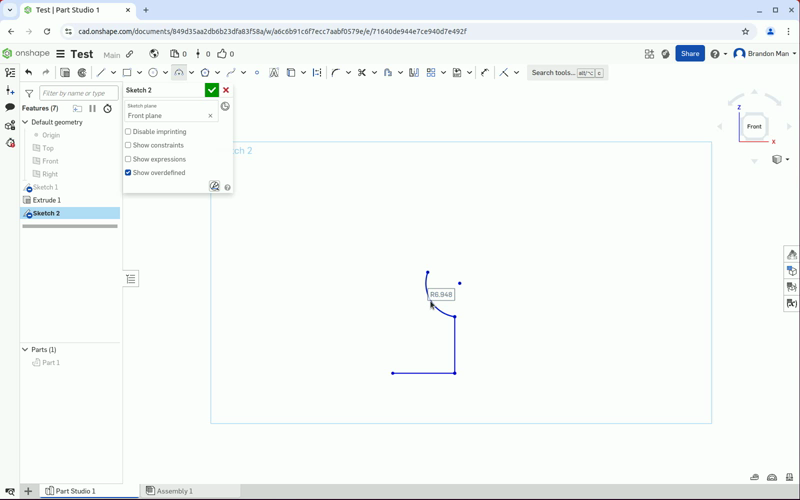
key(l)
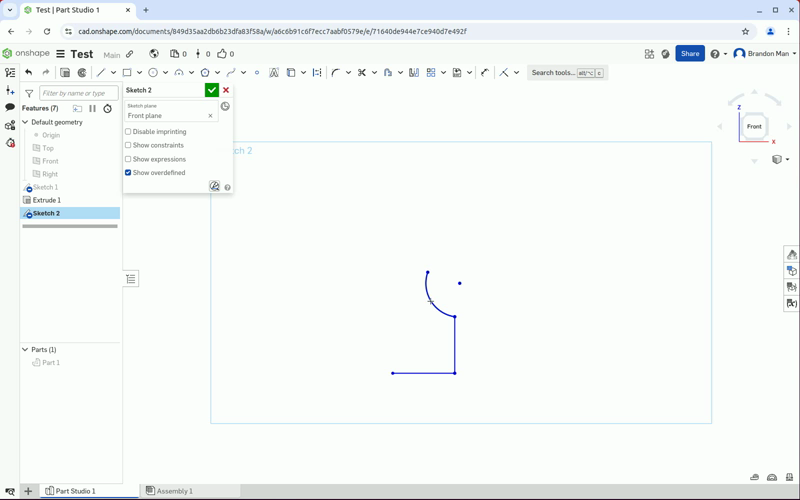
mouse_move(427, 272)
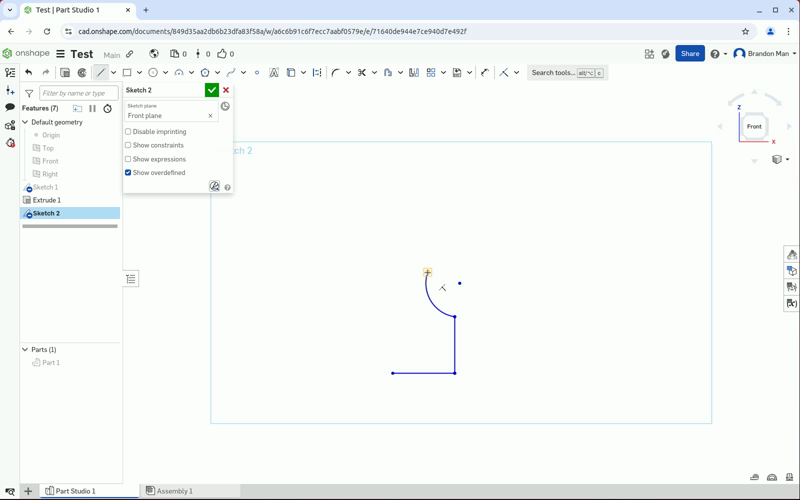
click(427, 272)
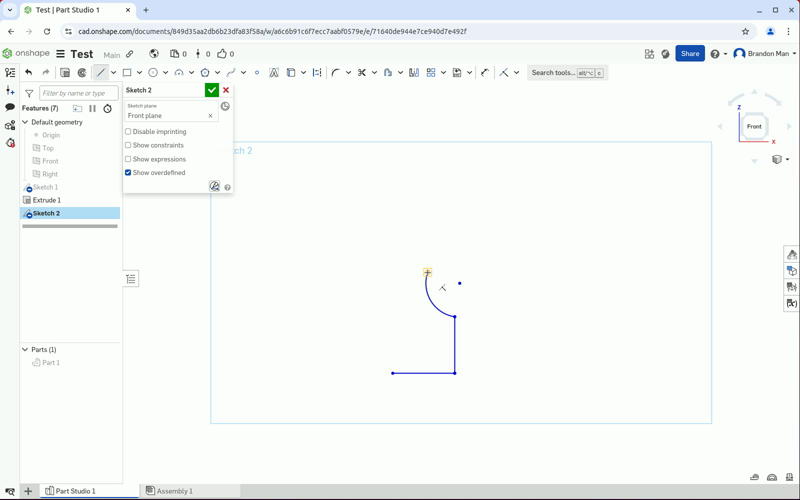
key_down(shift)
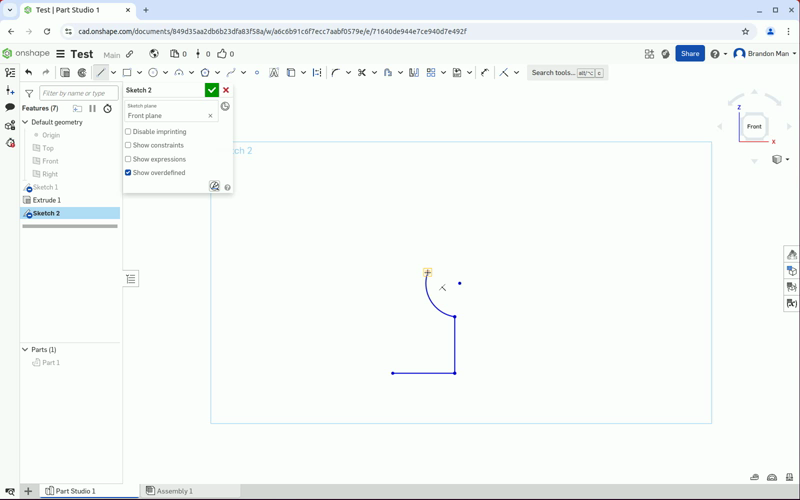
mouse_move(392, 373)
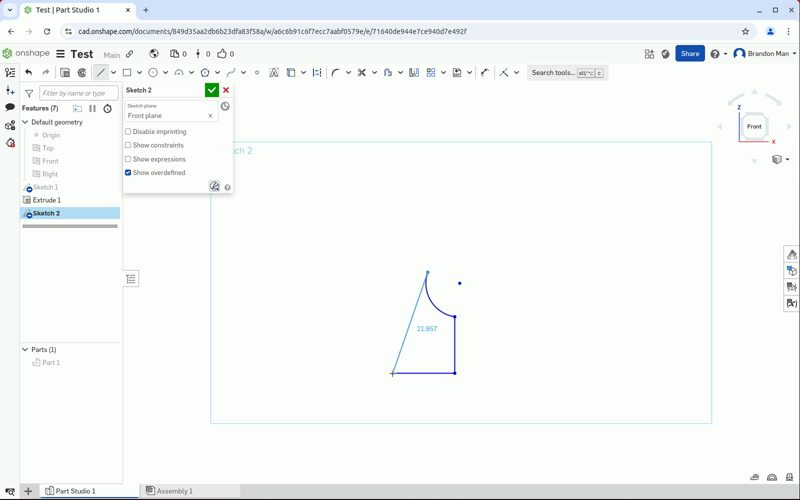
key_up(shift)
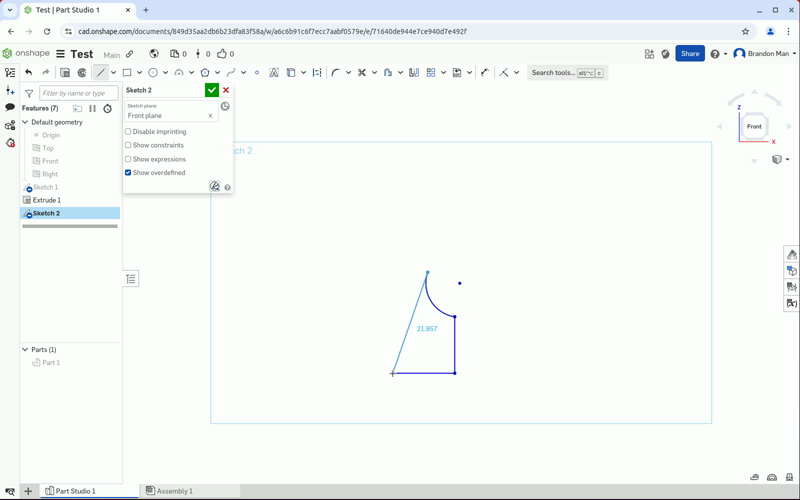
click(392, 373)
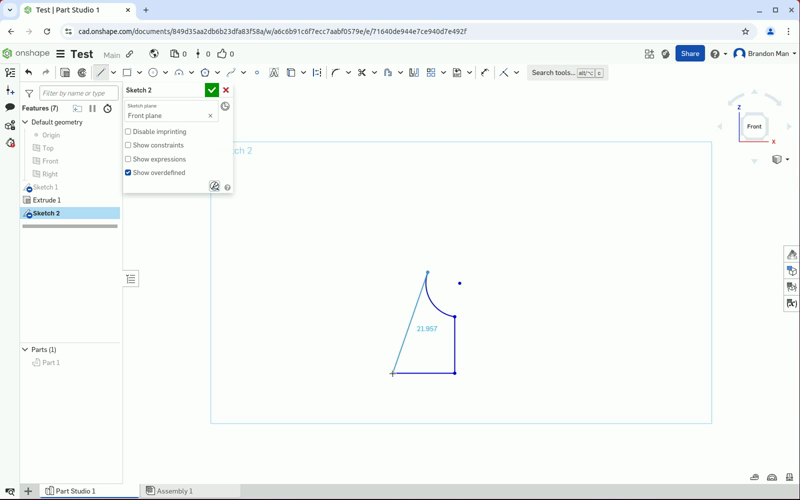
key(esc)
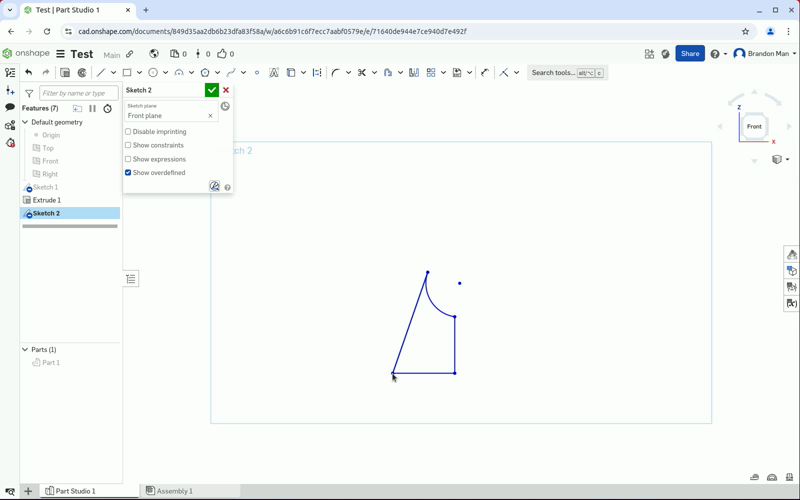
mouse_move(434, 319)
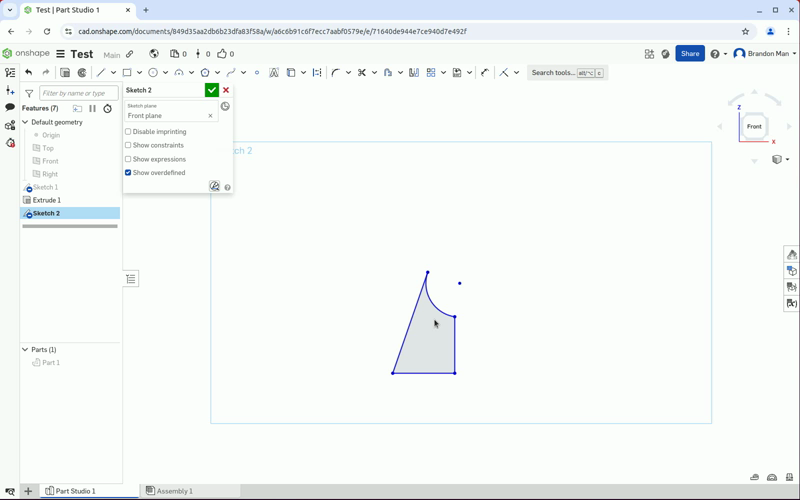
click(434, 319)
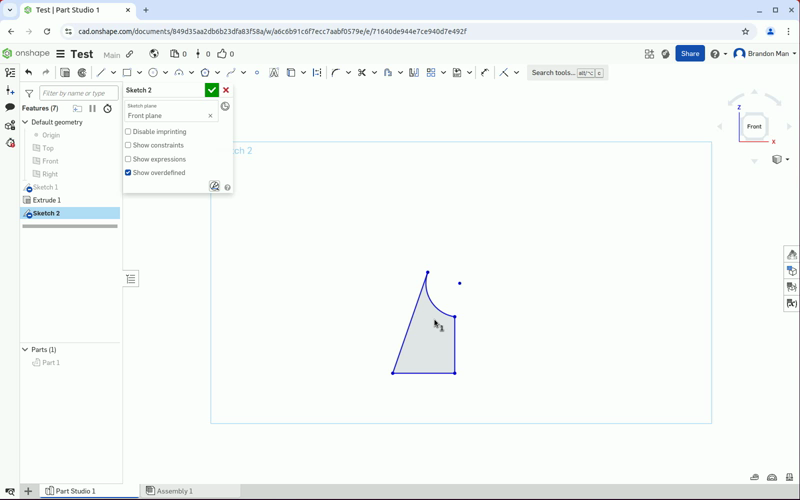
mouse_move(73, 352)
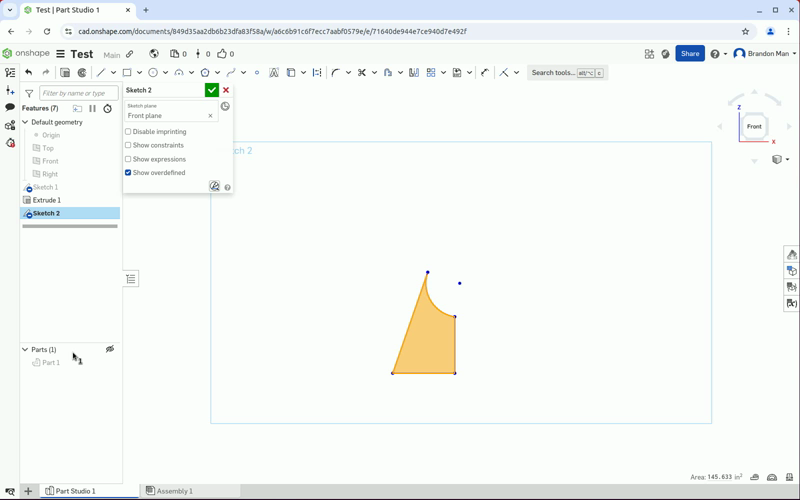
key(shift+y)
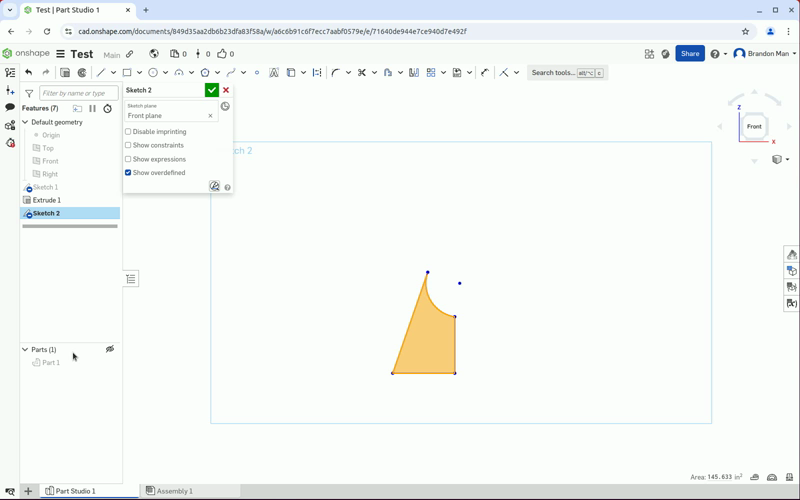
key(shift+e)
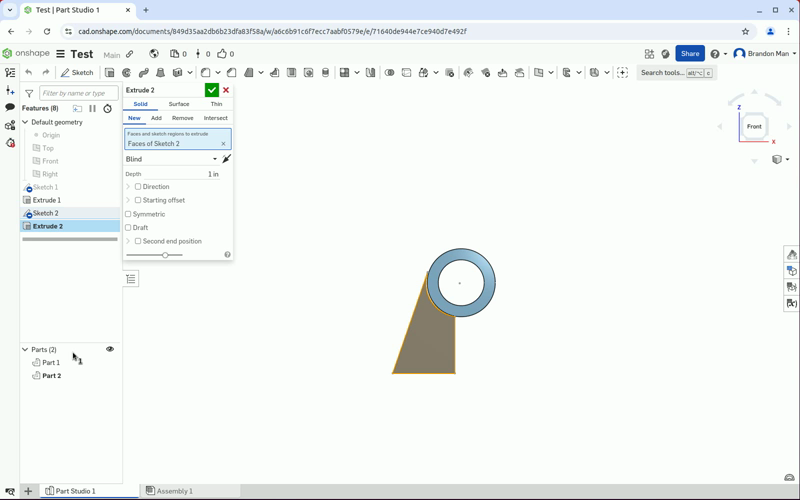
mouse_move(143, 106)
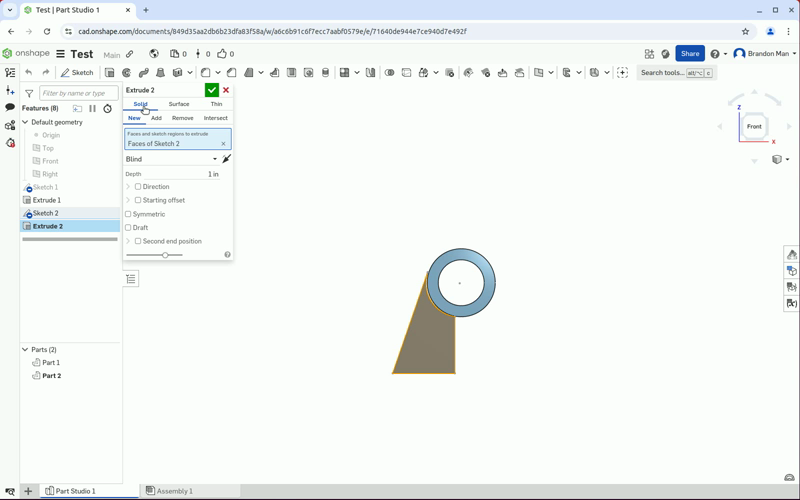
click(143, 106)
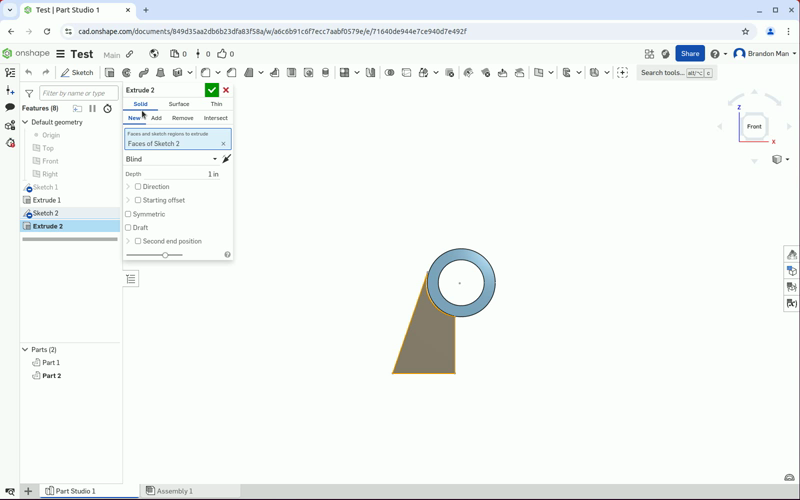
mouse_move(137, 120)
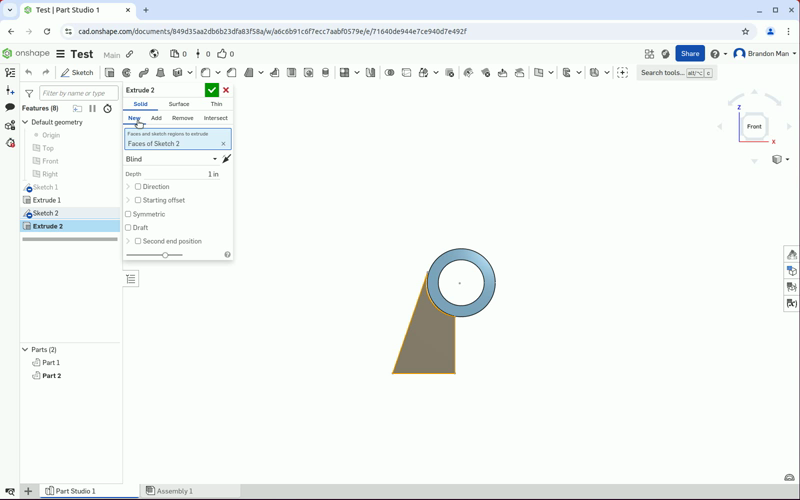
click(137, 120)
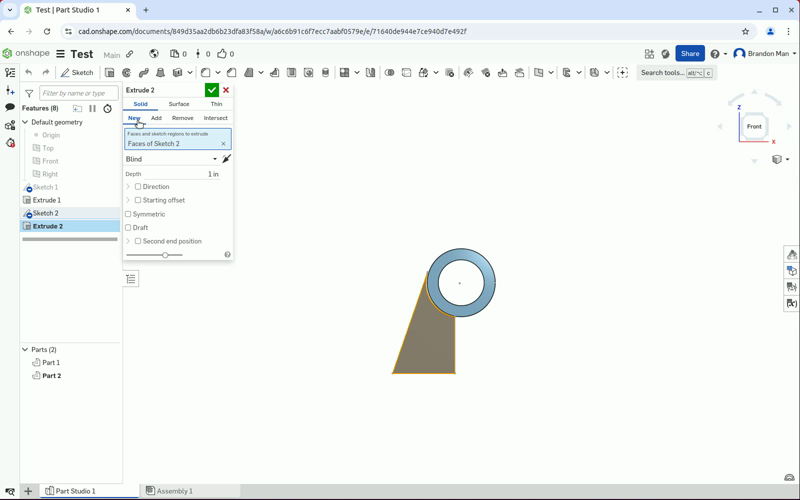
key(tab, 4)
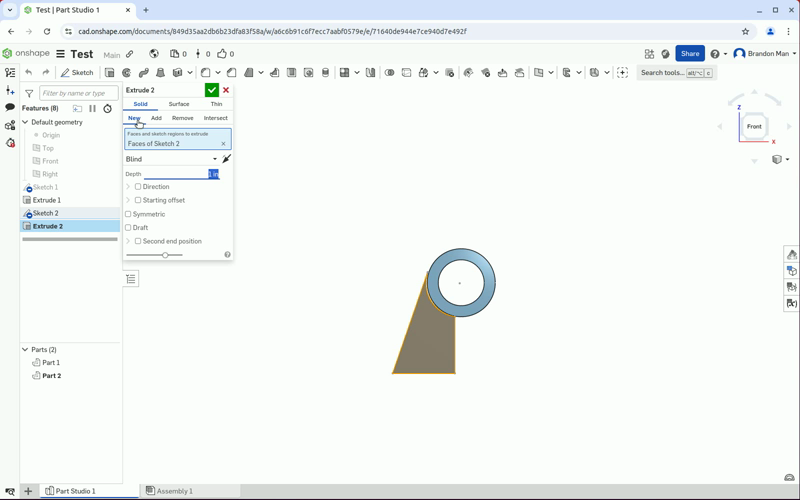
text(2.407)
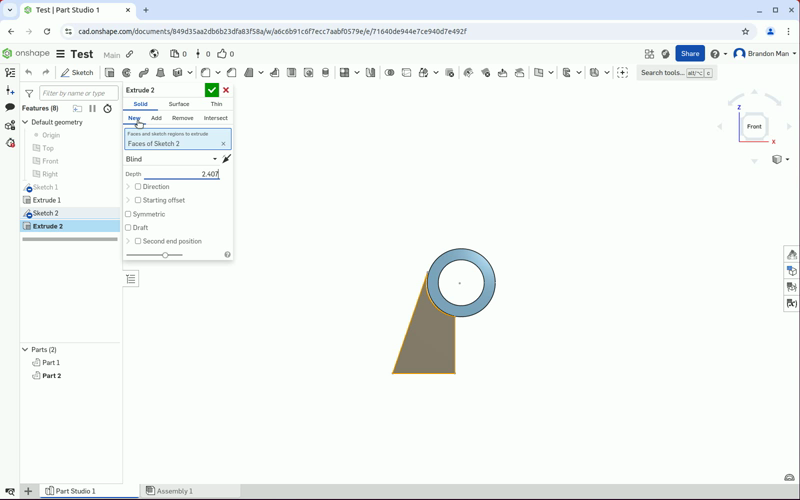
key(enter)
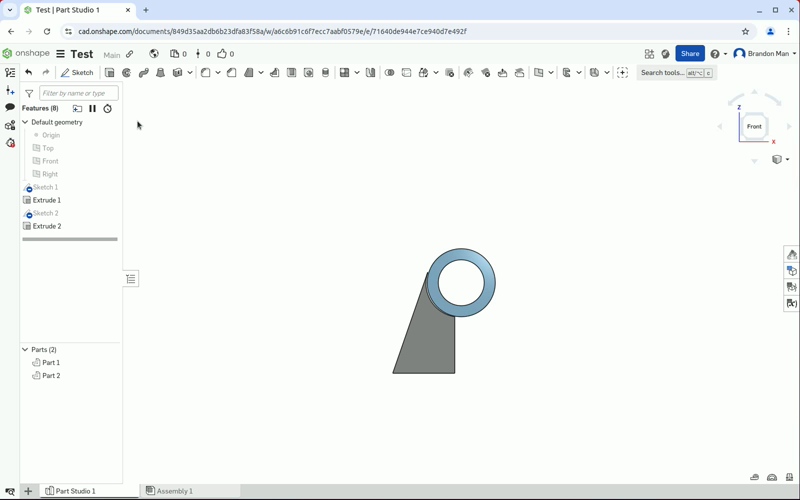
key(shift+h)
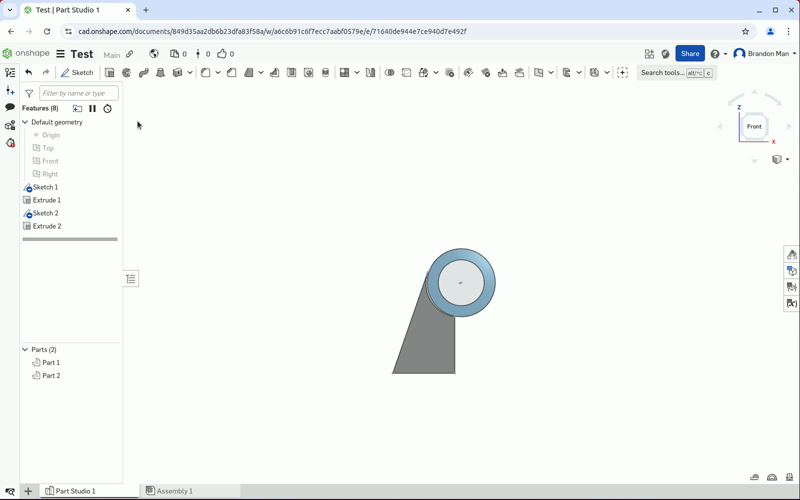
key(shift+h)
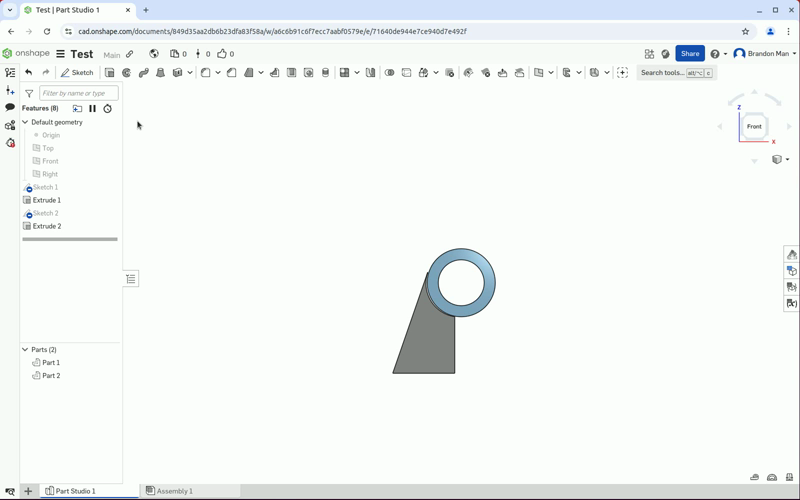
mouse_move(73, 189)
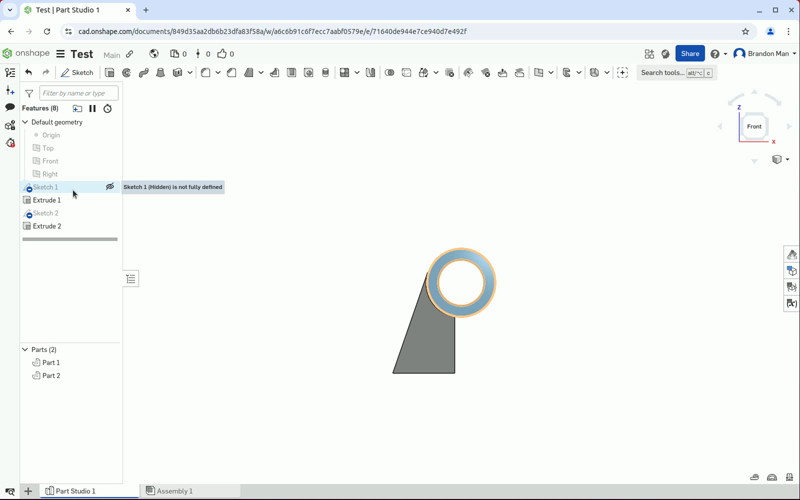
click(73, 189)
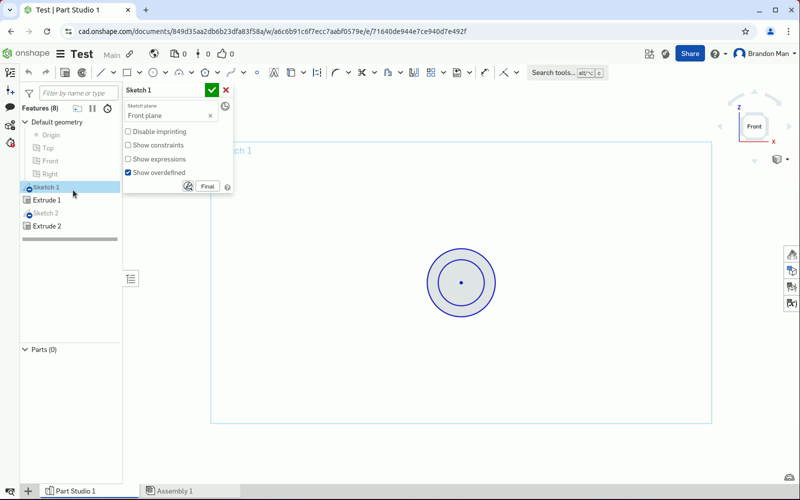
mouse_move(229, 92)
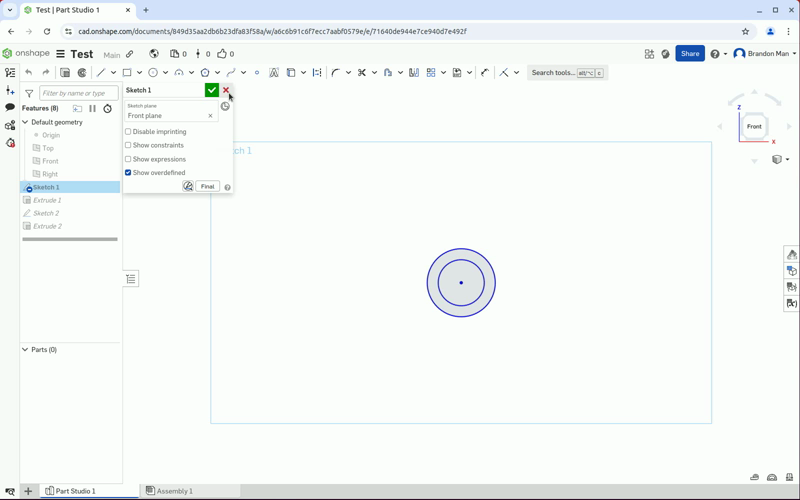
click(229, 92)
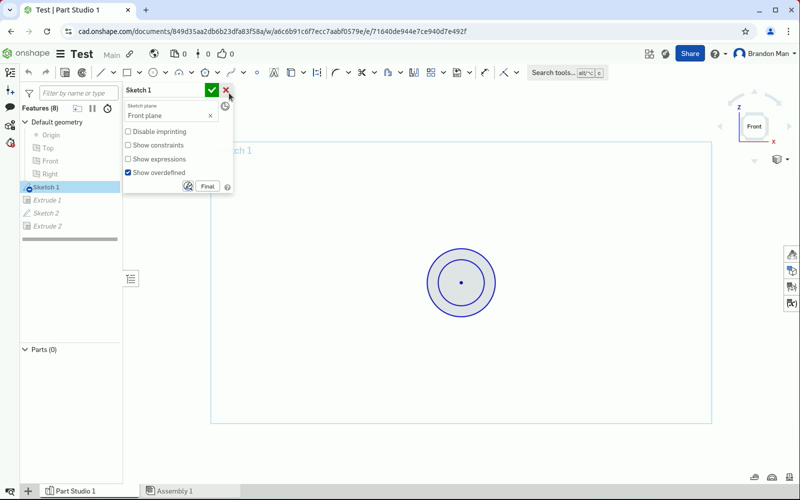
key(shift+s)
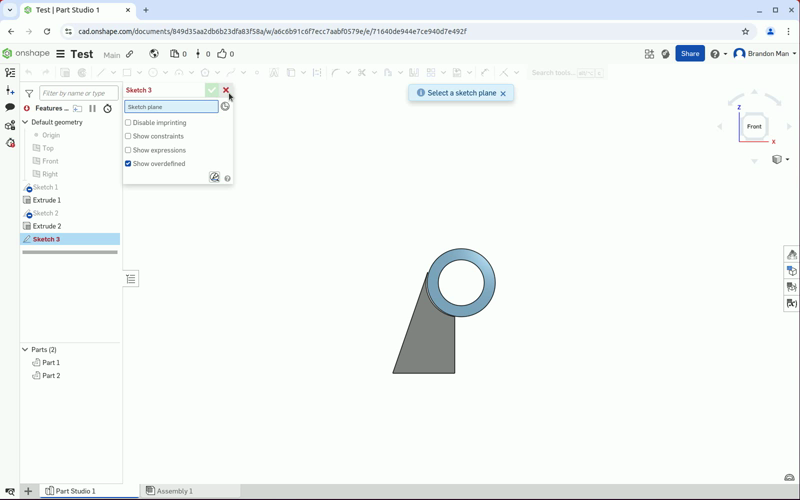
mouse_move(73, 163)
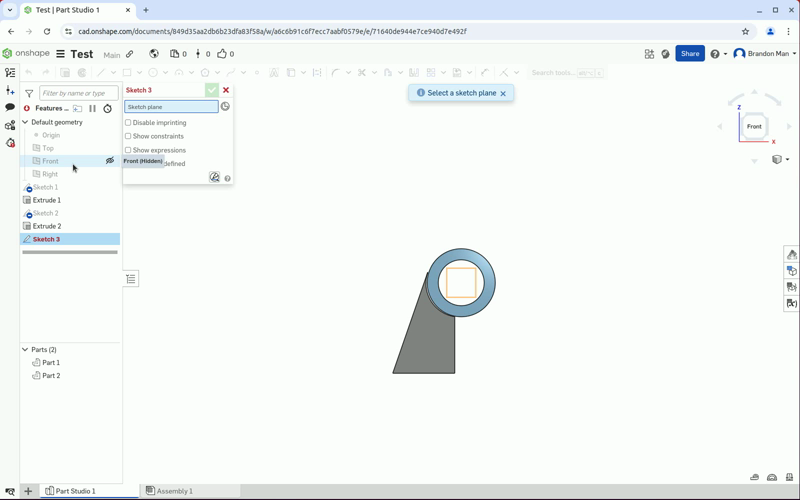
click(73, 163)
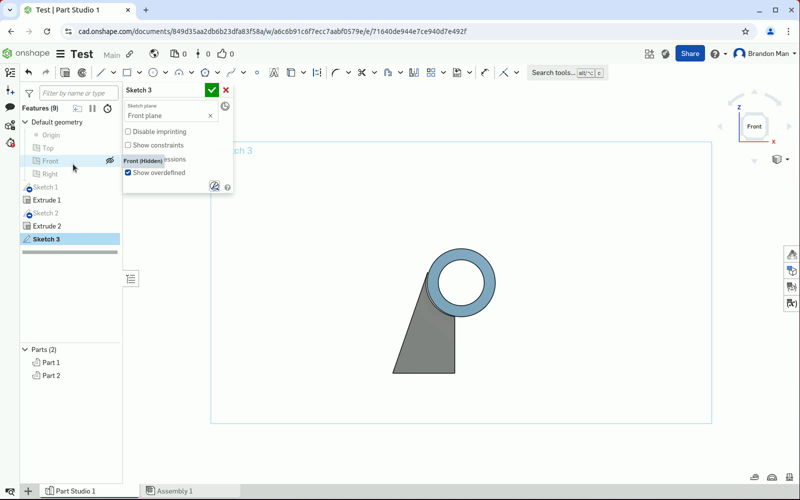
mouse_move(73, 352)
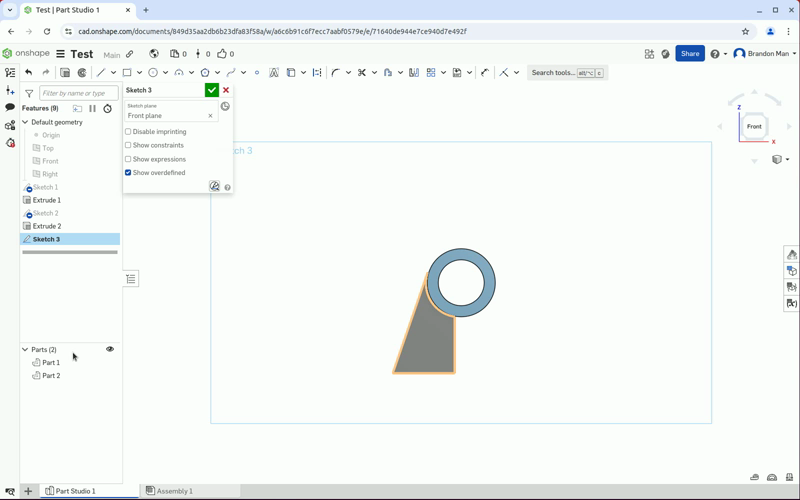
key(y)
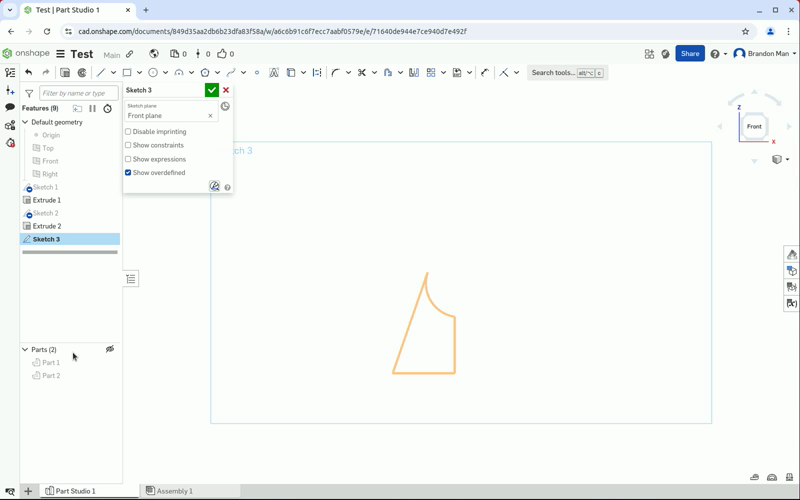
key(l)
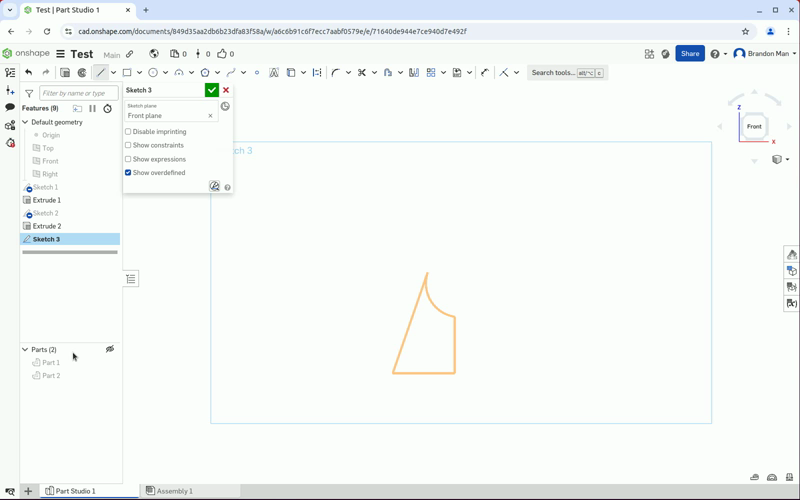
key_down(shift)
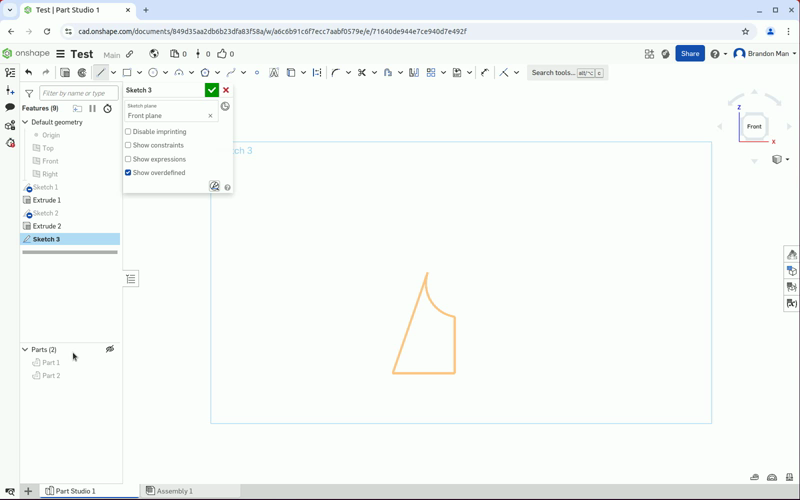
mouse_move(466, 373)
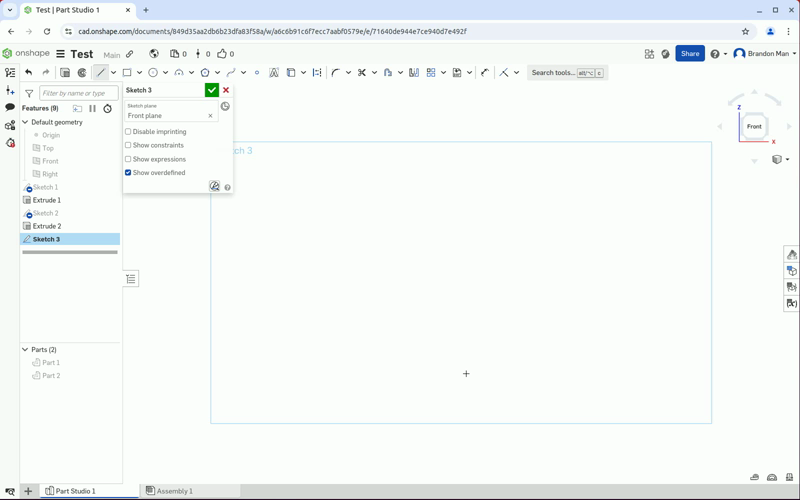
click(466, 373)
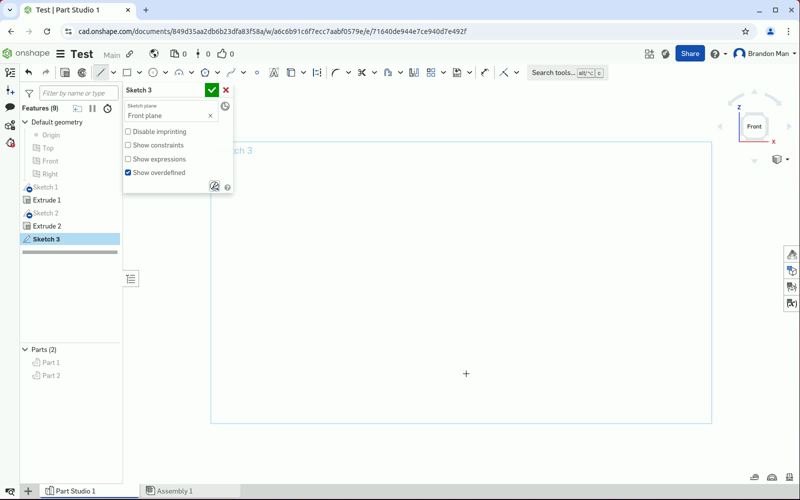
key_up(shift)
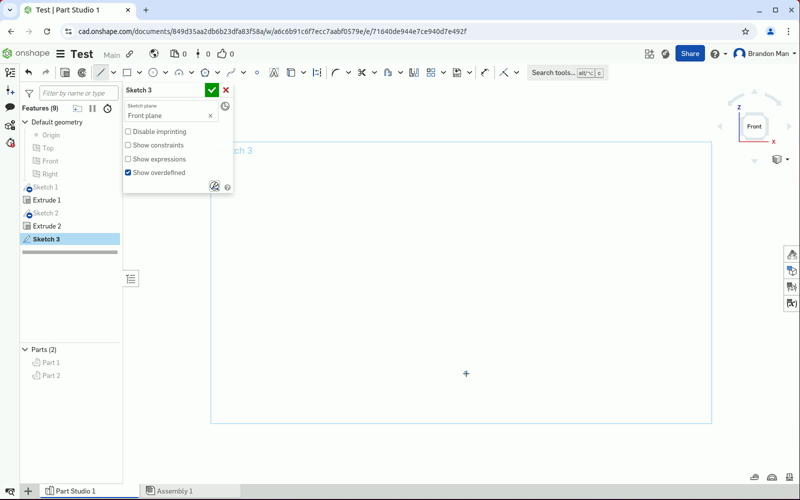
key_down(shift)
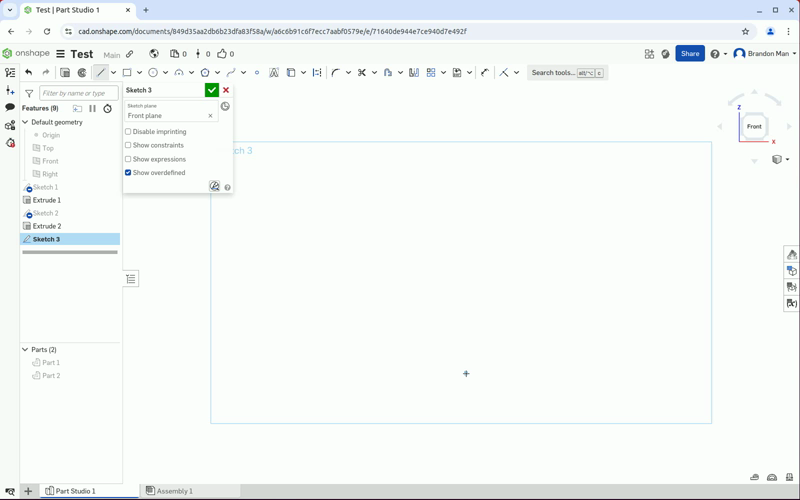
mouse_move(528, 373)
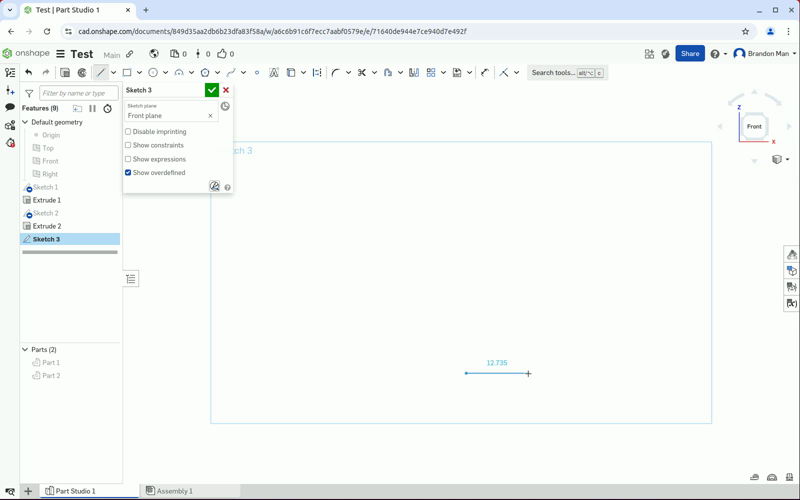
click(528, 373)
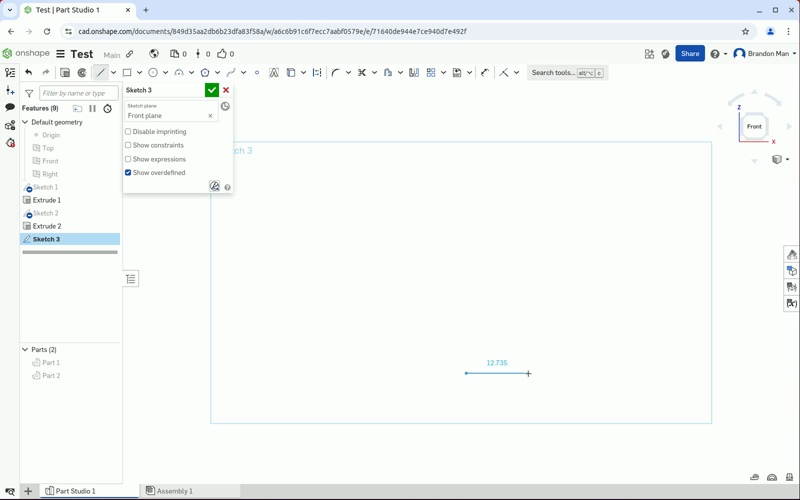
key_up(shift)
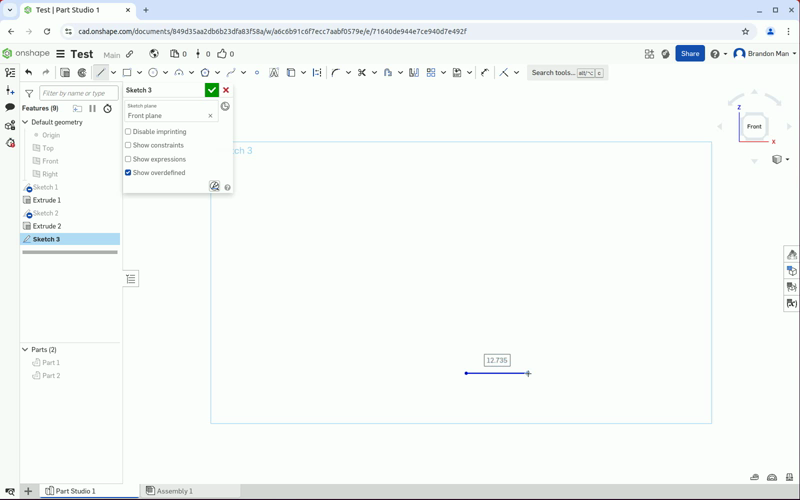
key_down(shift)
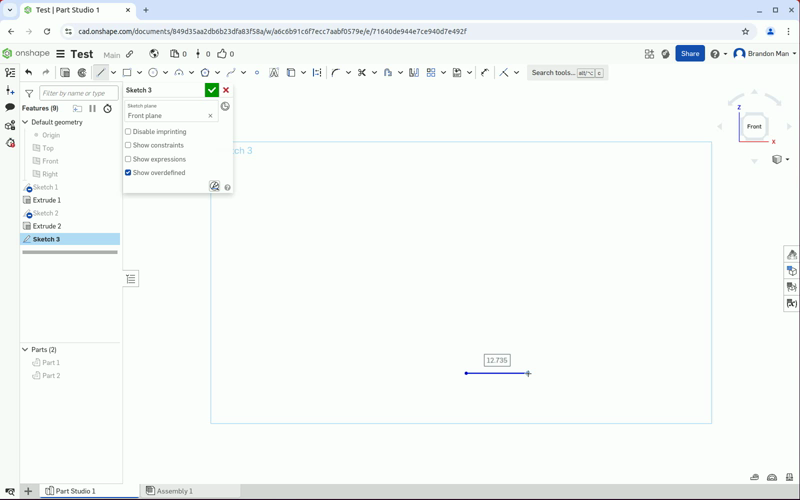
mouse_move(493, 272)
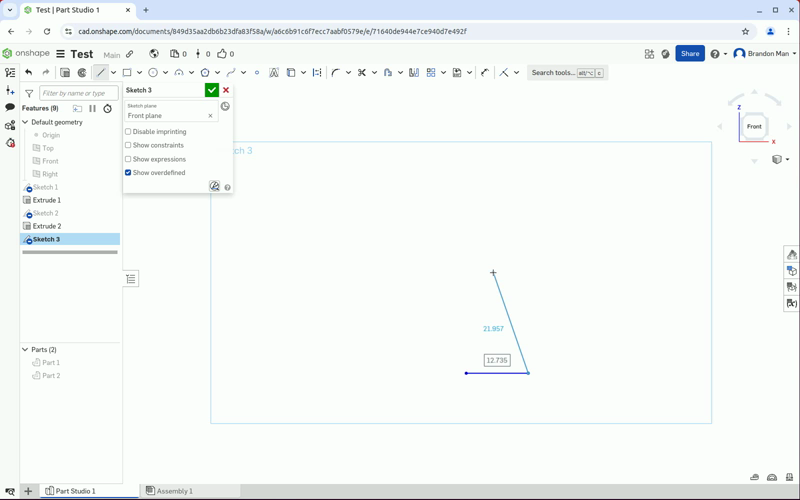
click(493, 272)
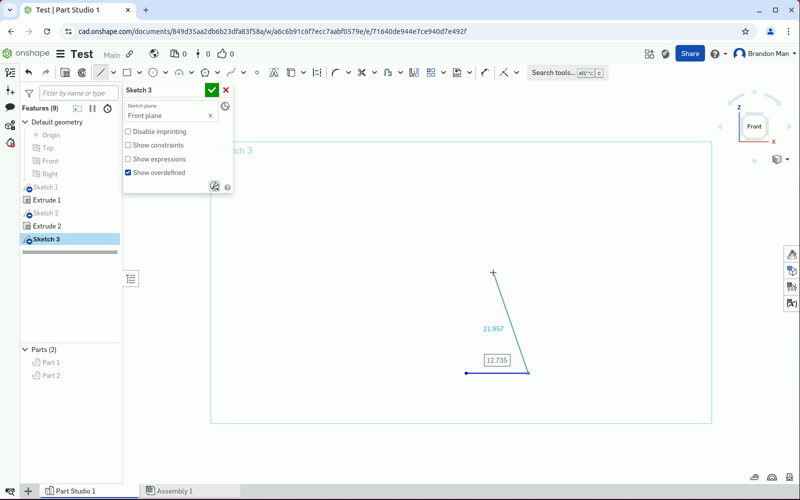
key_up(shift)
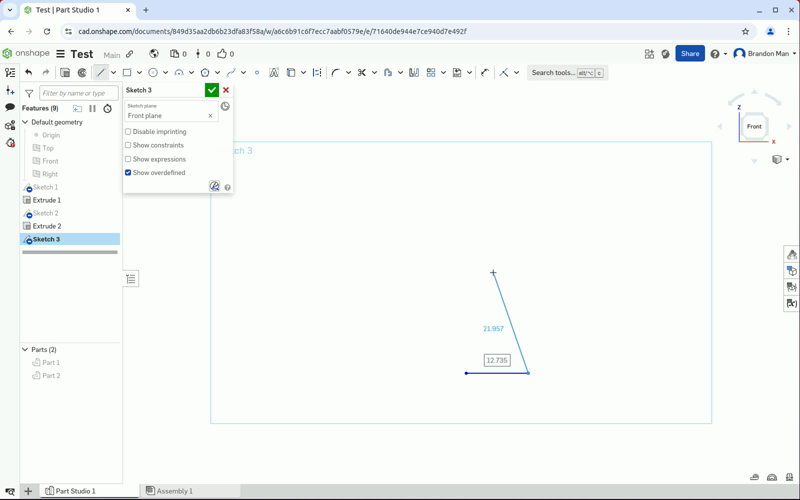
key(esc)
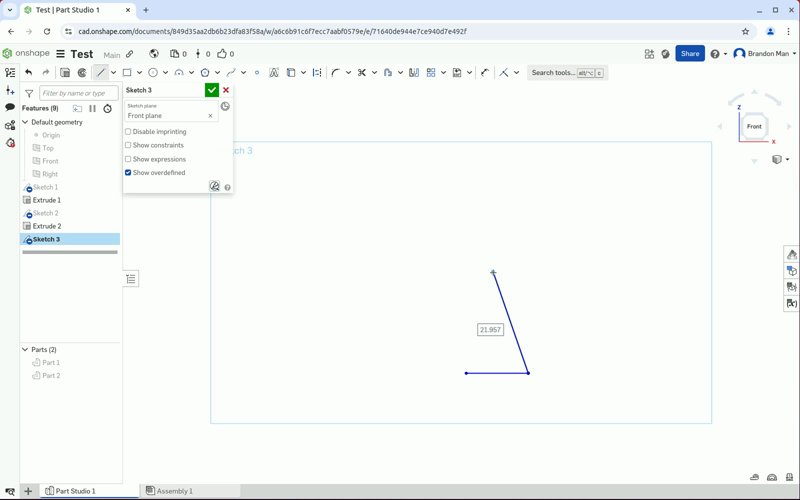
key(a)
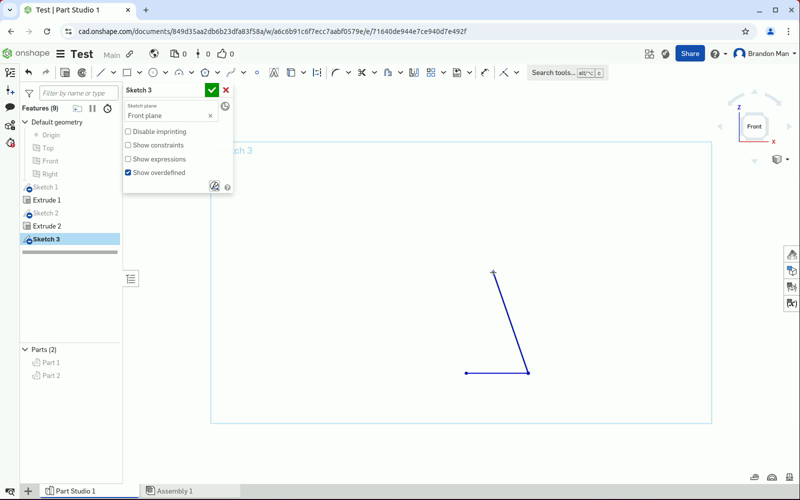
mouse_move(493, 272)
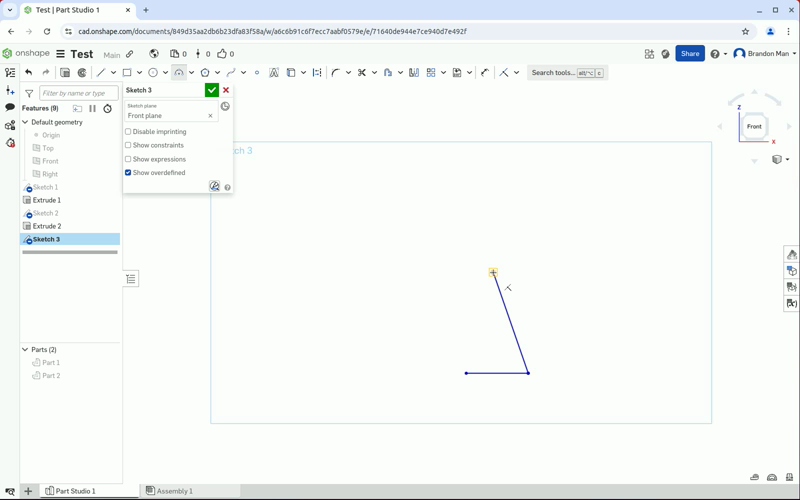
click(493, 272)
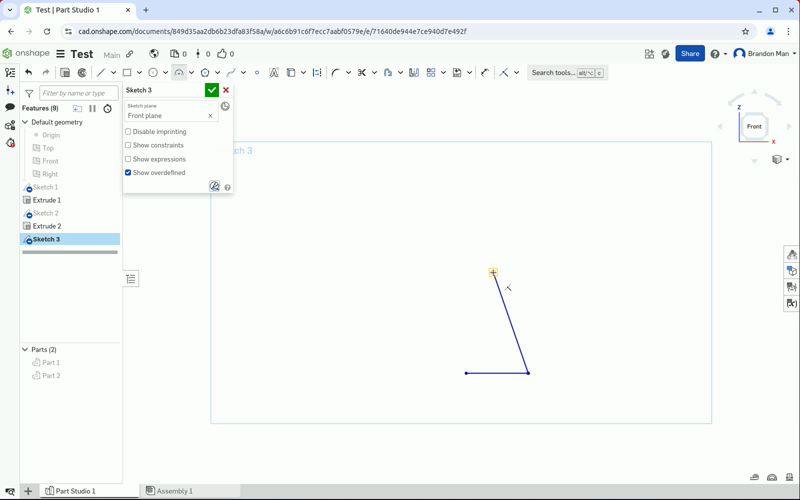
key_down(shift)
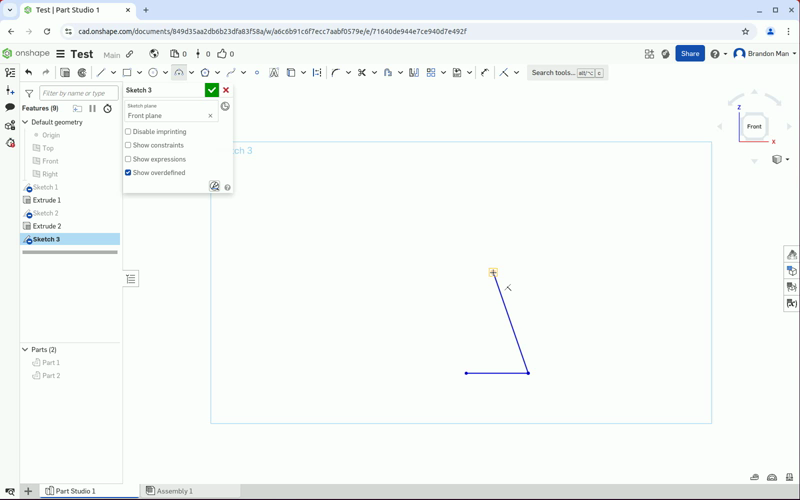
mouse_move(466, 316)
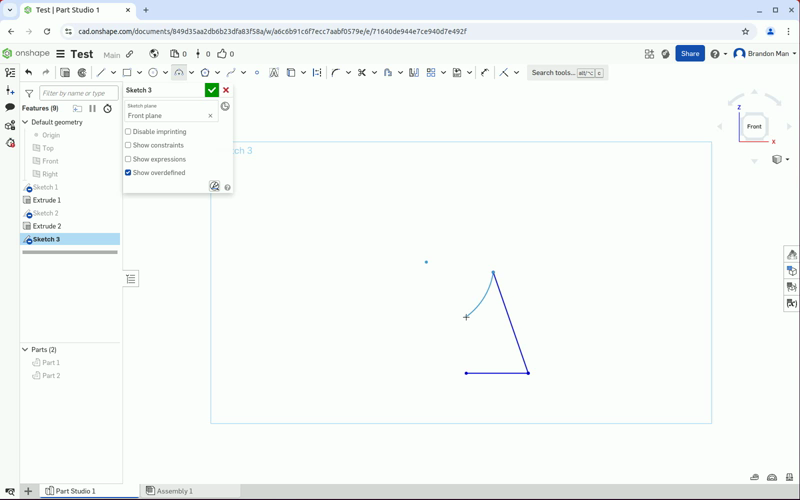
click(466, 316)
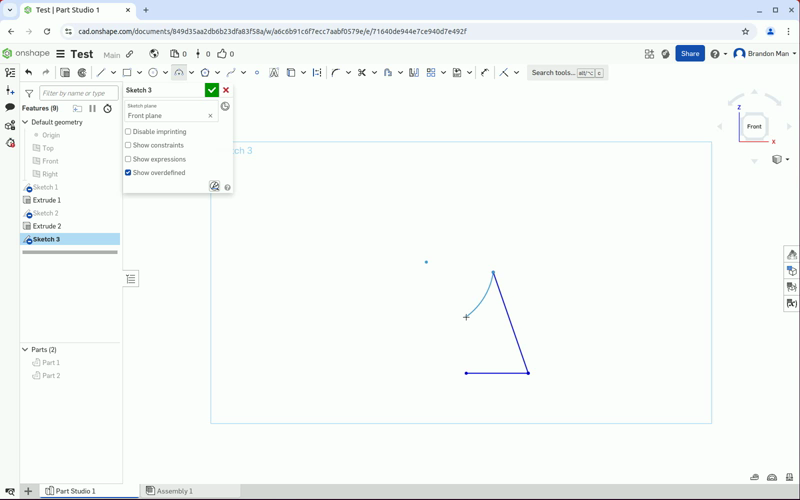
mouse_move(490, 300)
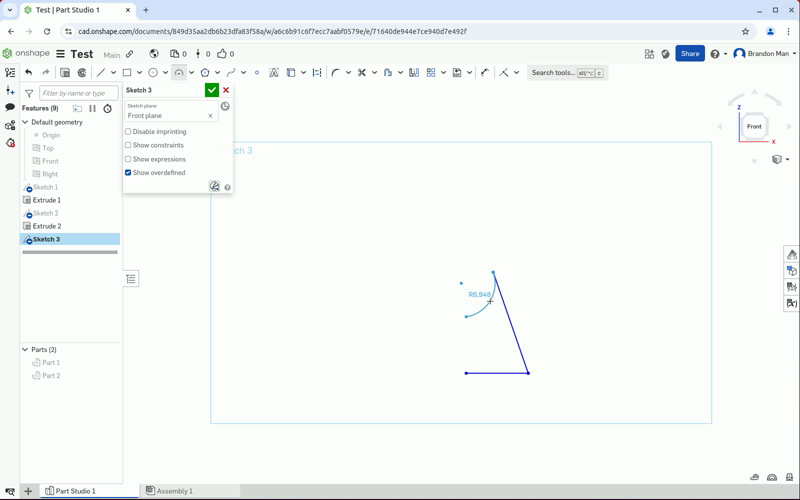
click(490, 300)
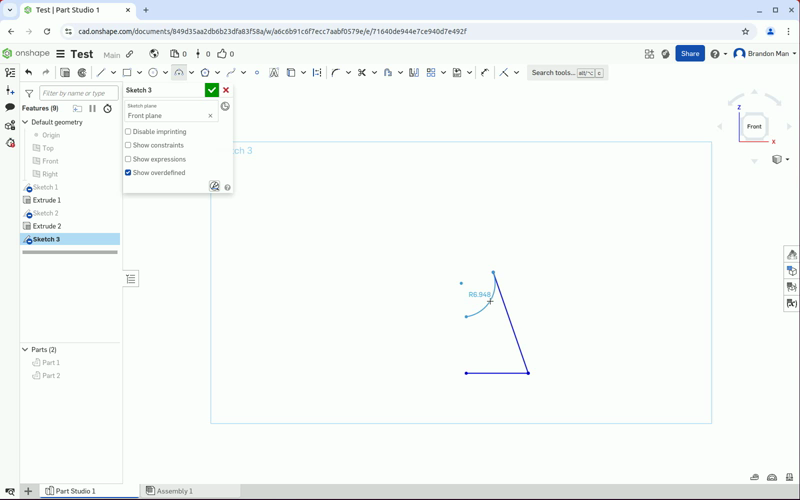
key_up(shift)
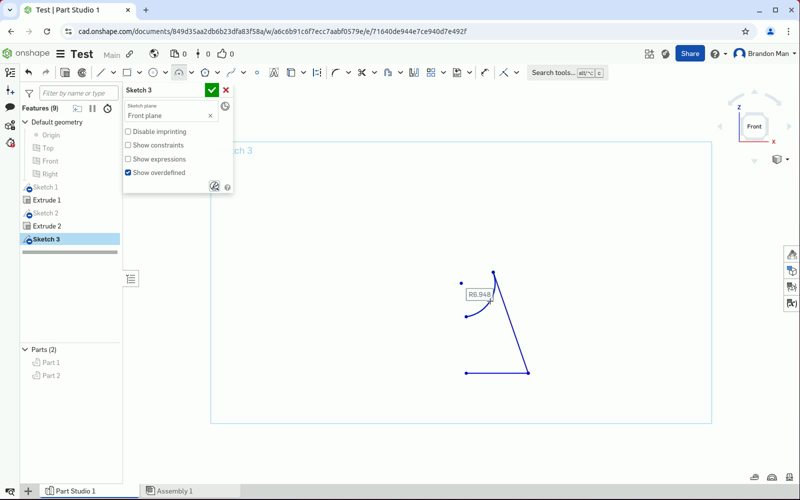
key(esc)
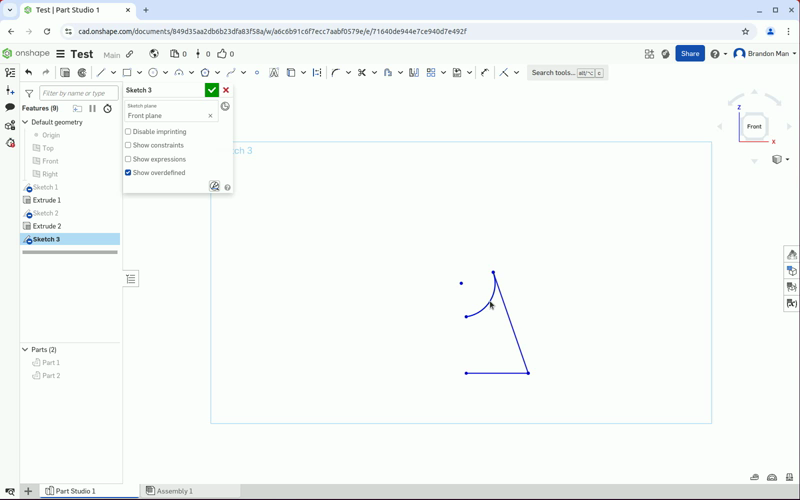
key(l)
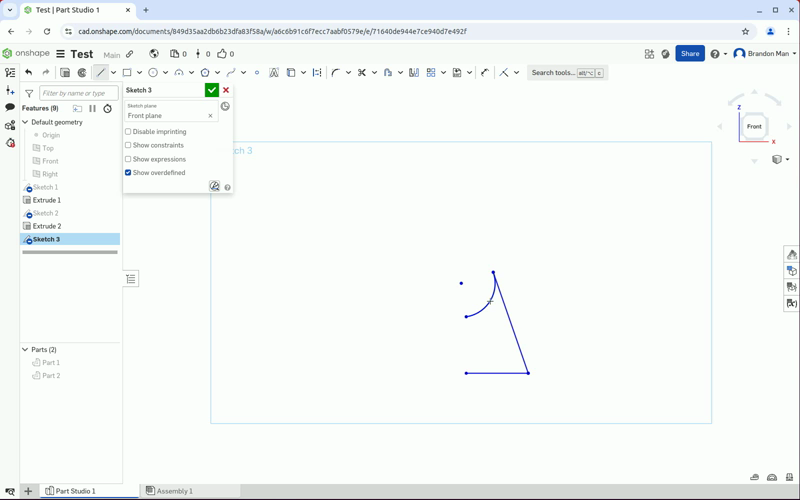
mouse_move(466, 316)
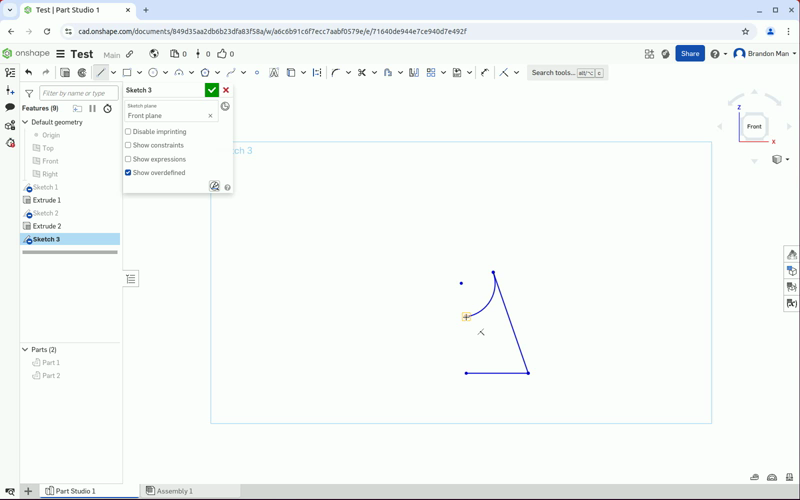
click(466, 316)
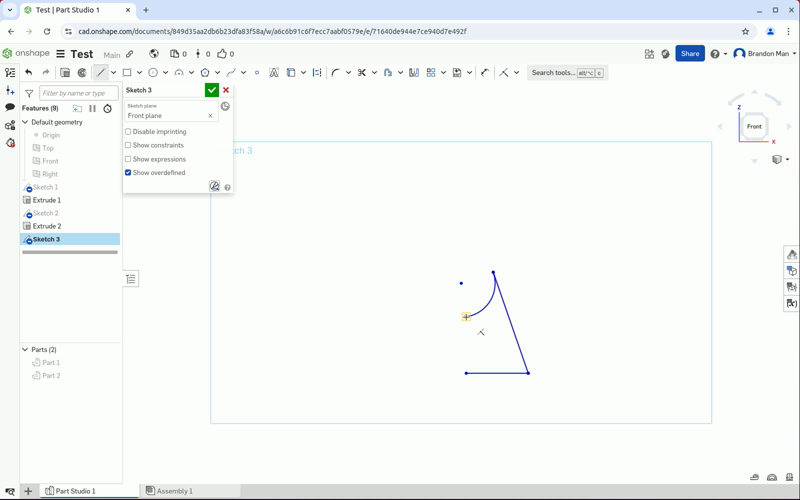
mouse_move(496, 316)
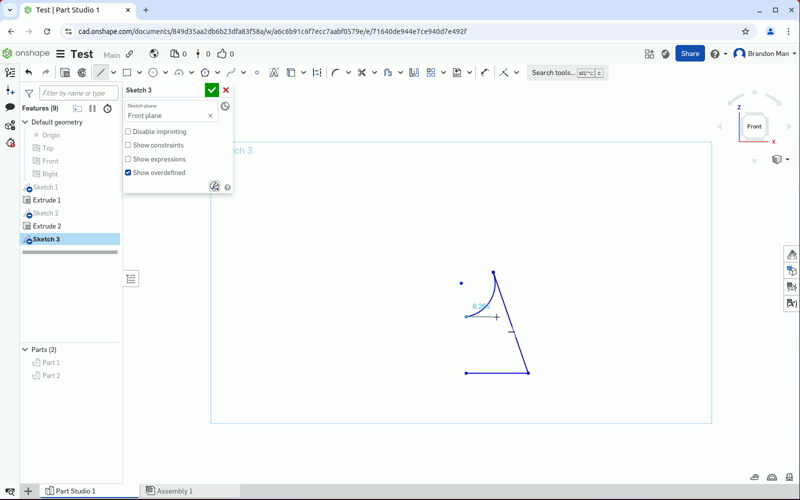
key_down(shift)
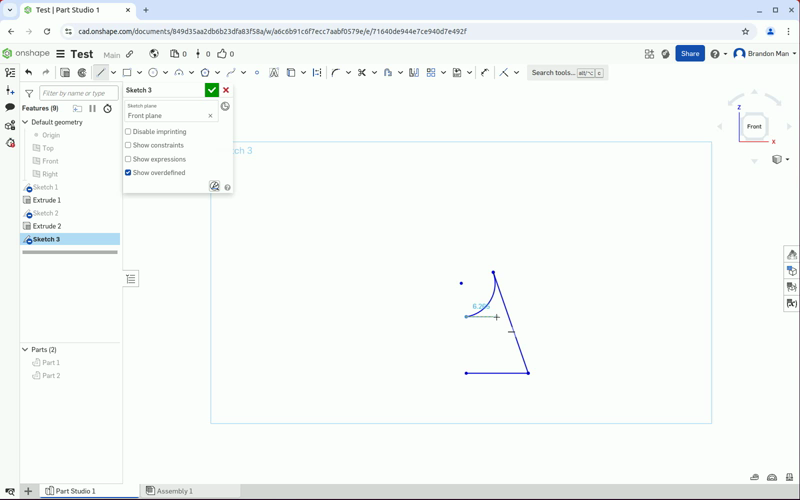
mouse_move(466, 373)
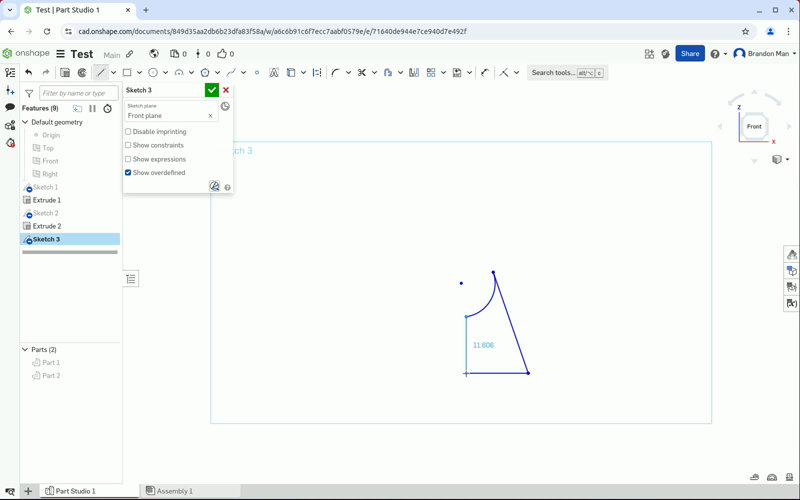
key_up(shift)
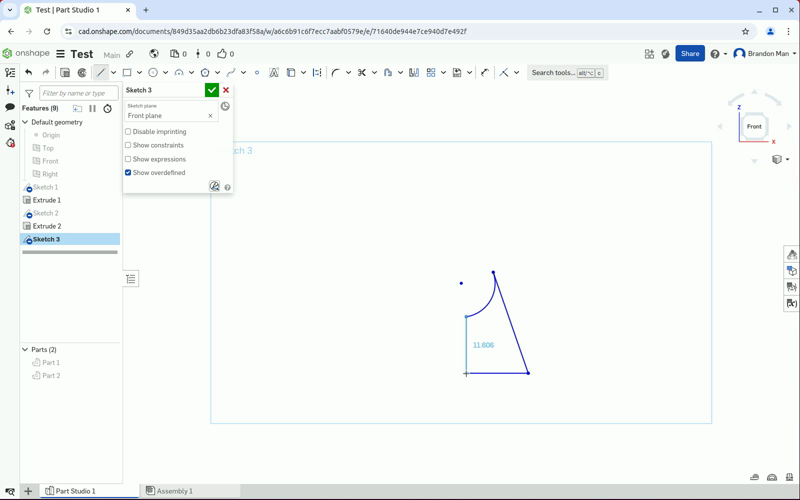
click(466, 373)
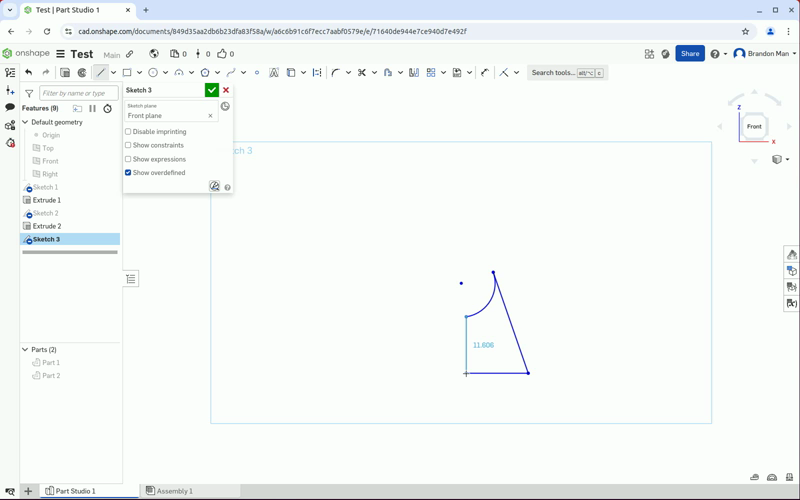
key(esc)
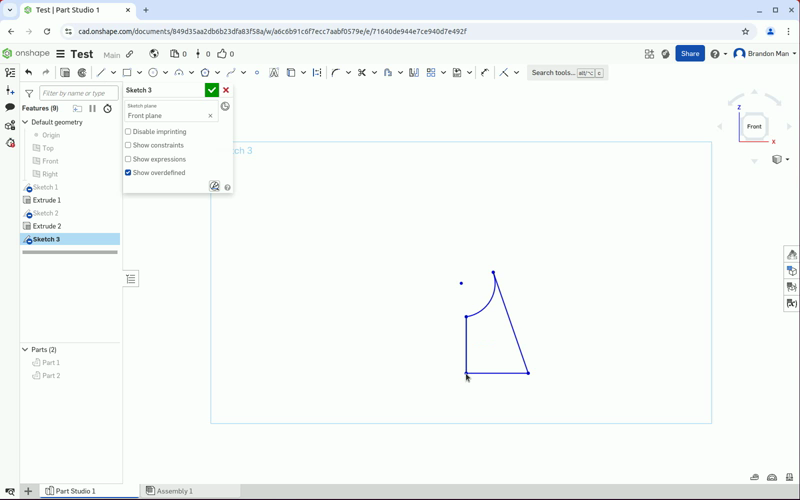
mouse_move(506, 332)
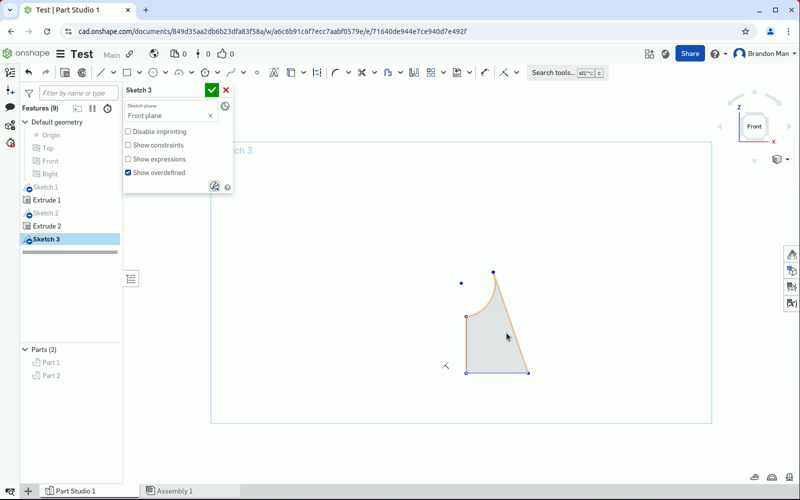
click(506, 332)
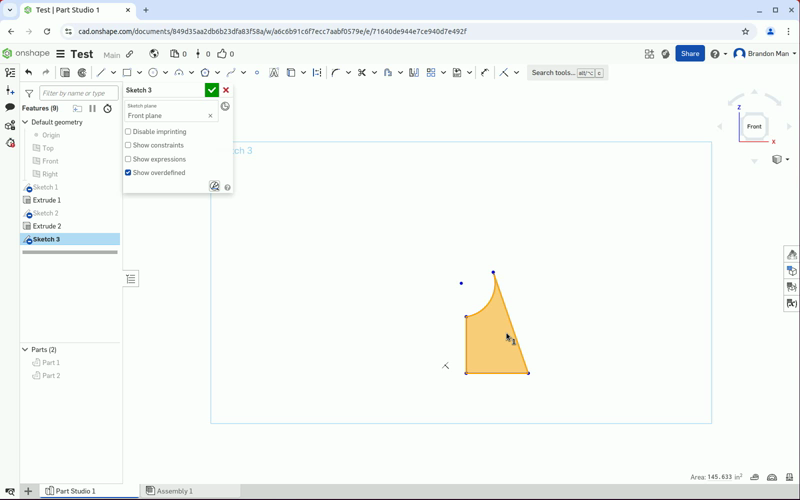
mouse_move(73, 352)
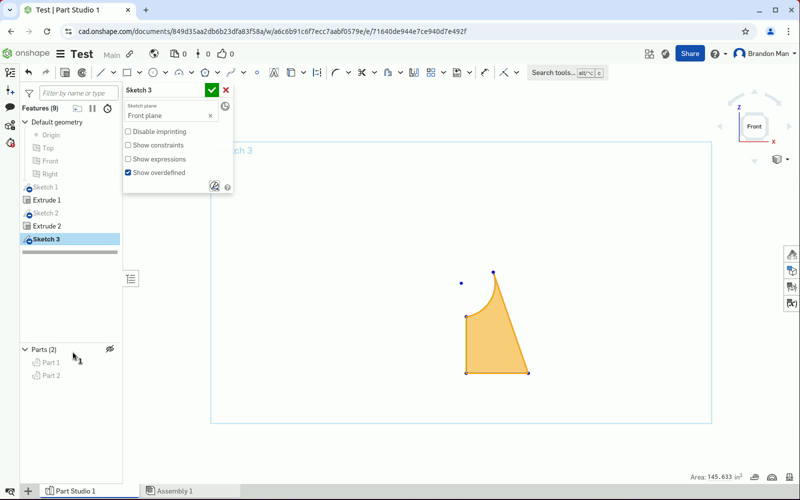
key(shift+y)
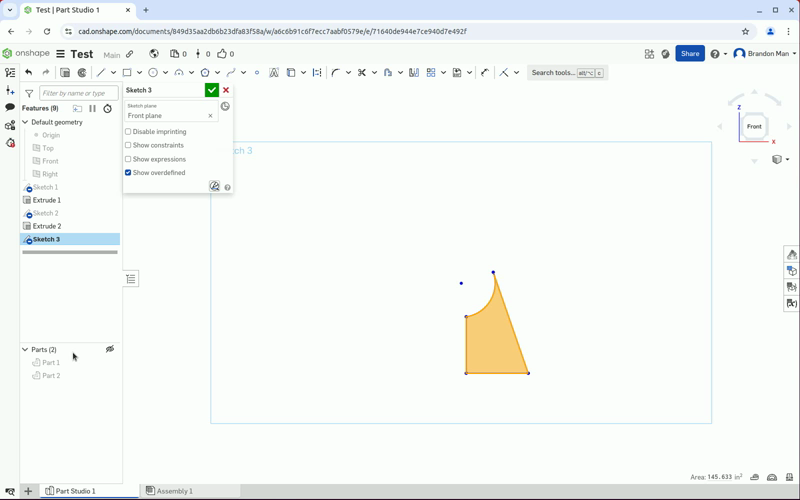
key(shift+e)
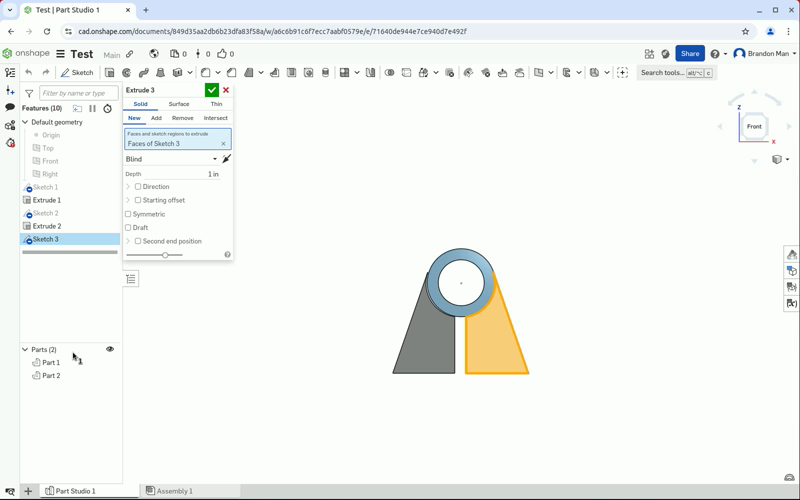
mouse_move(143, 106)
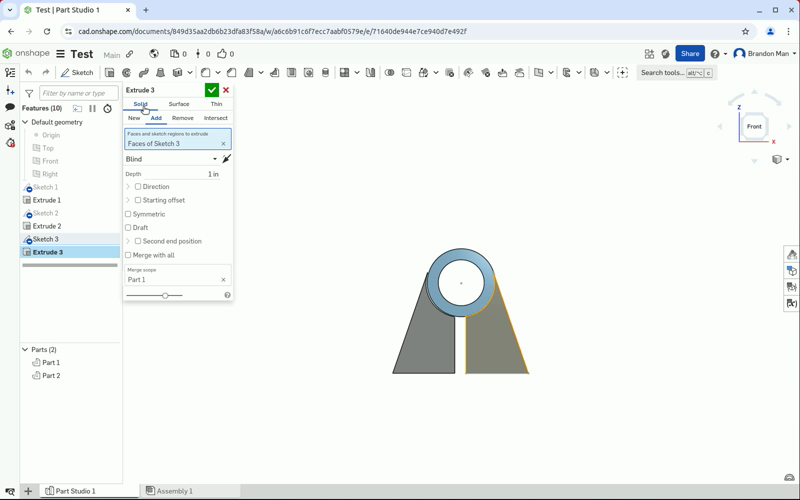
click(143, 106)
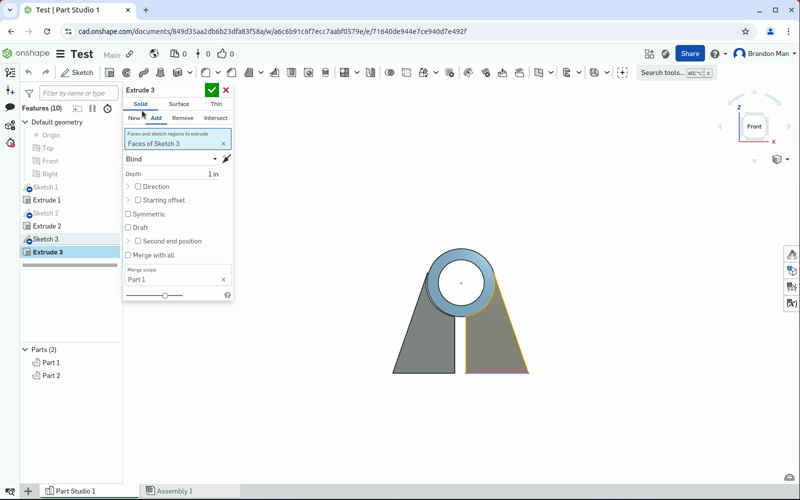
mouse_move(137, 120)
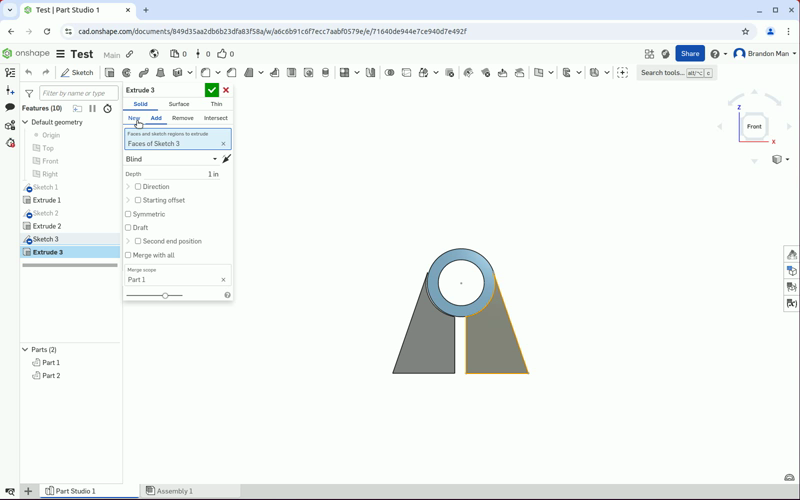
click(137, 120)
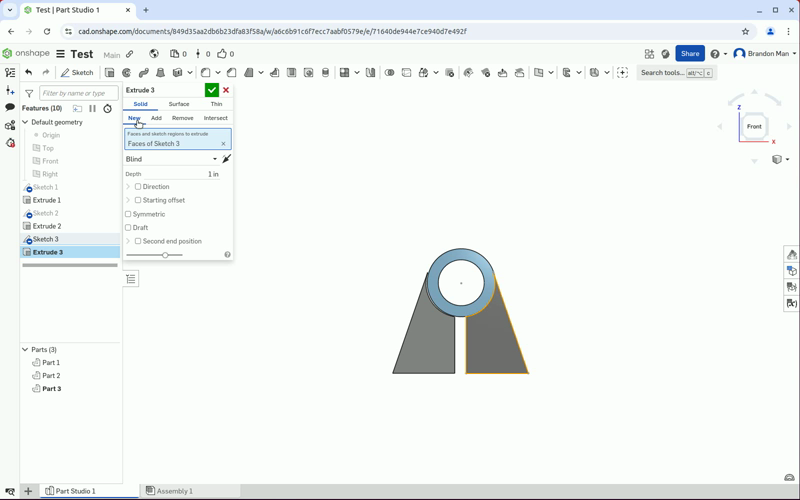
key(tab, 4)
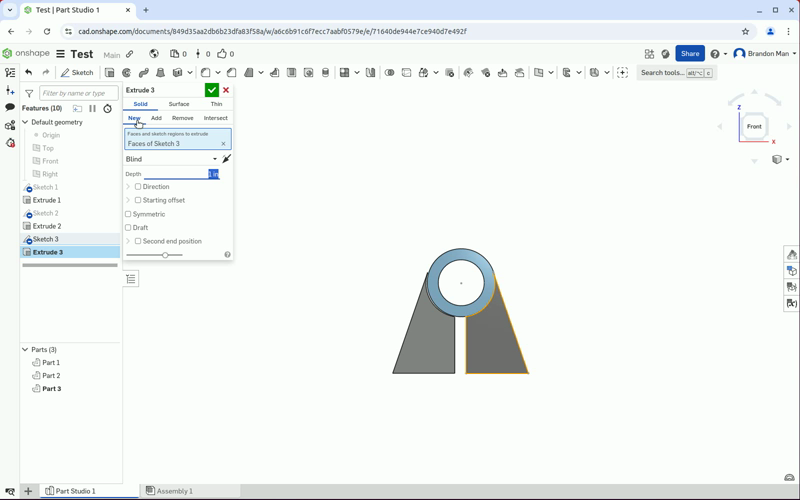
text(2.407)
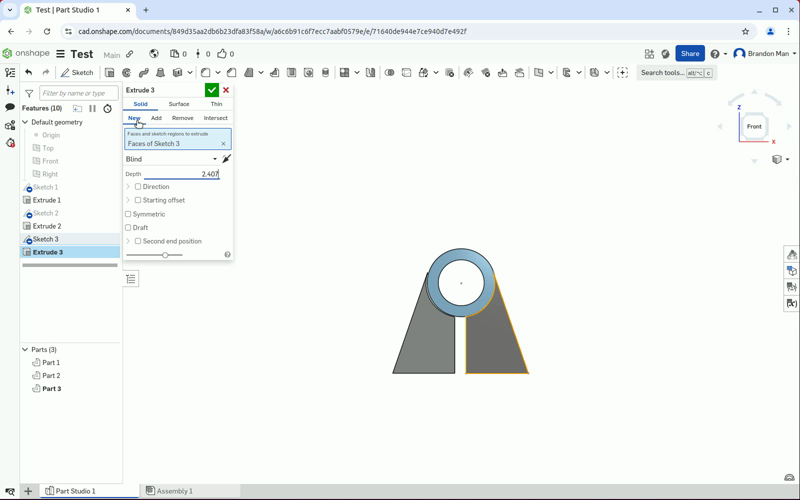
key(enter)
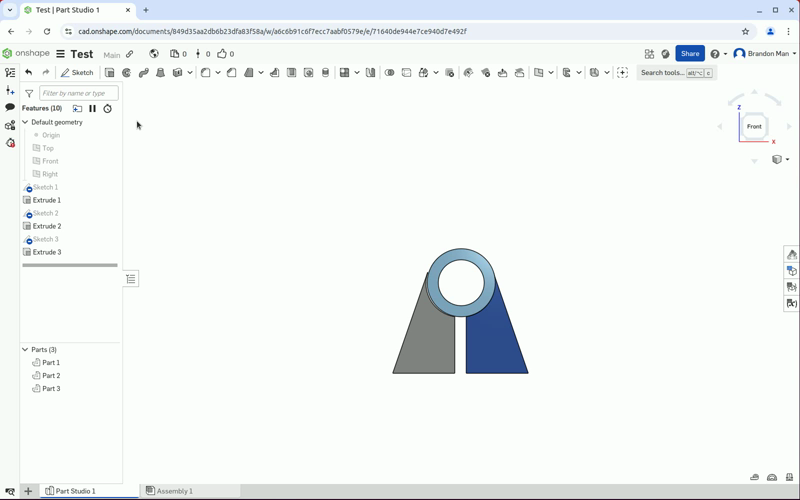
key(shift+h)
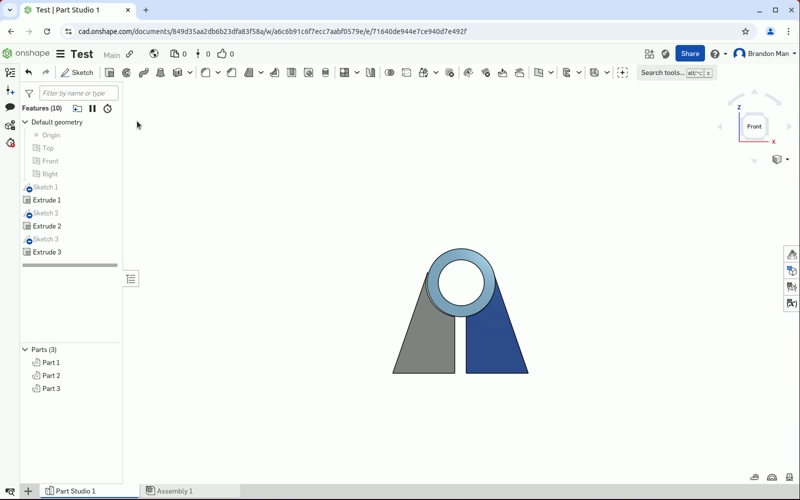
key(shift+h)
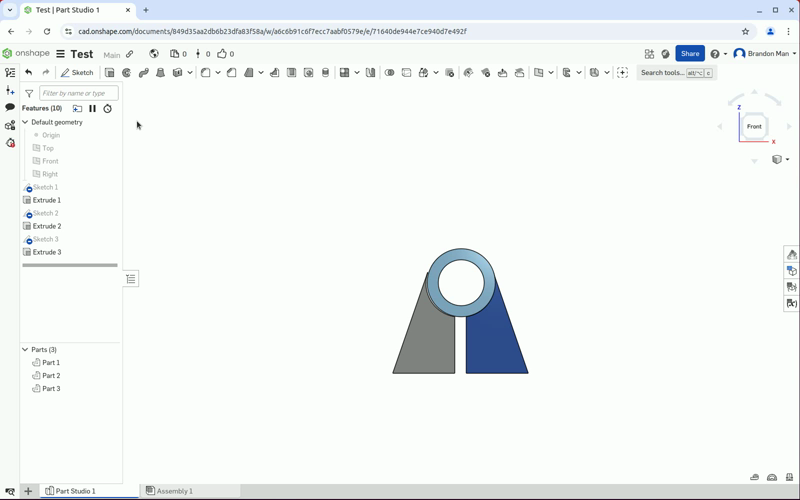
mouse_move(73, 189)
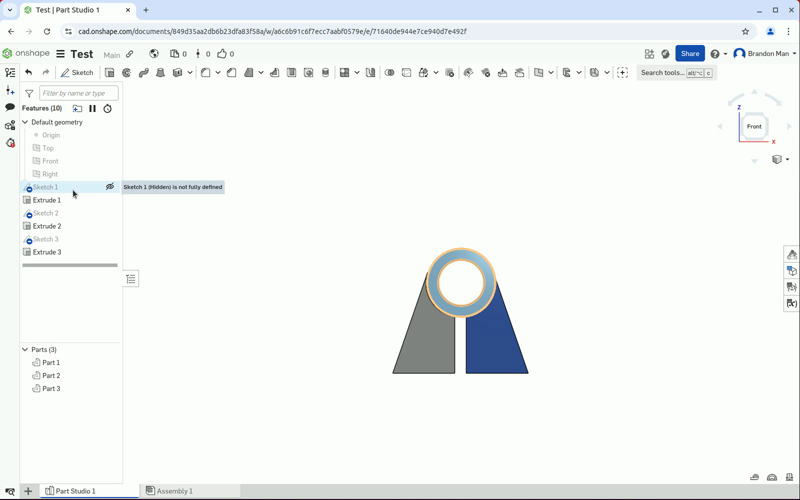
click(73, 189)
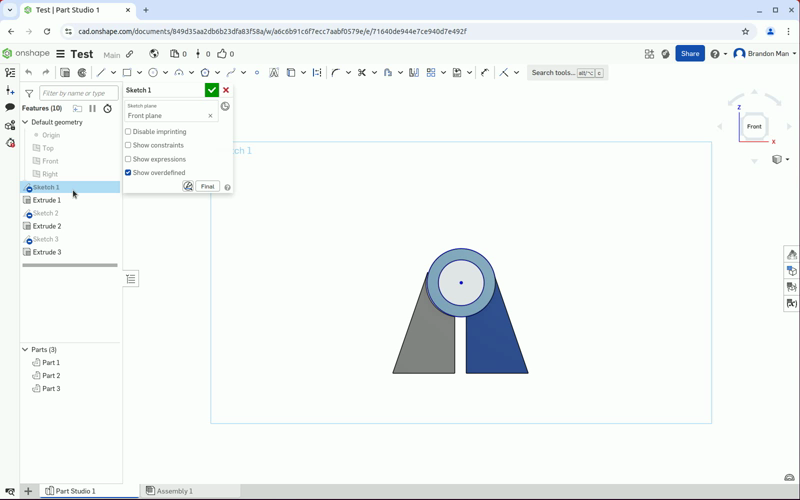
mouse_move(229, 92)
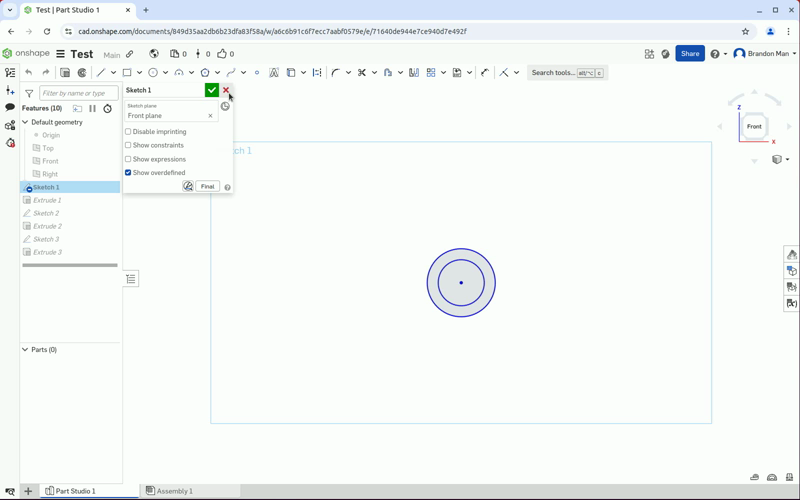
click(229, 92)
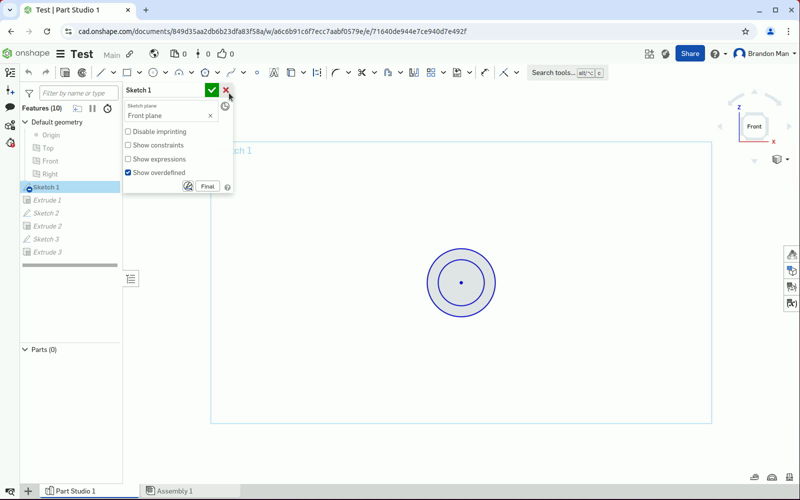
key(shift+s)
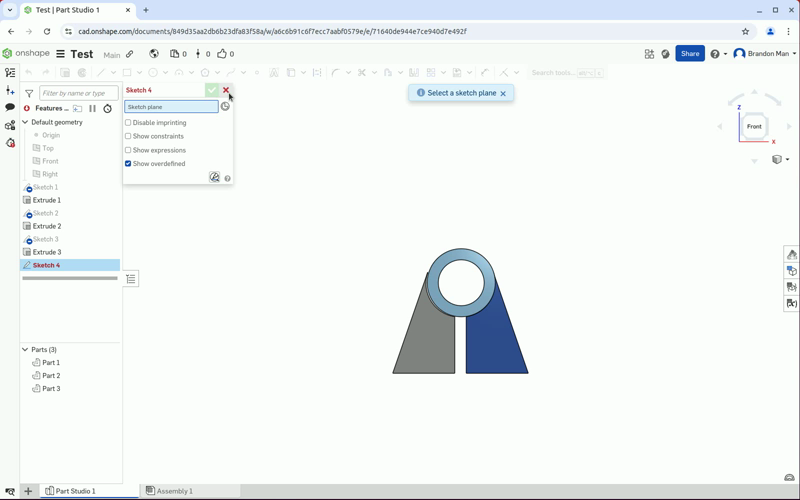
mouse_move(73, 163)
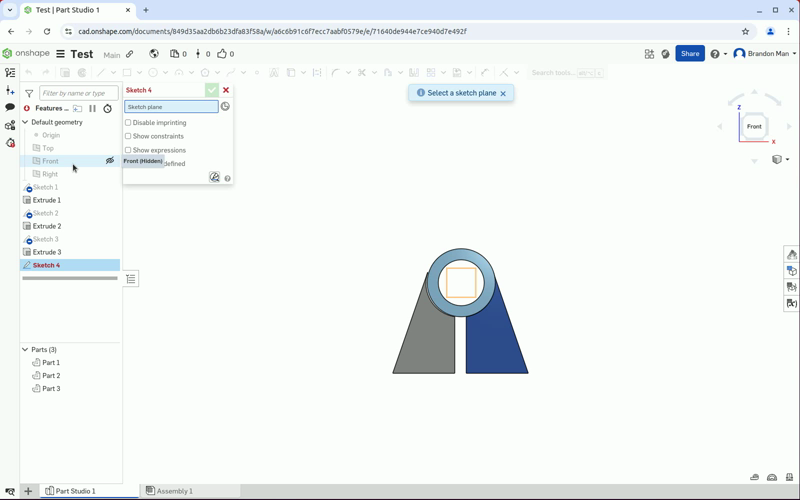
click(73, 163)
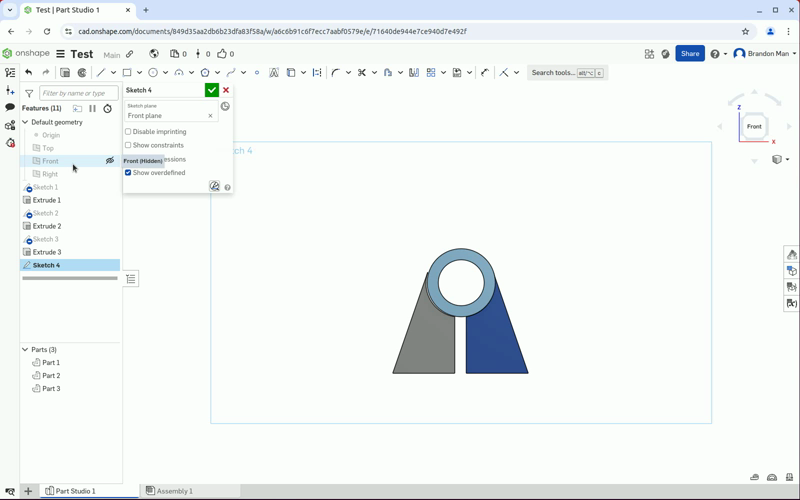
mouse_move(73, 352)
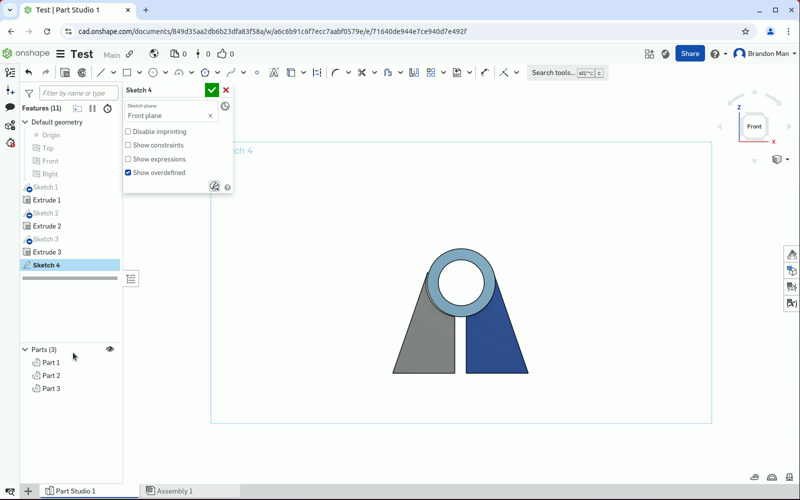
key(y)
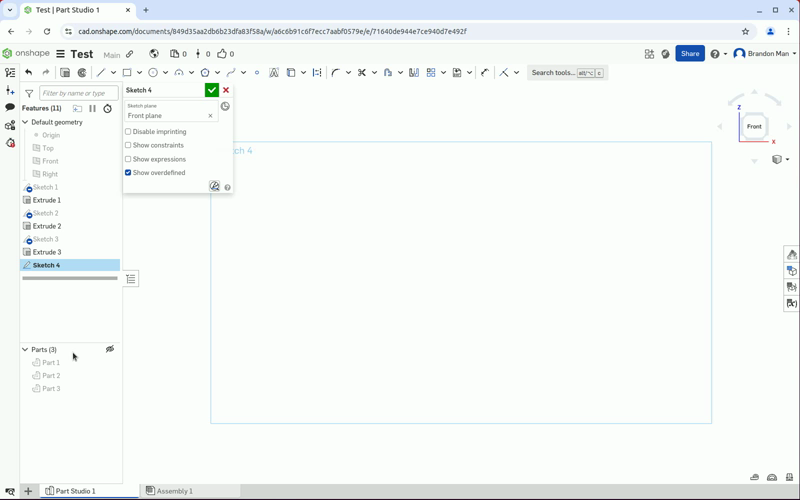
key(l)
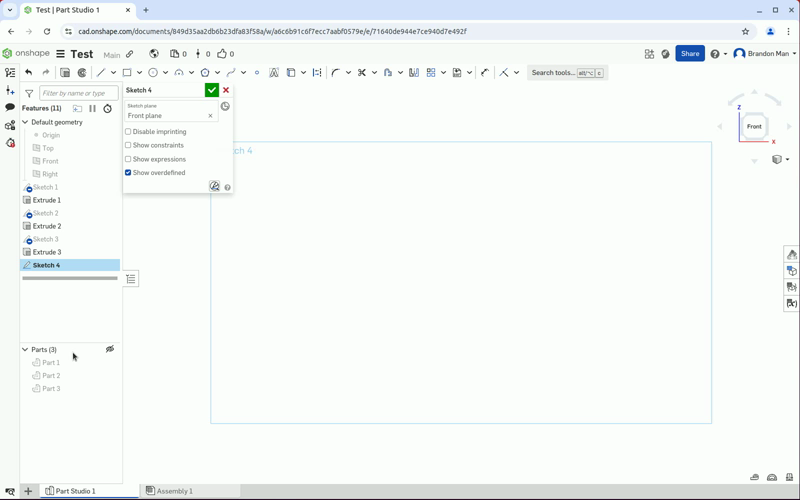
key_down(shift)
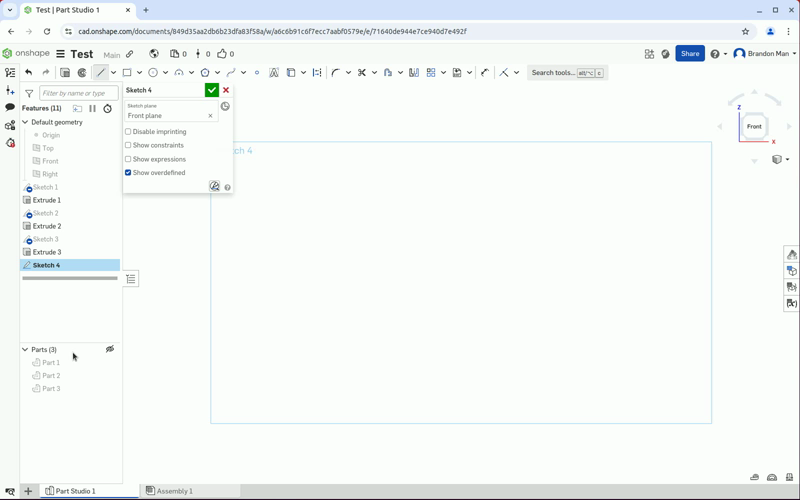
mouse_move(392, 395)
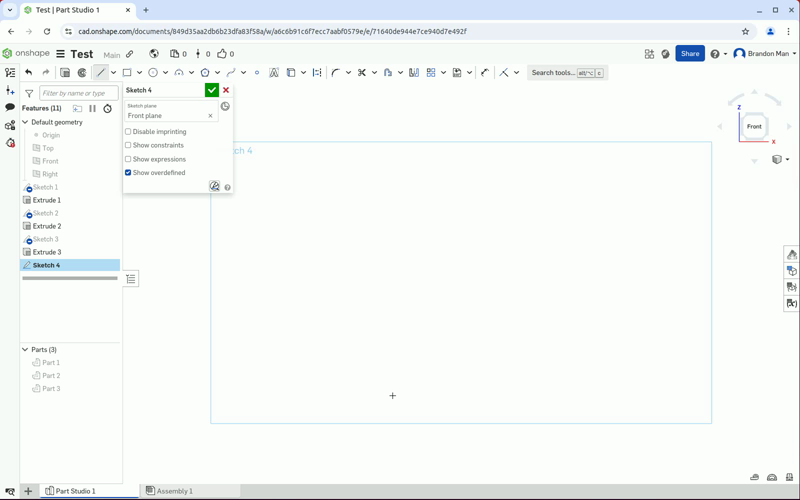
click(392, 395)
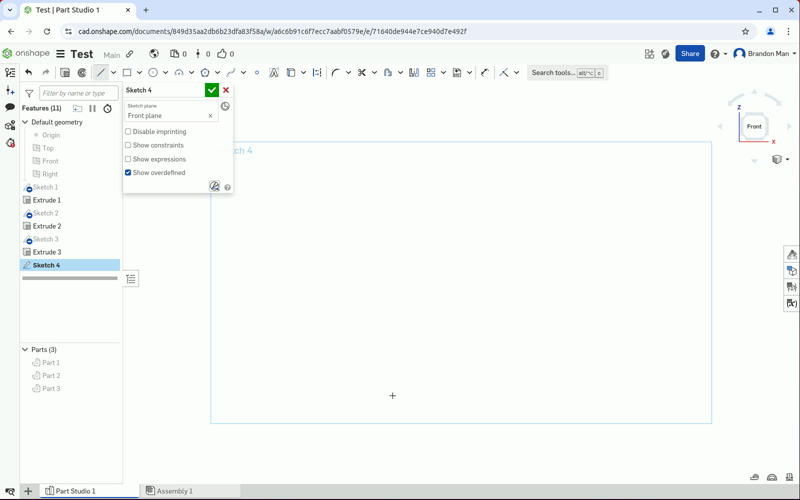
key_up(shift)
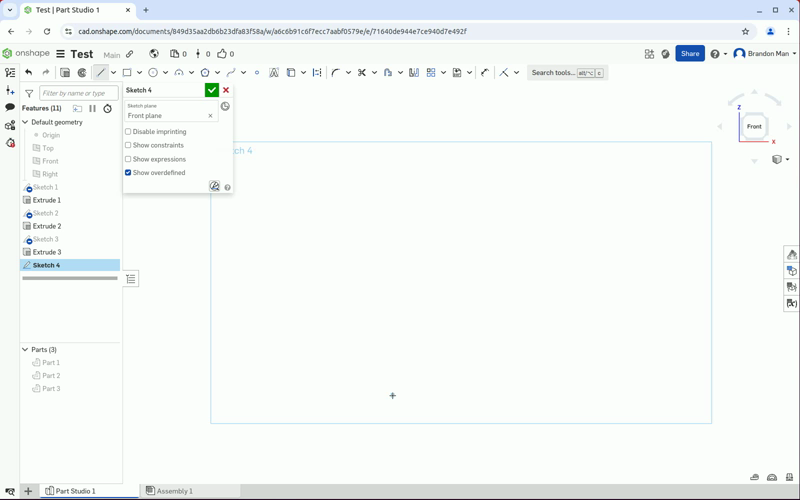
key_down(shift)
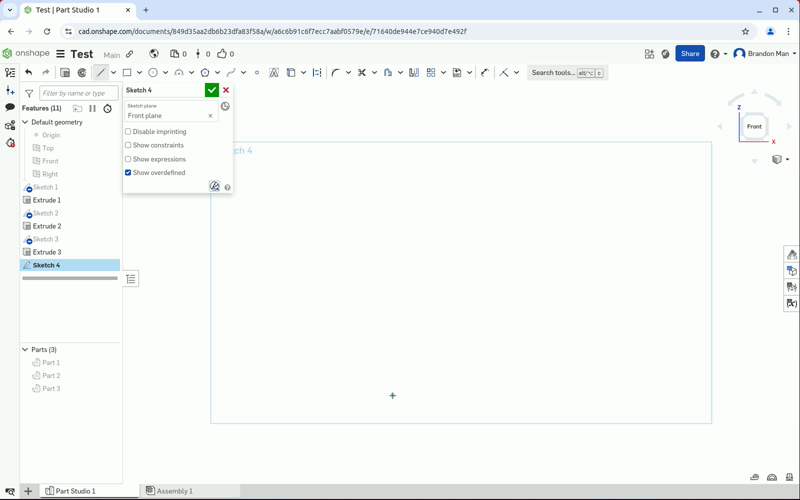
mouse_move(527, 395)
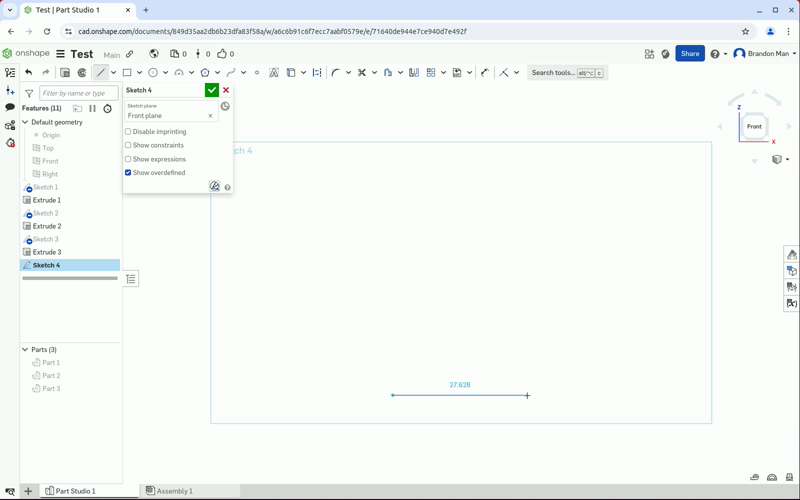
click(527, 395)
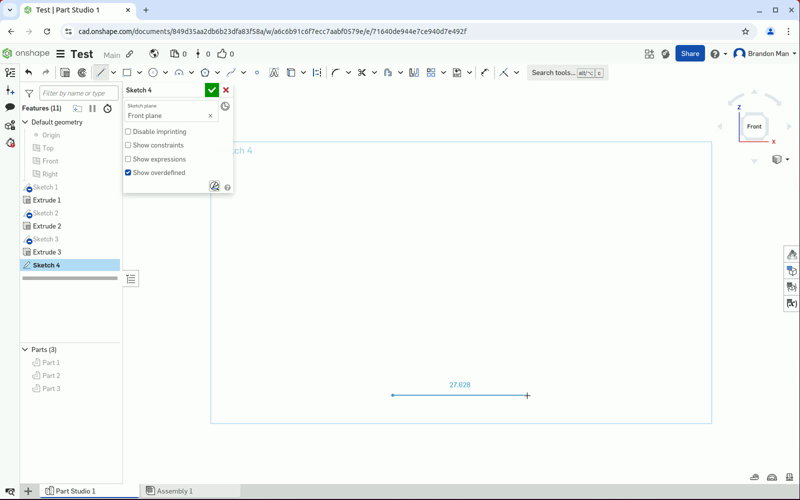
key_up(shift)
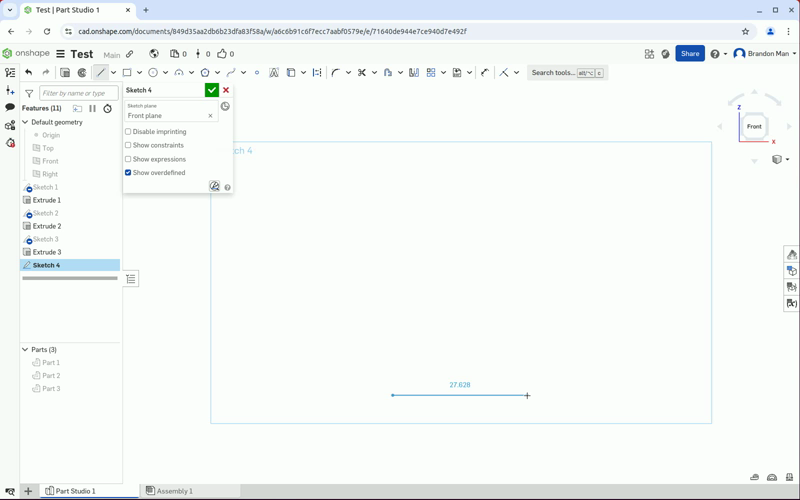
key_down(shift)
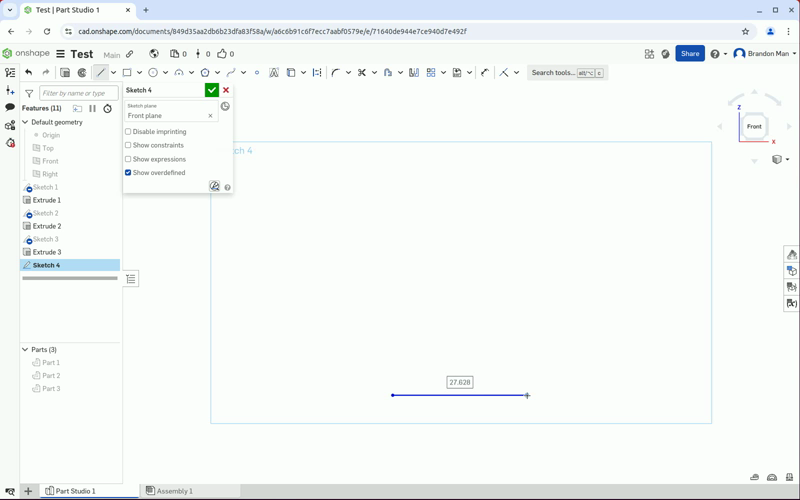
mouse_move(557, 395)
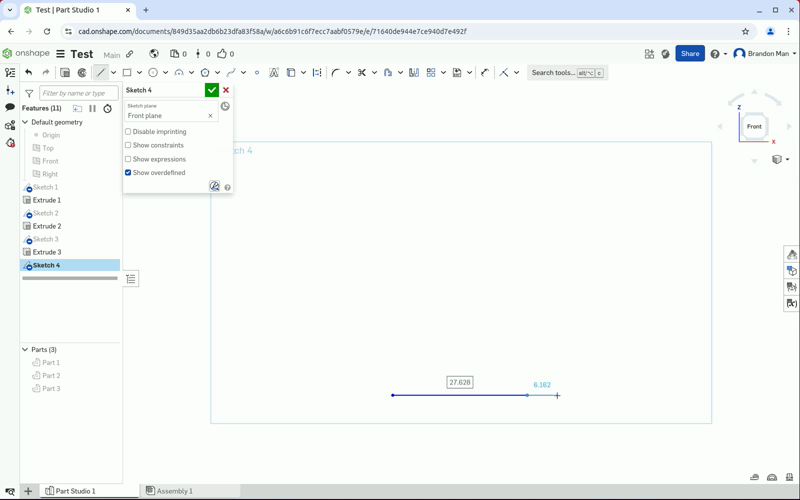
mouse_move(527, 372)
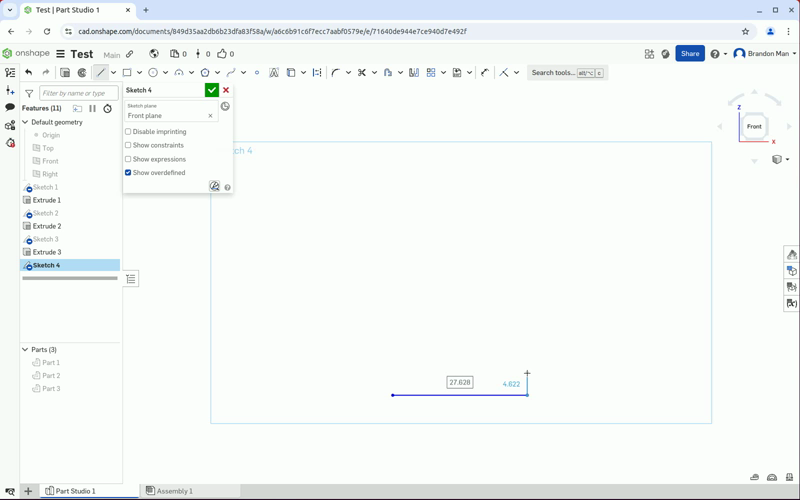
click(527, 372)
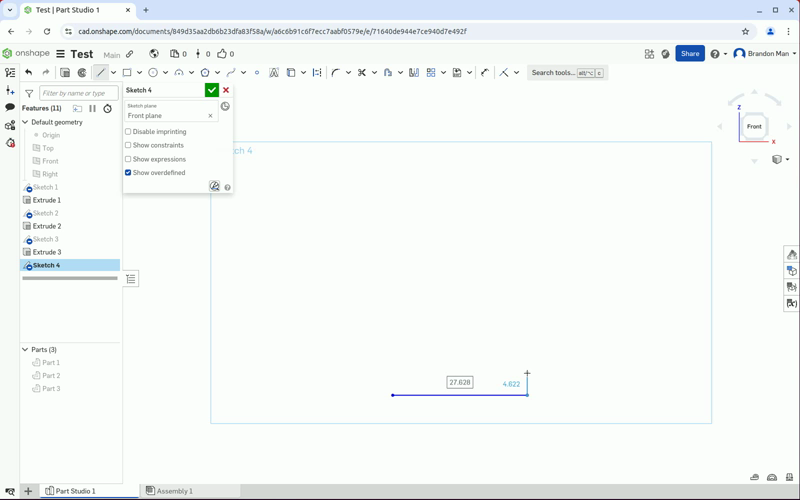
key_up(shift)
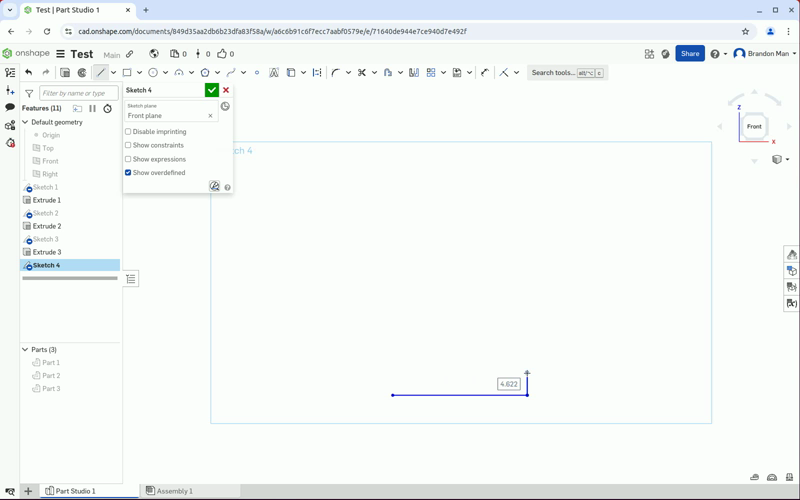
key_down(shift)
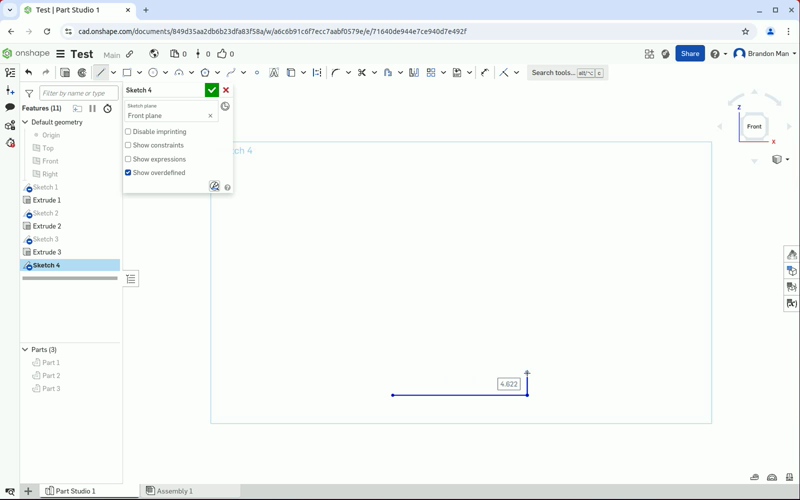
mouse_move(464, 372)
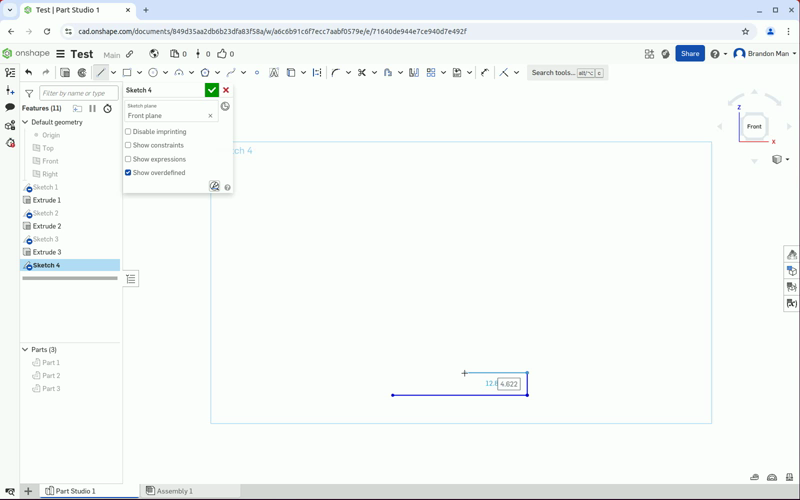
click(464, 372)
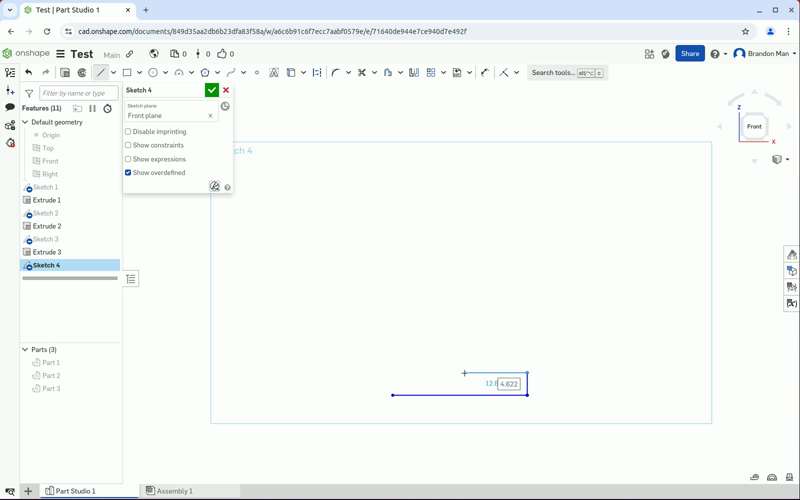
key_up(shift)
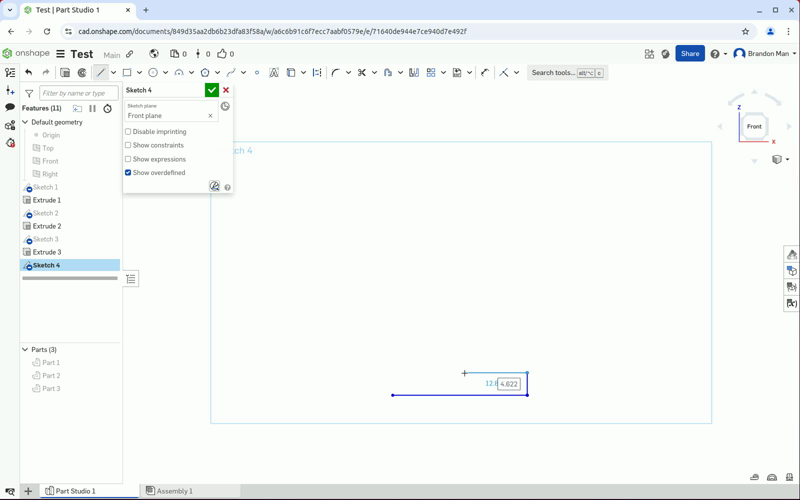
key_down(shift)
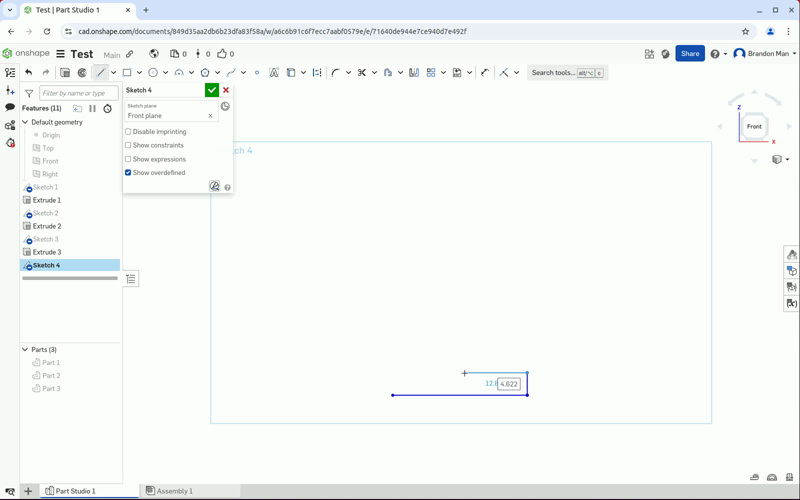
mouse_move(495, 372)
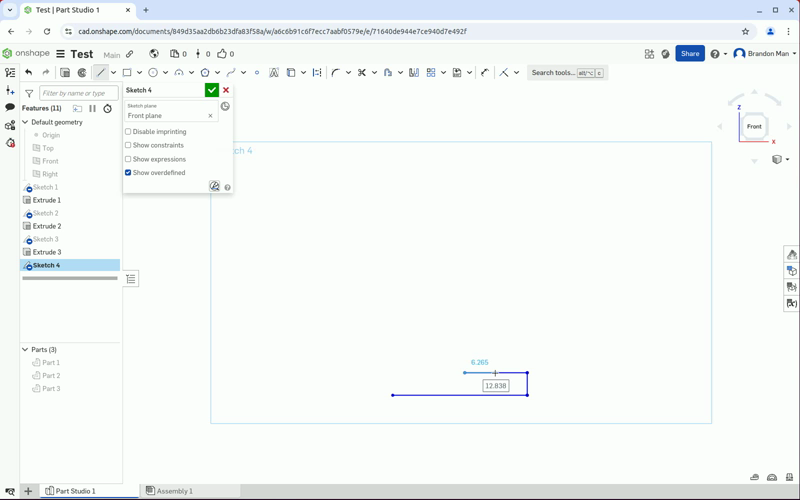
mouse_move(455, 372)
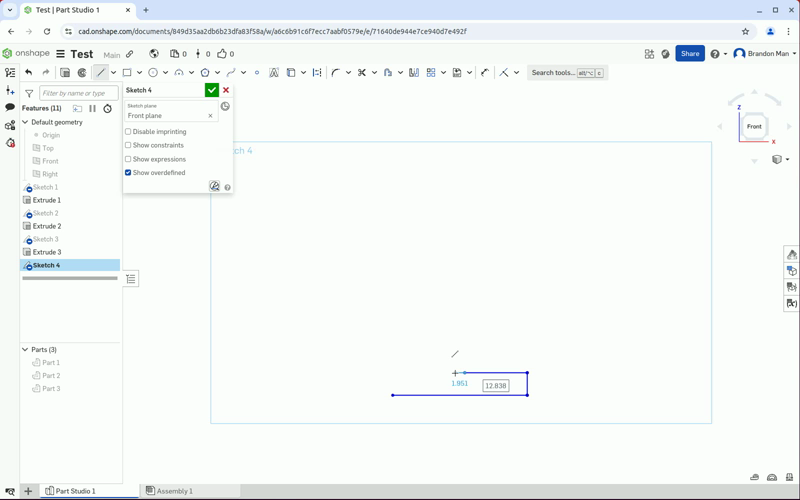
click(455, 372)
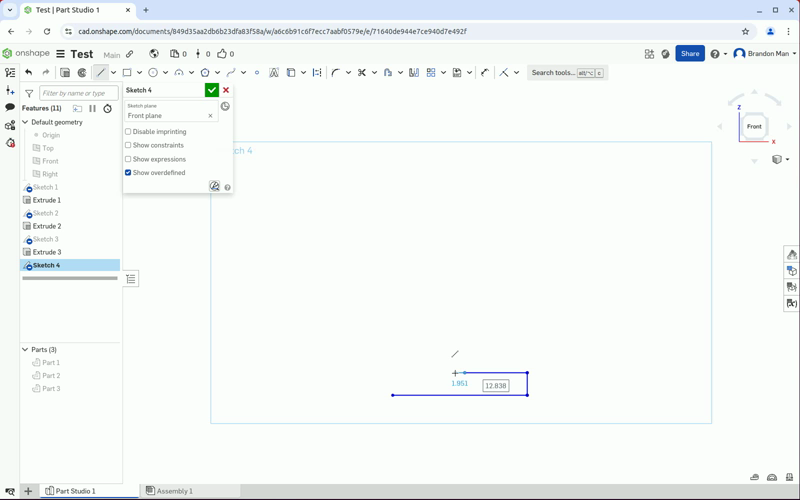
key_up(shift)
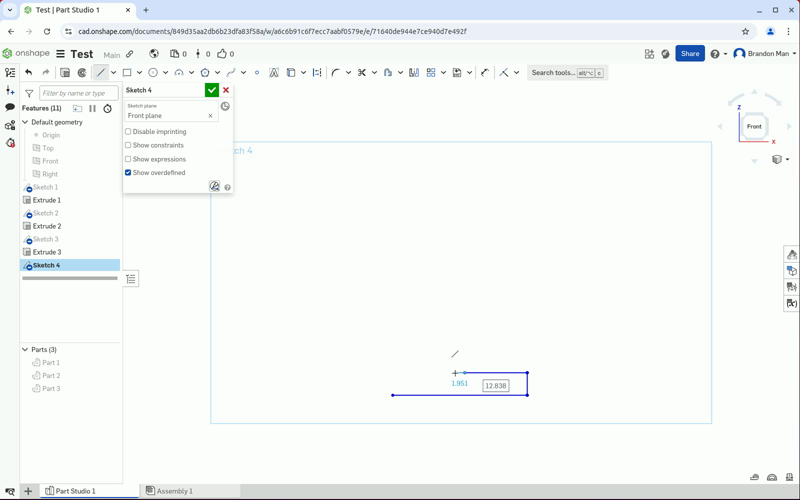
key_down(shift)
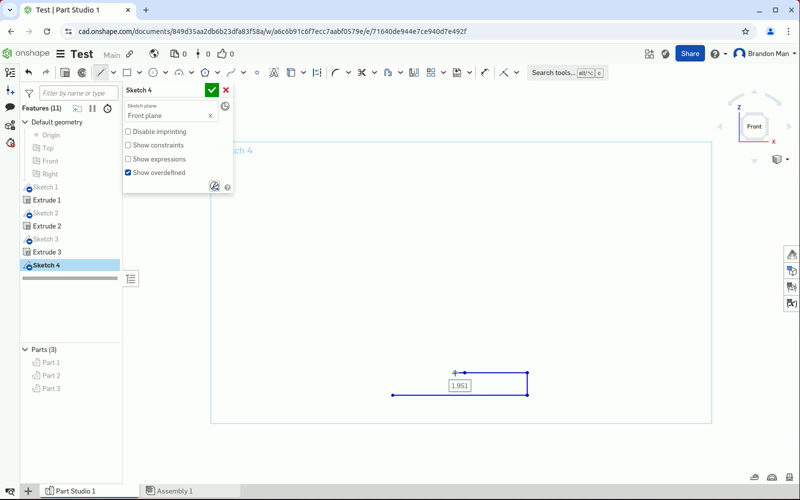
mouse_move(392, 372)
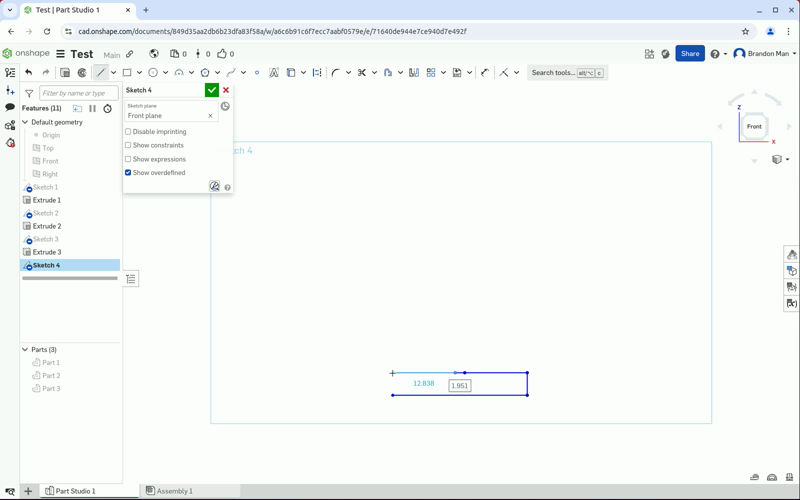
click(392, 372)
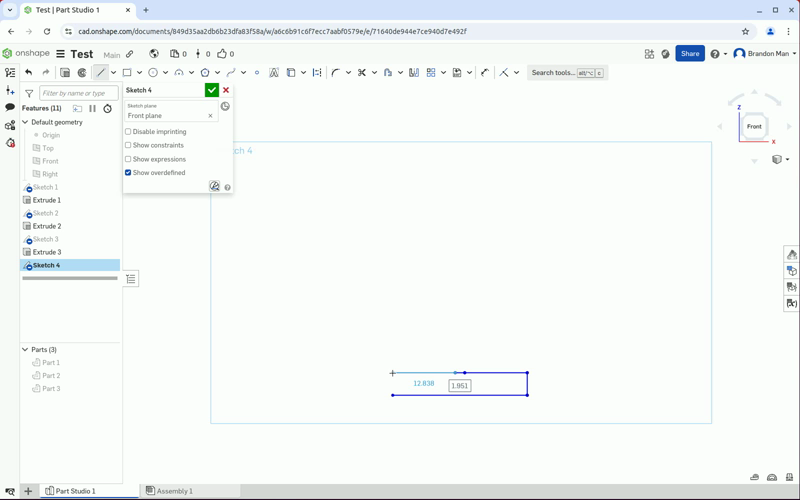
key_up(shift)
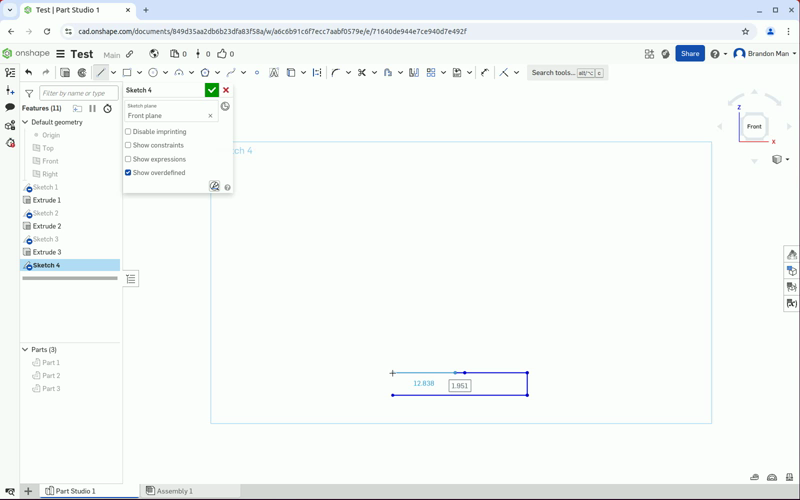
mouse_move(422, 372)
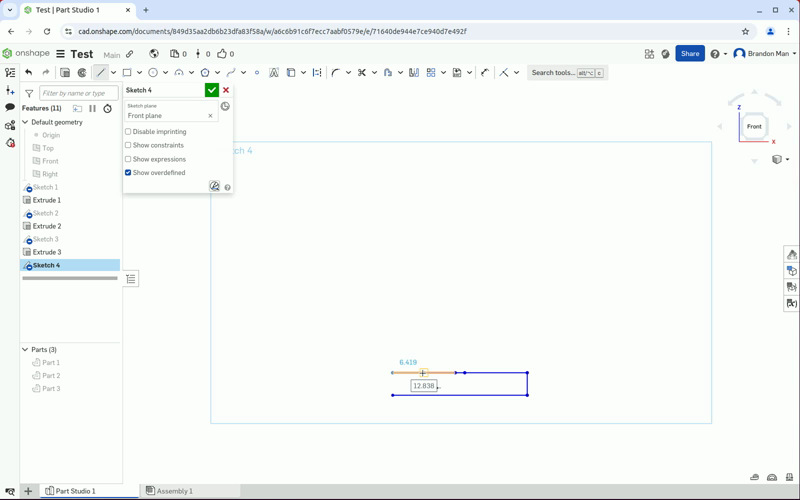
key_down(shift)
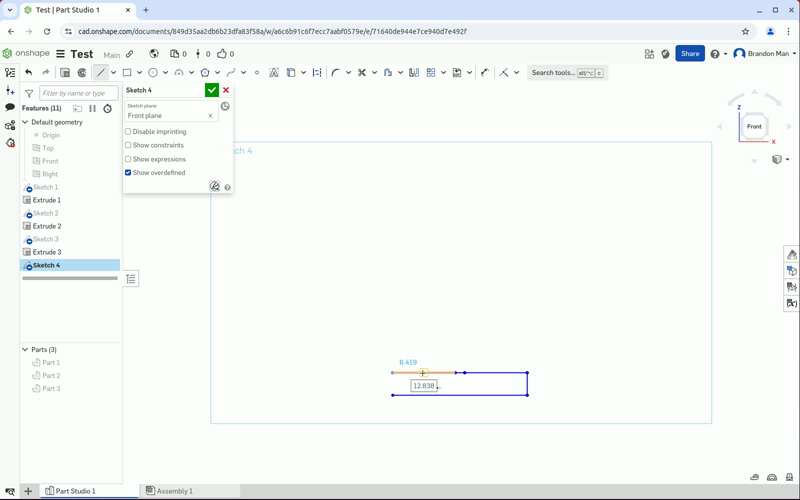
mouse_move(392, 395)
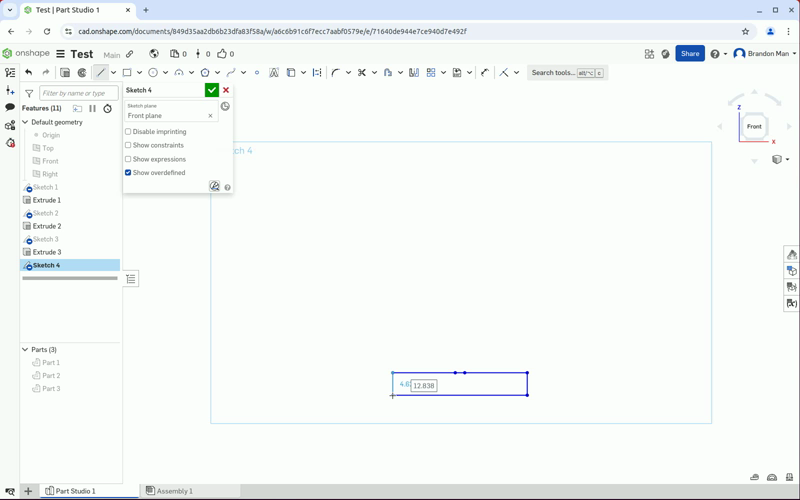
key_up(shift)
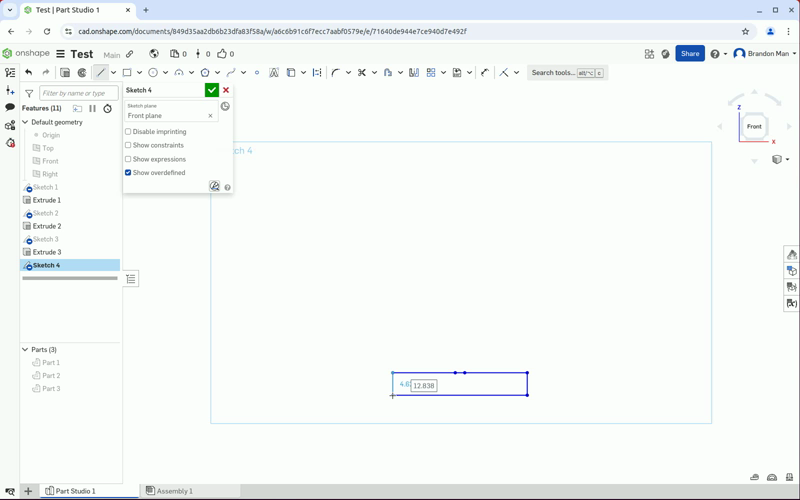
click(392, 395)
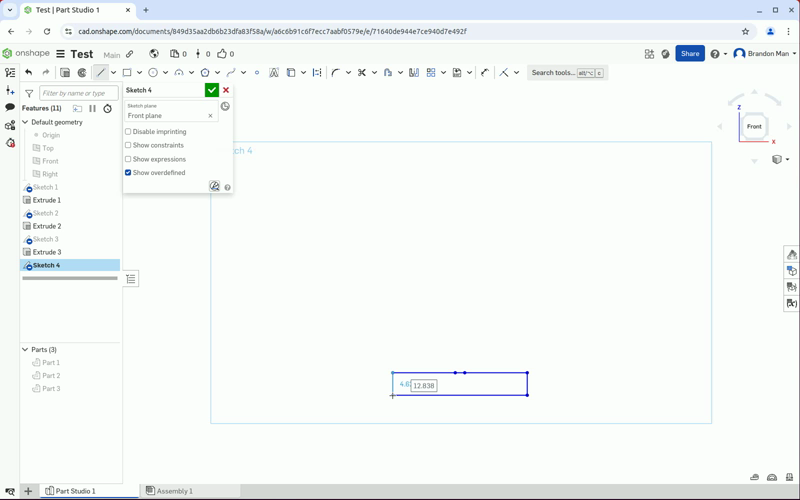
key(esc)
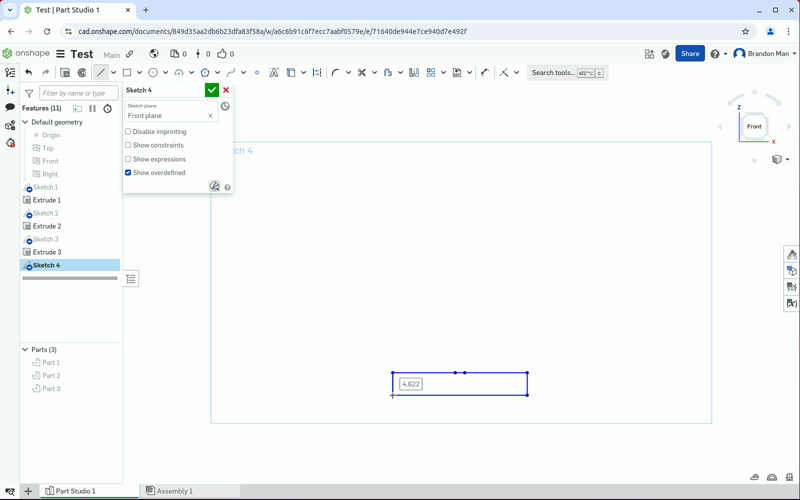
mouse_move(505, 389)
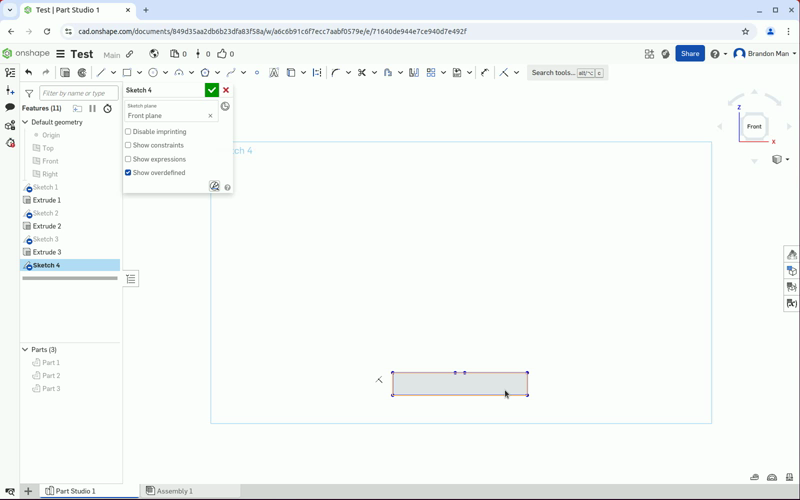
click(505, 389)
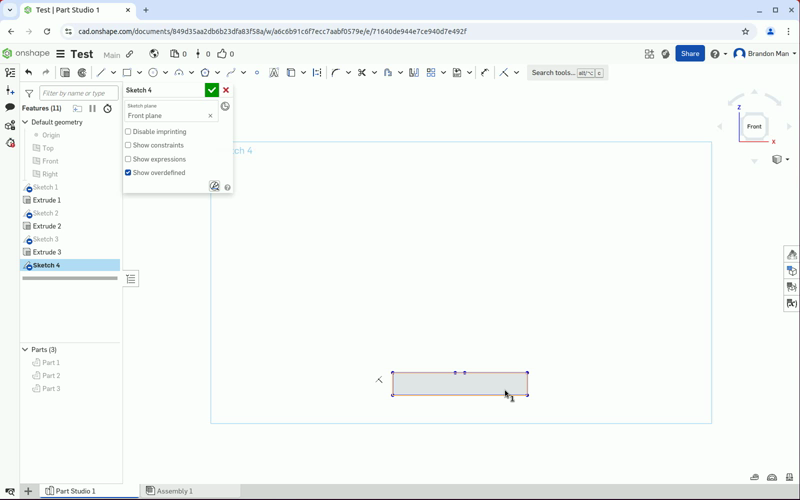
mouse_move(73, 352)
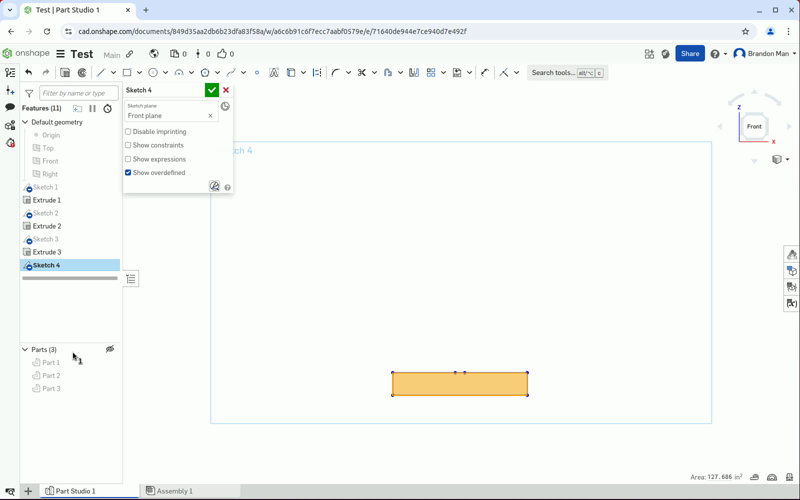
key(shift+y)
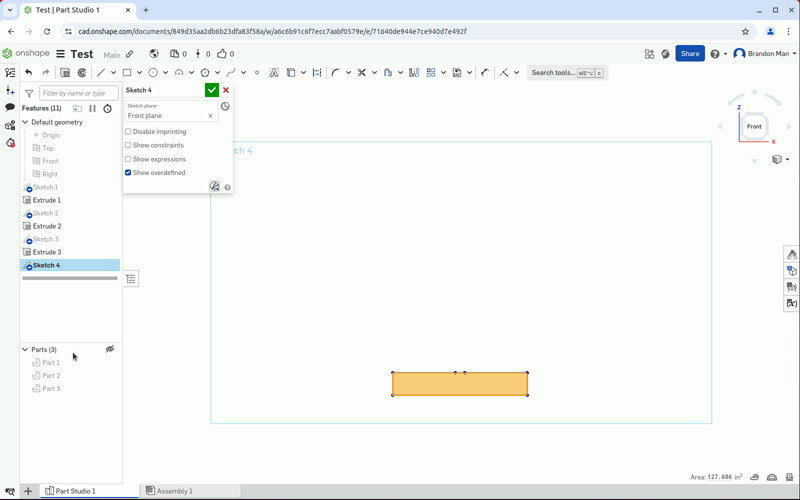
key(shift+e)
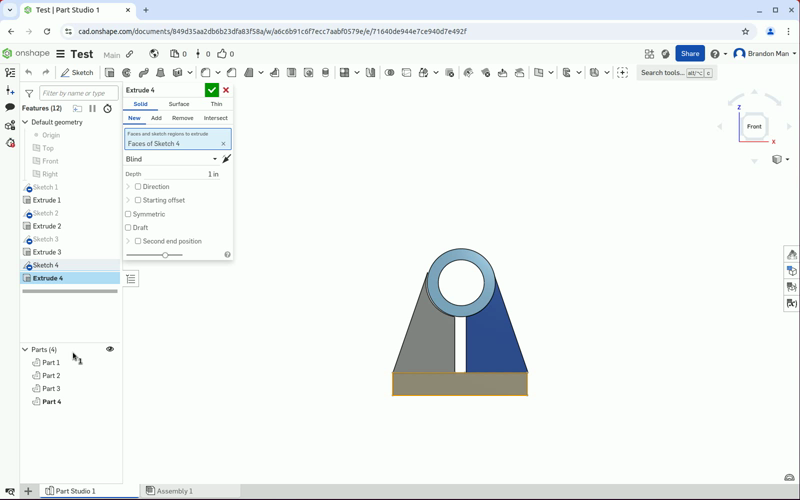
mouse_move(143, 106)
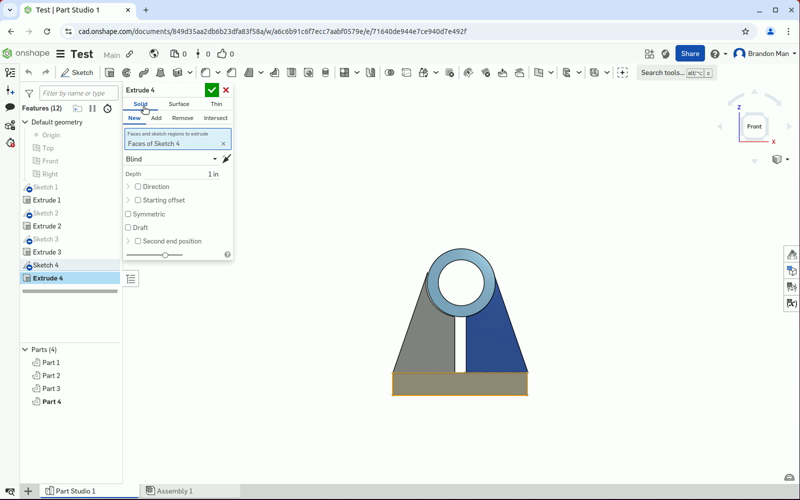
click(143, 106)
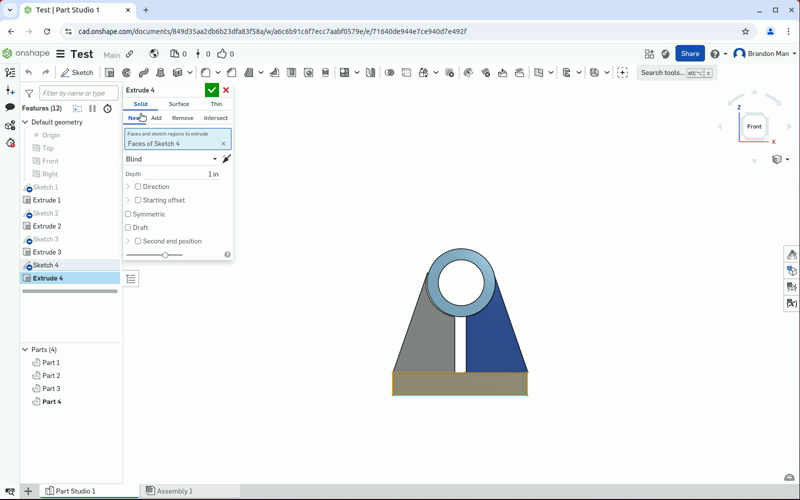
mouse_move(137, 120)
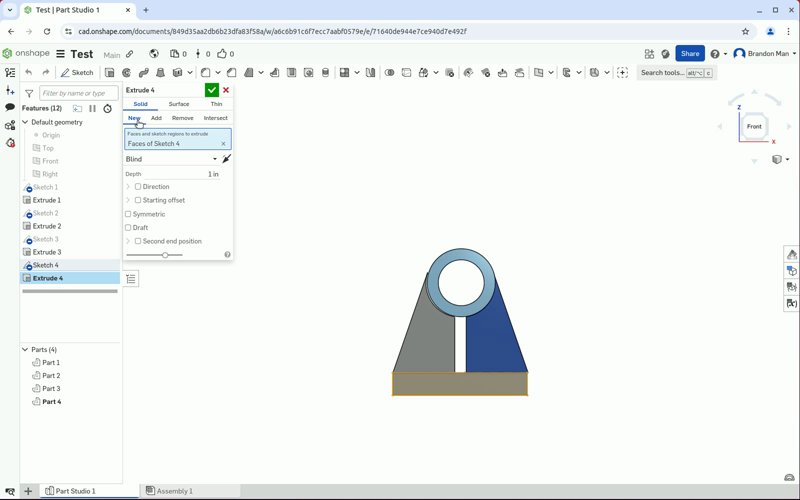
click(137, 120)
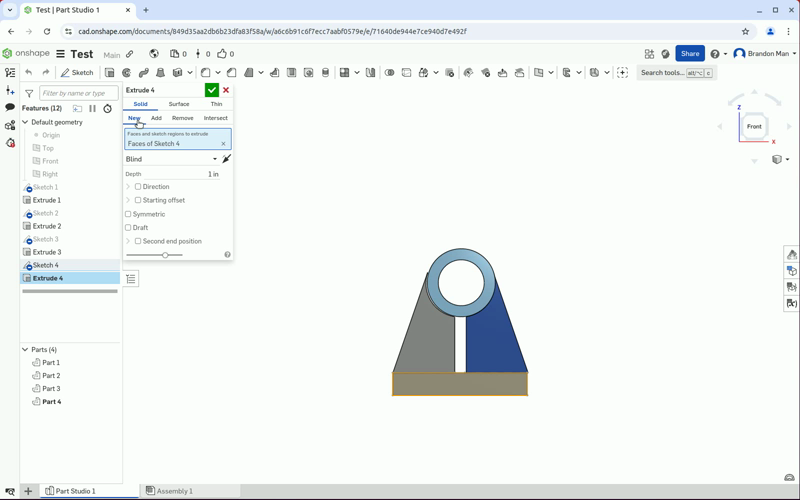
key(tab, 4)
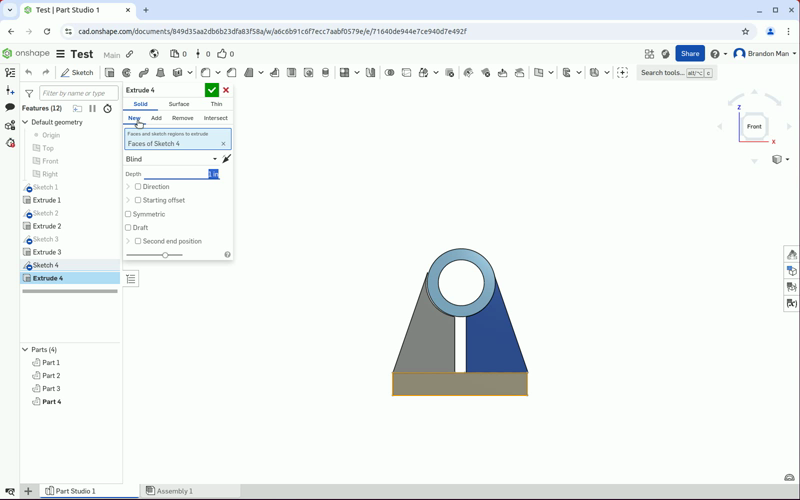
text(13.961)
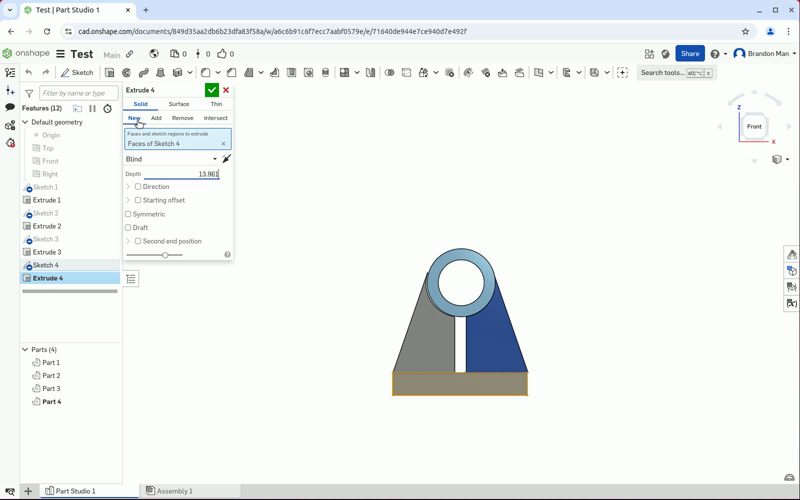
key(enter)
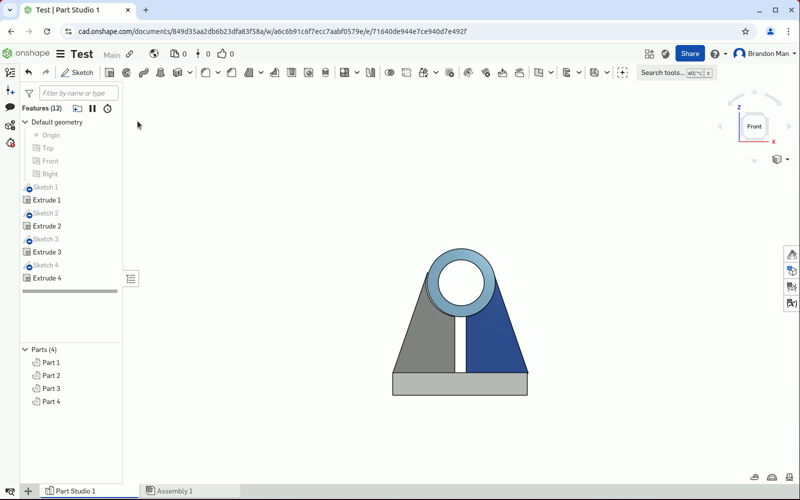
key(shift+h)
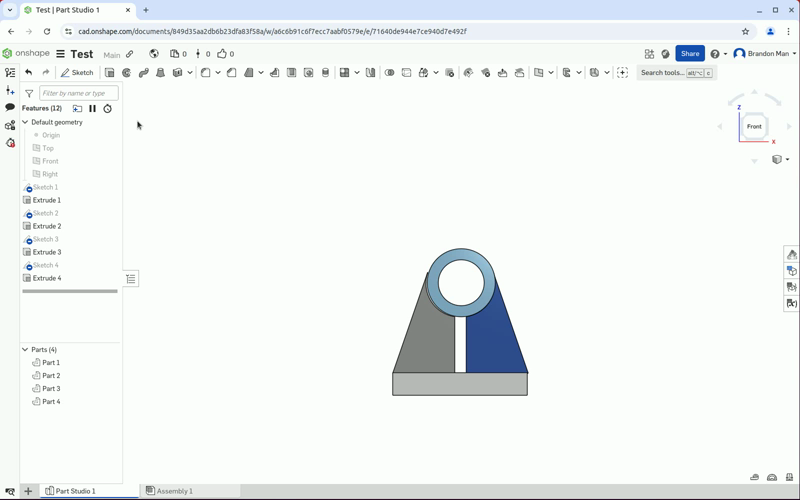
key(shift+h)
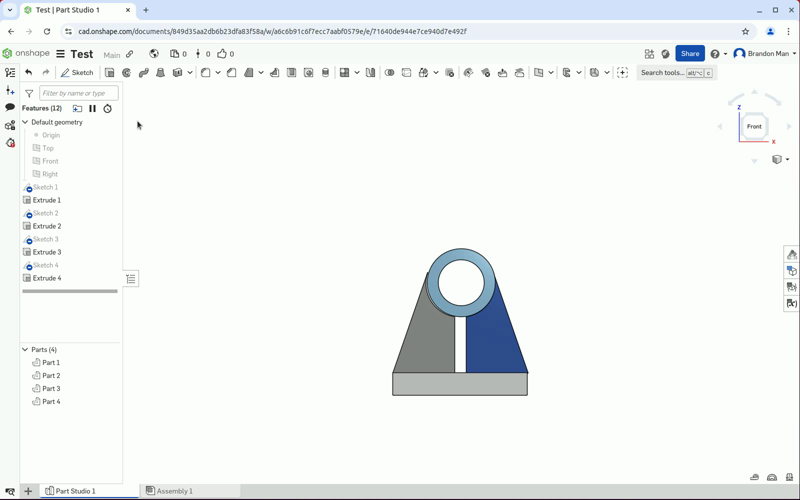
mouse_move(73, 189)
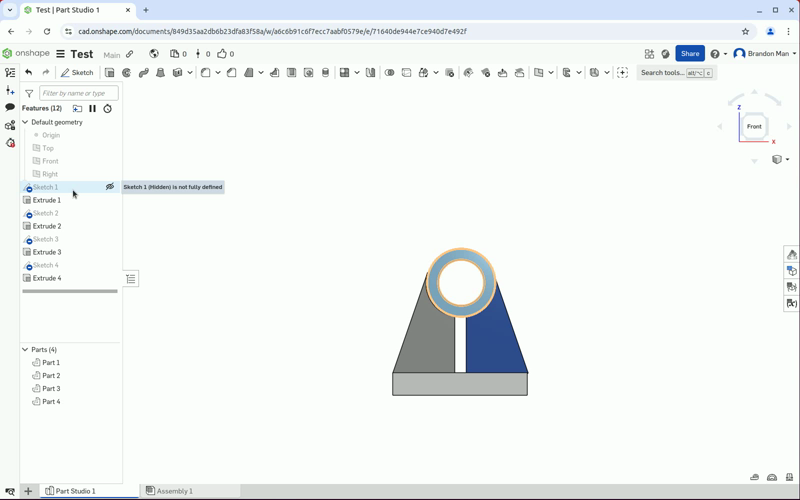
click(73, 189)
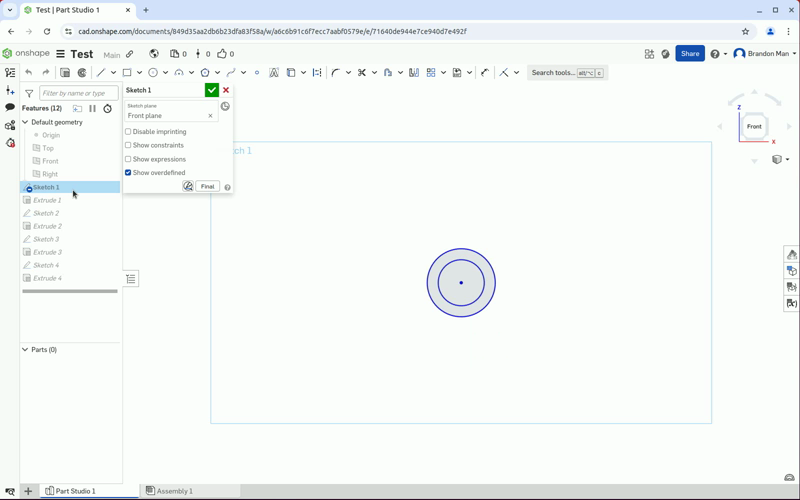
mouse_move(229, 92)
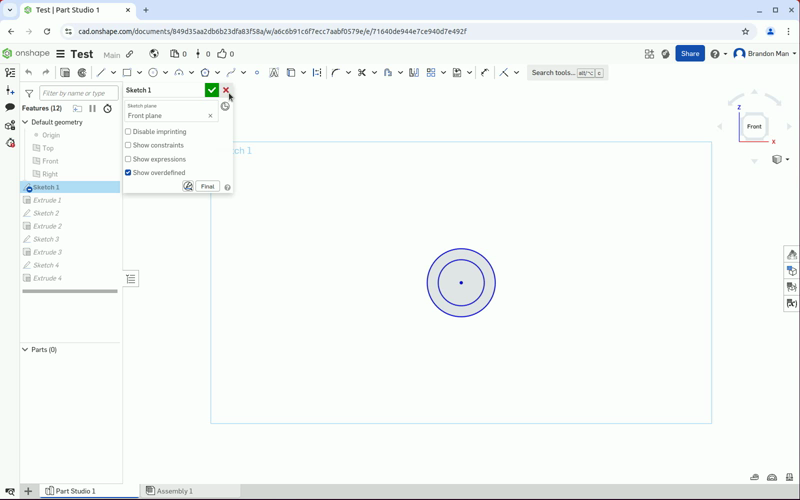
click(229, 92)
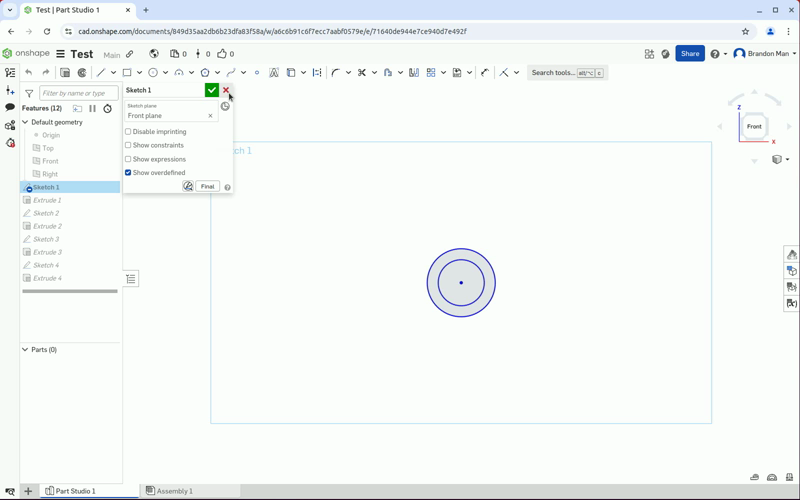
key(shift+s)
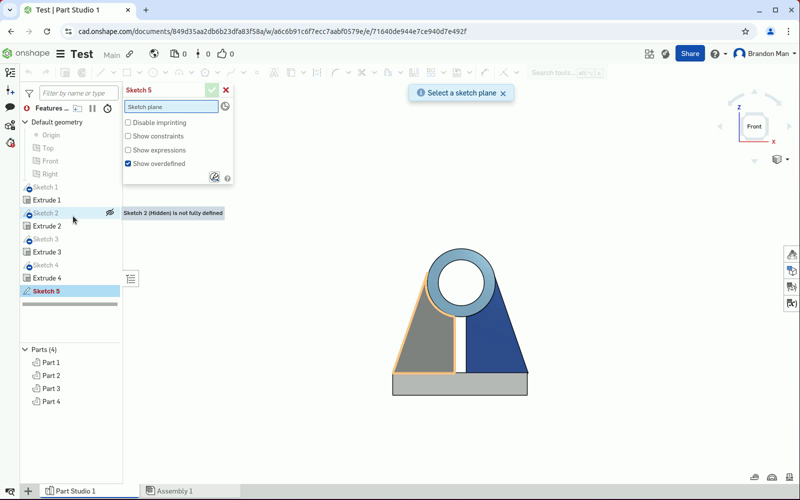
scroll(3)
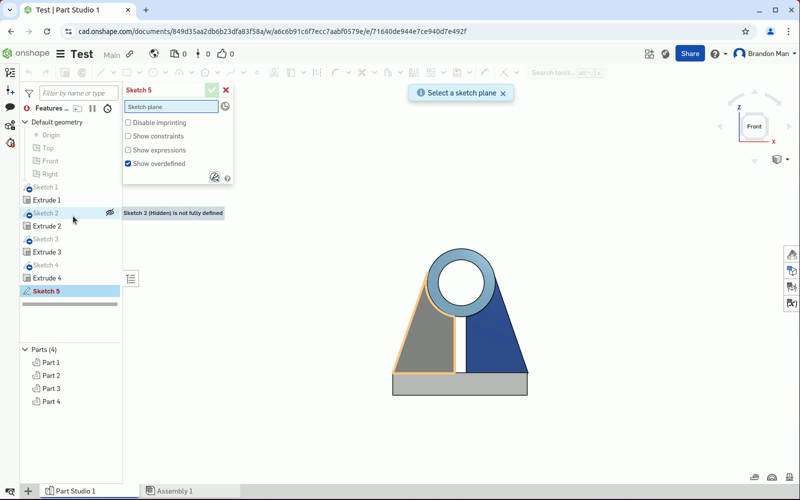
mouse_move(73, 163)
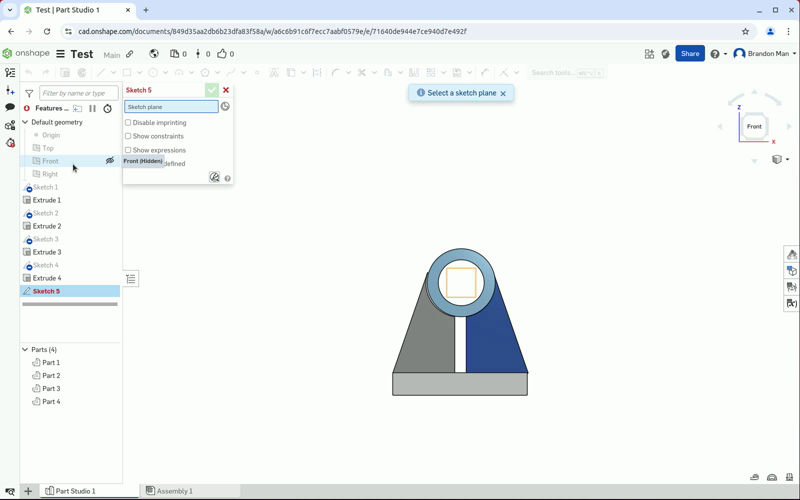
click(73, 163)
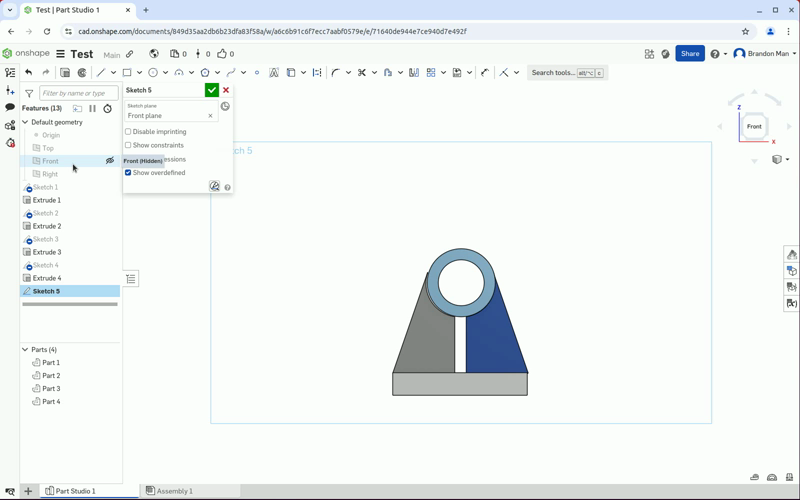
mouse_move(73, 352)
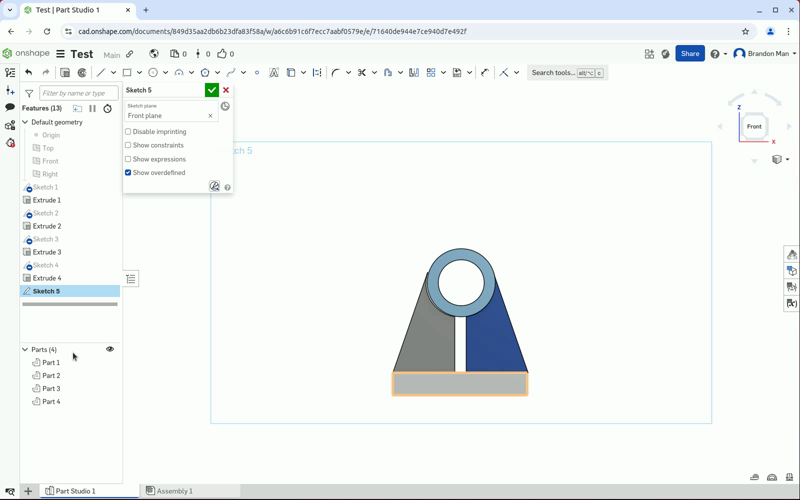
key(y)
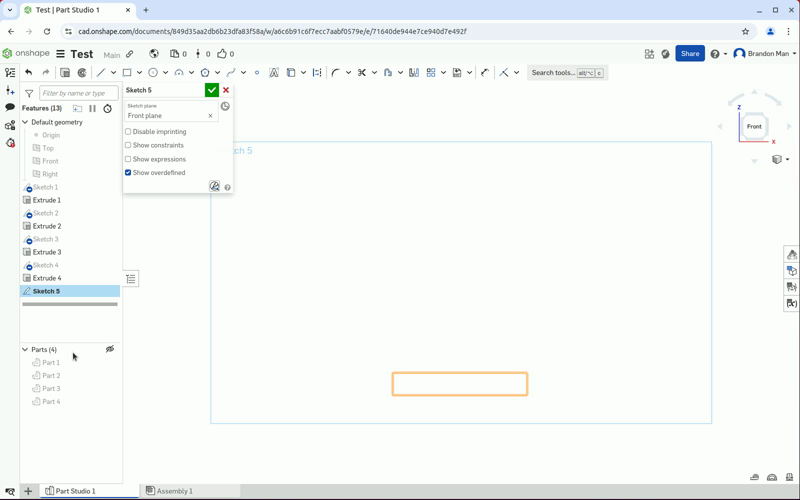
key(l)
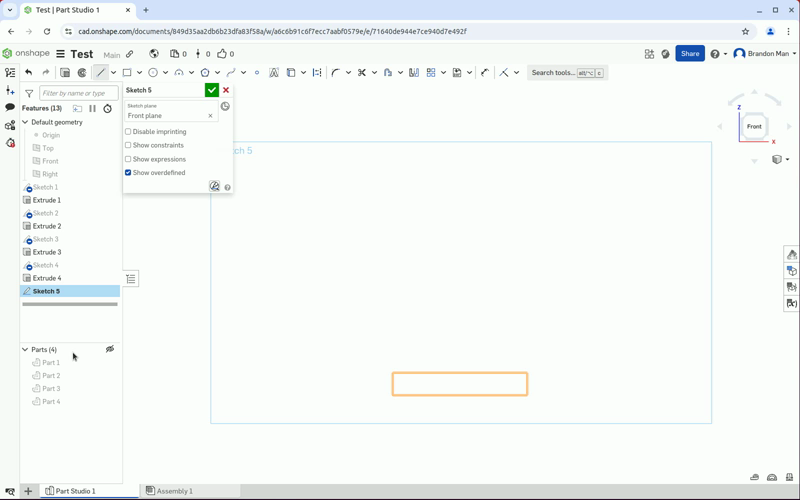
key_down(shift)
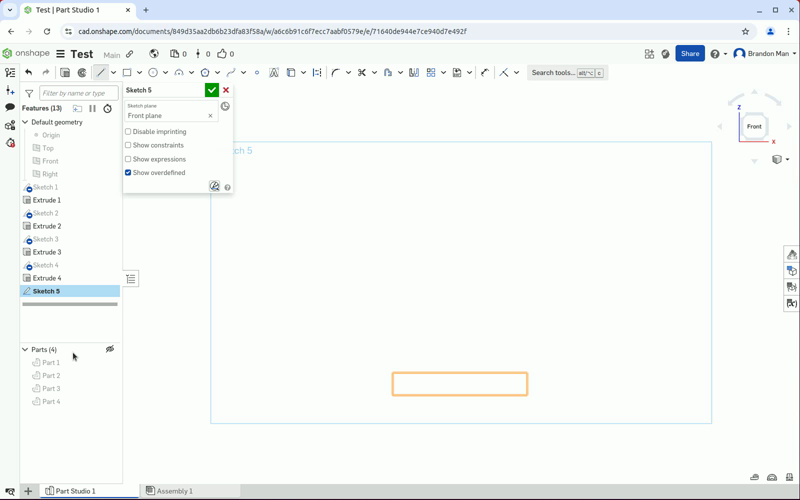
mouse_move(454, 373)
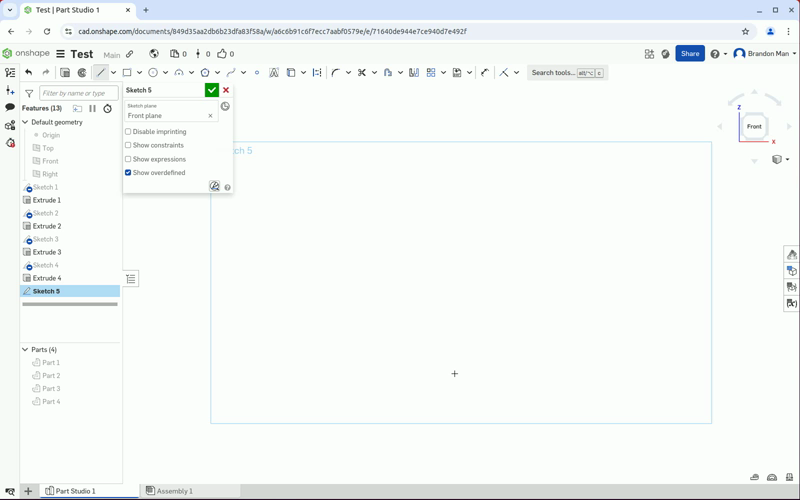
click(454, 373)
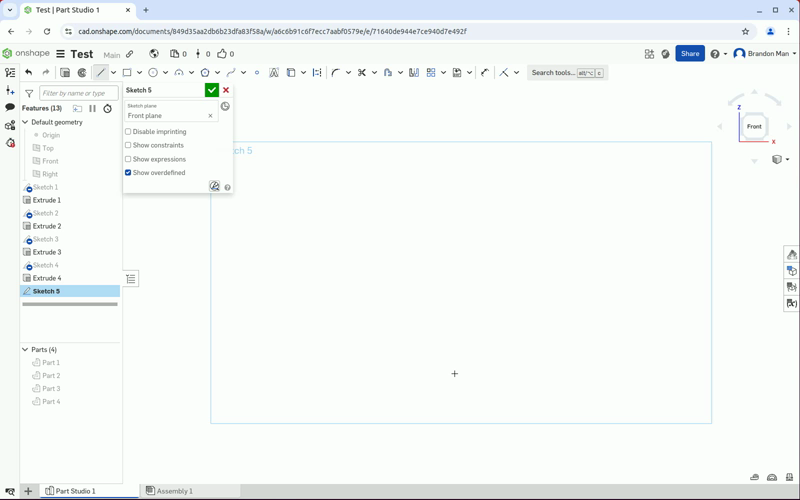
key_up(shift)
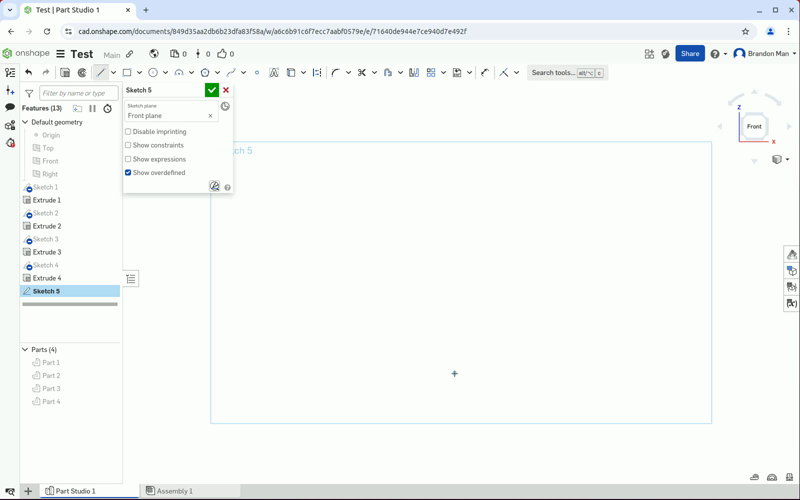
key_down(shift)
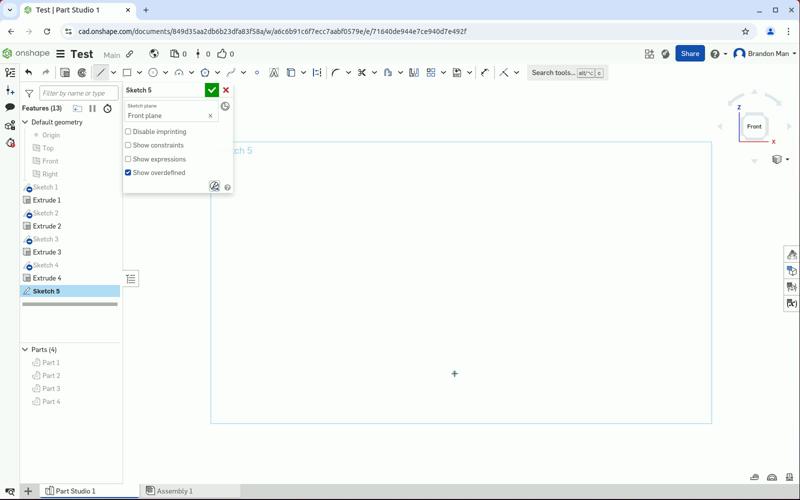
mouse_move(484, 373)
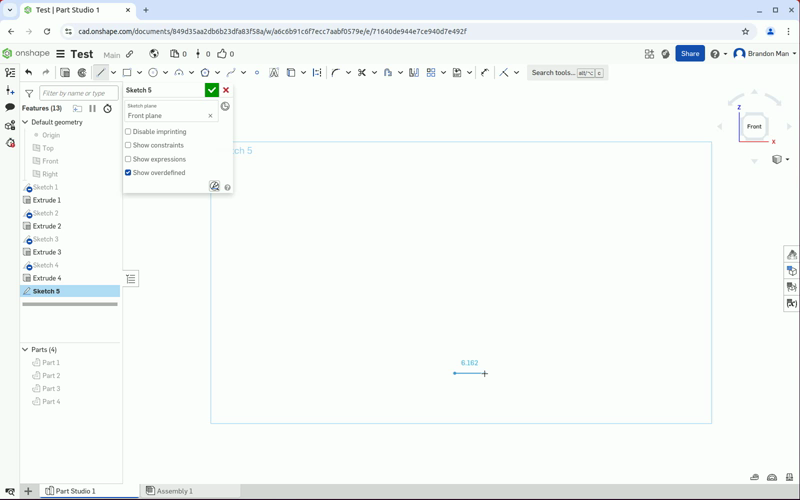
mouse_move(466, 373)
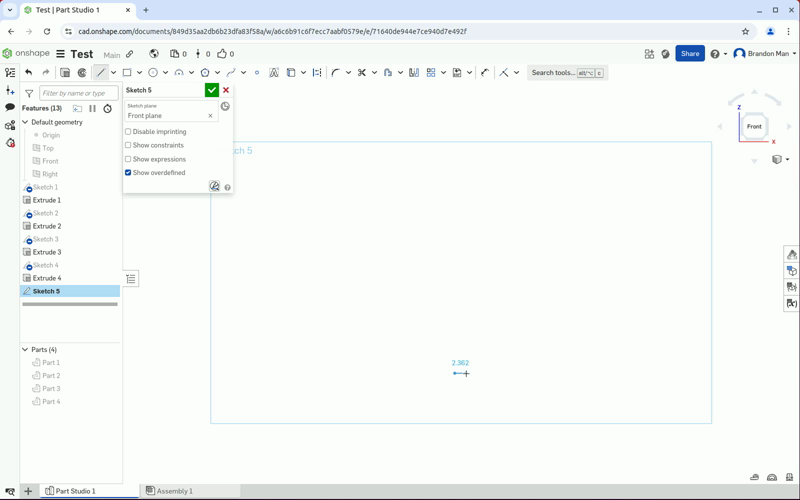
click(466, 373)
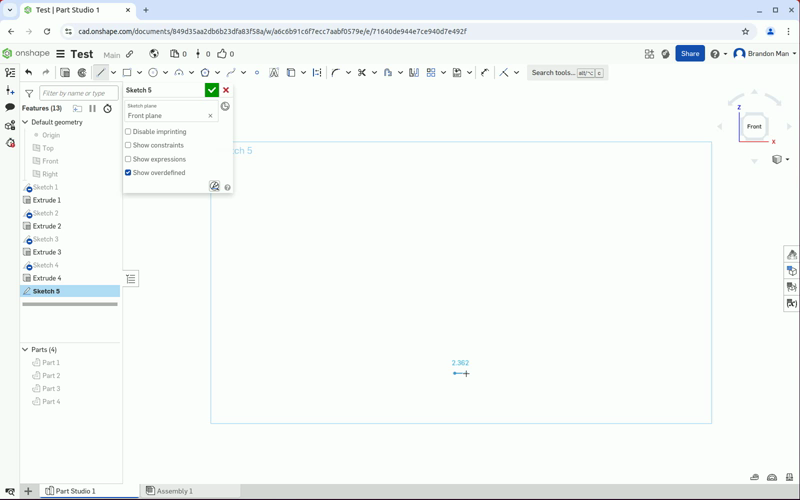
key_up(shift)
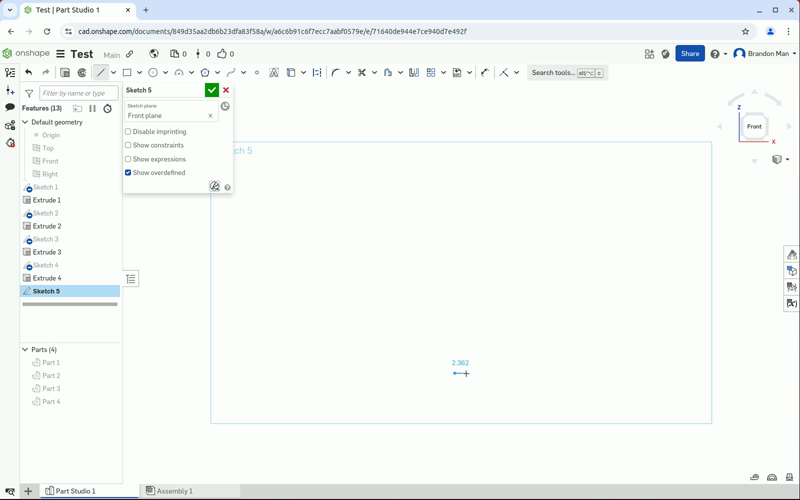
key_down(shift)
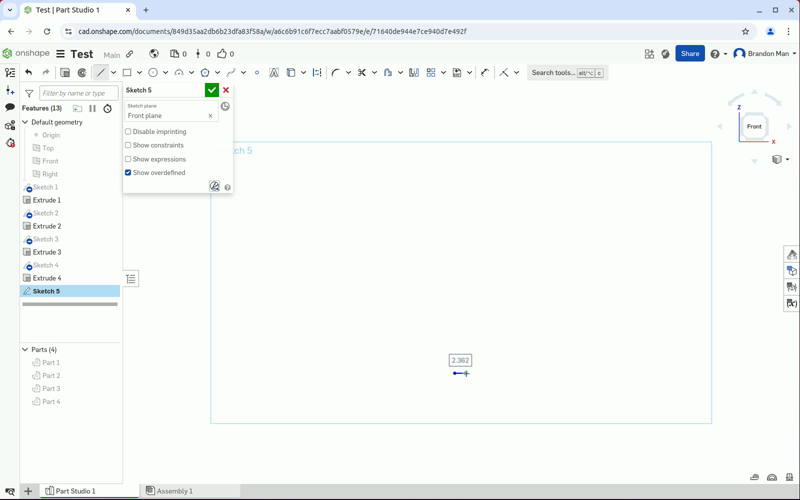
mouse_move(496, 373)
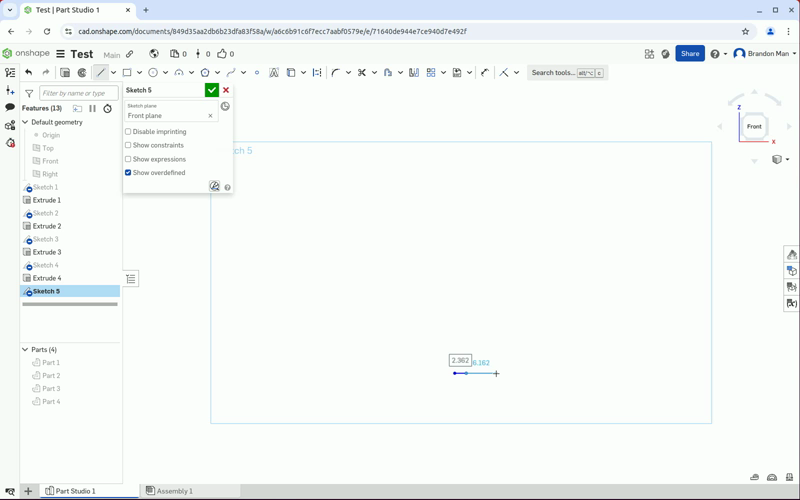
mouse_move(466, 316)
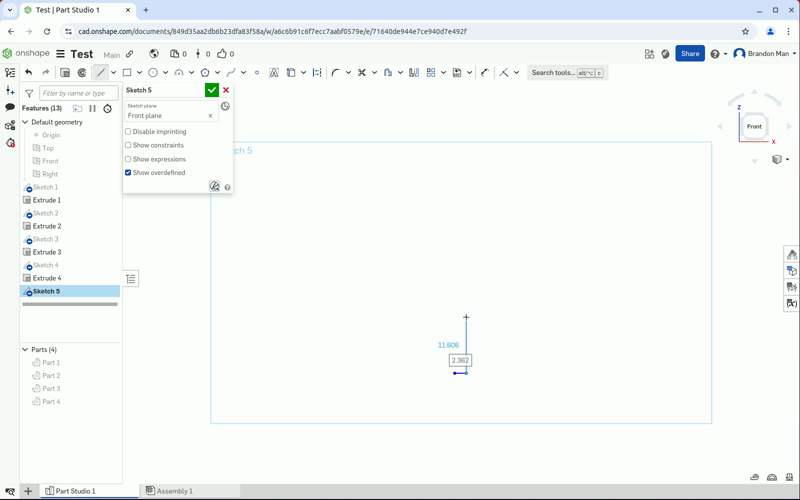
click(466, 316)
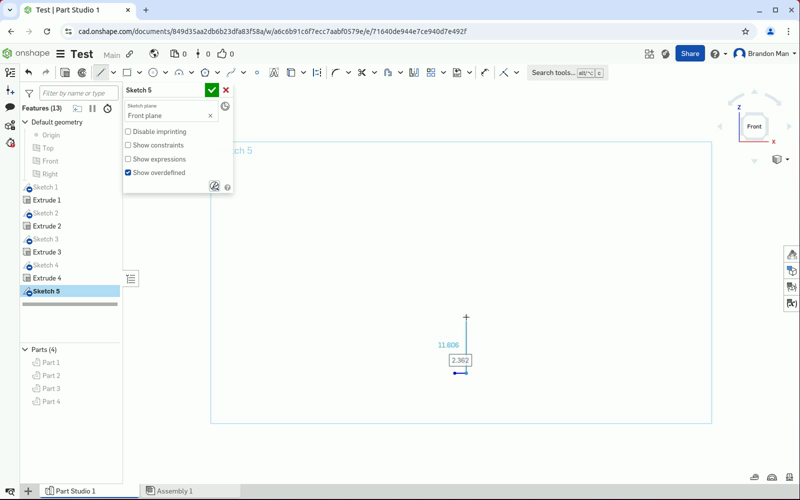
key_up(shift)
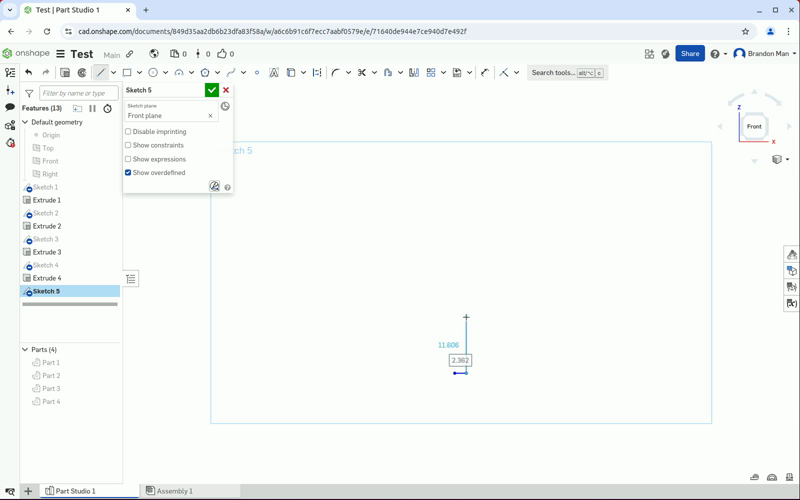
key(esc)
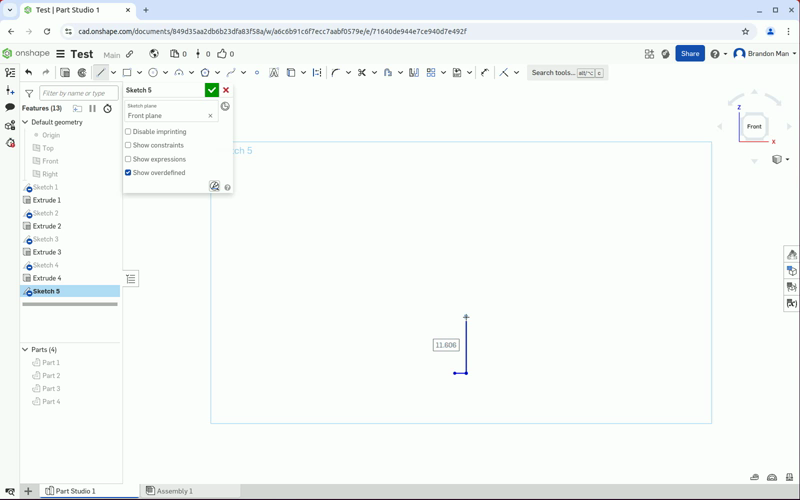
key(a)
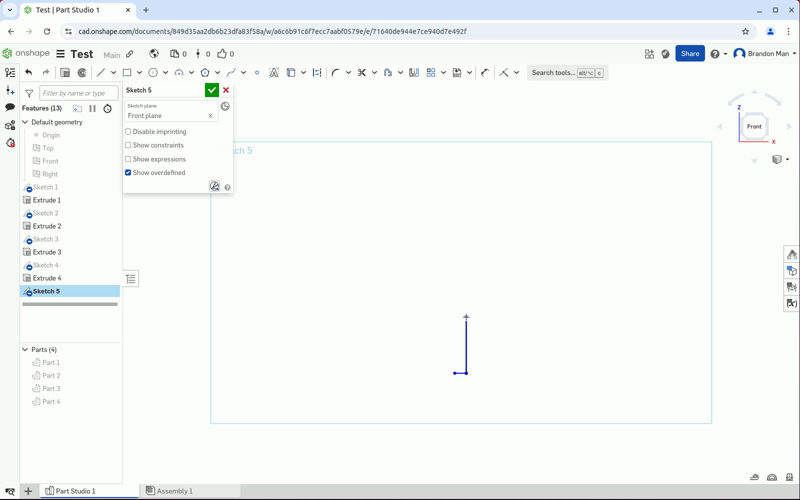
mouse_move(466, 316)
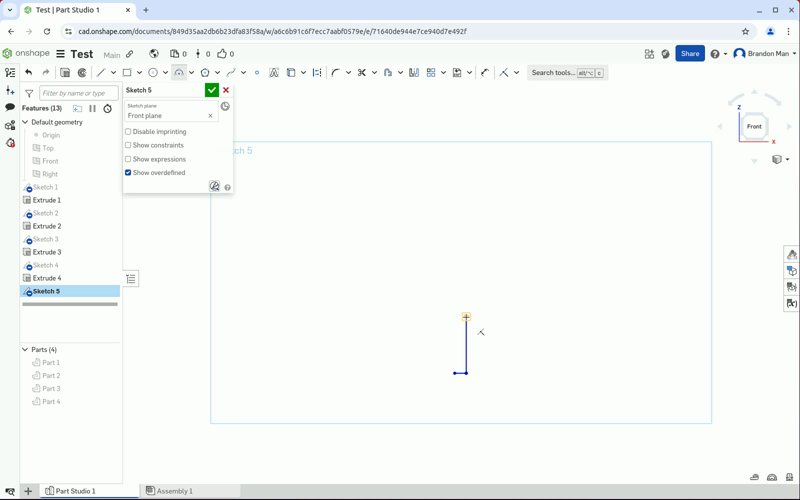
click(466, 316)
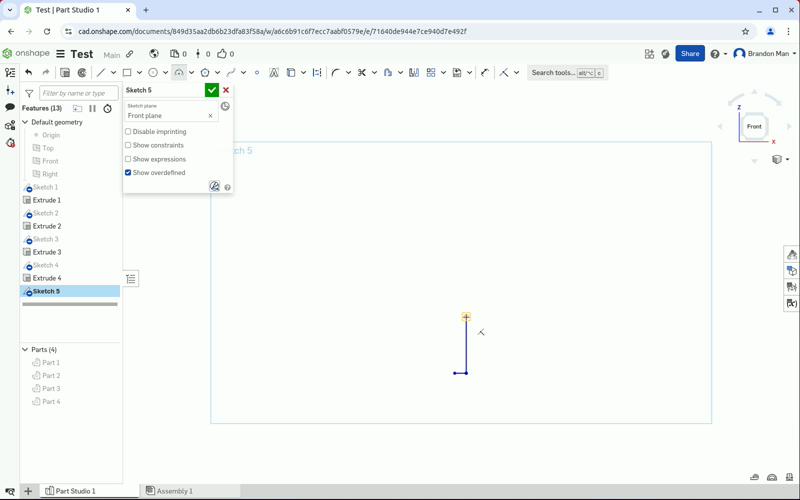
key_down(shift)
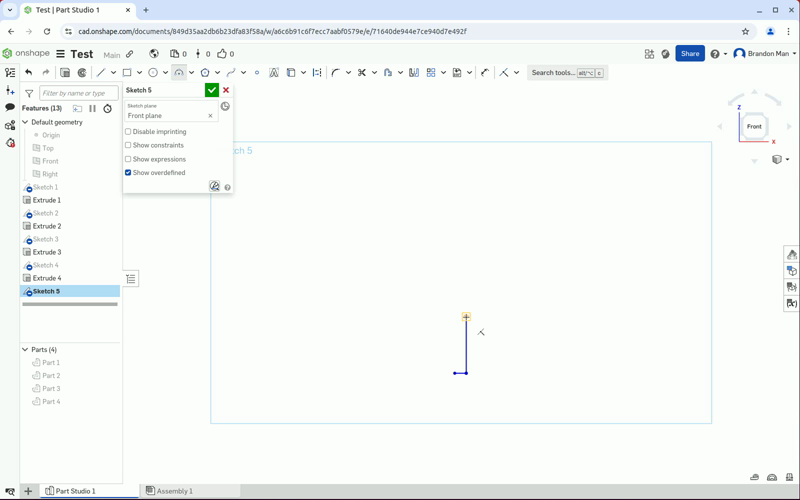
mouse_move(454, 316)
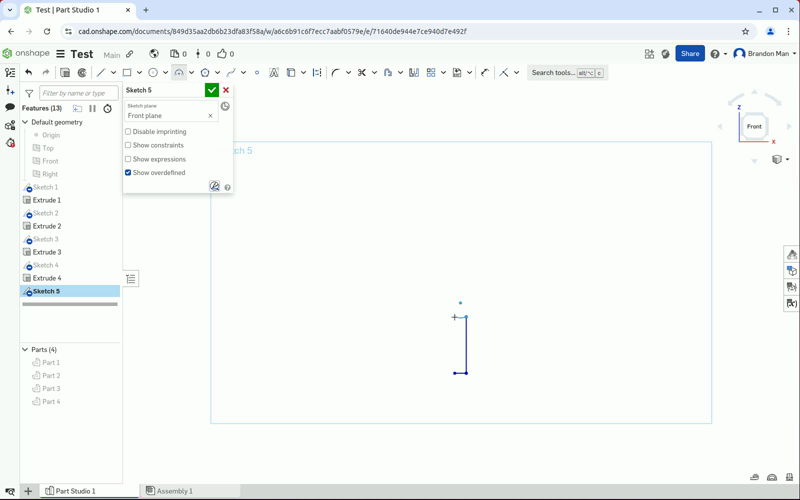
click(454, 316)
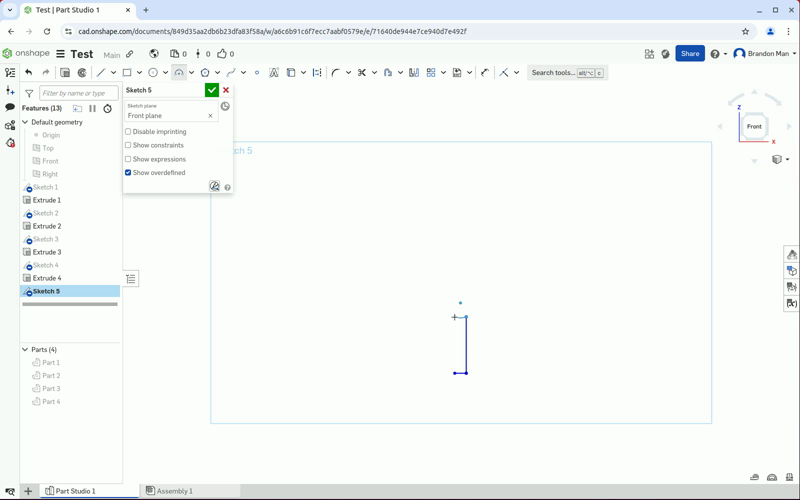
mouse_move(460, 317)
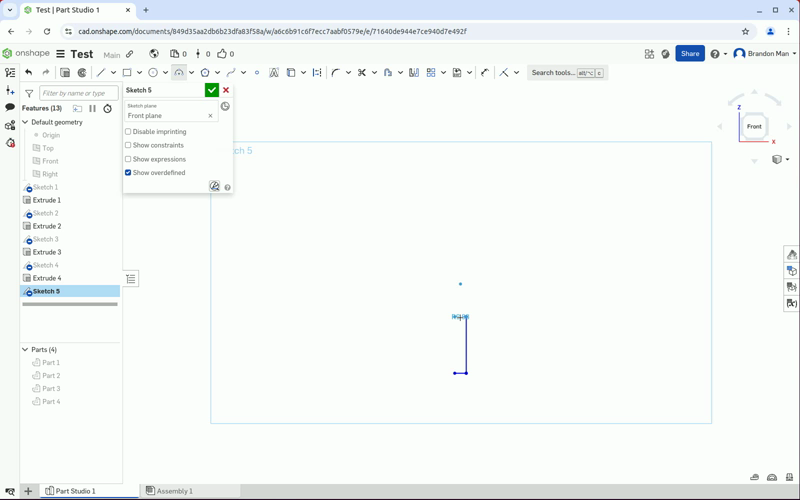
click(460, 317)
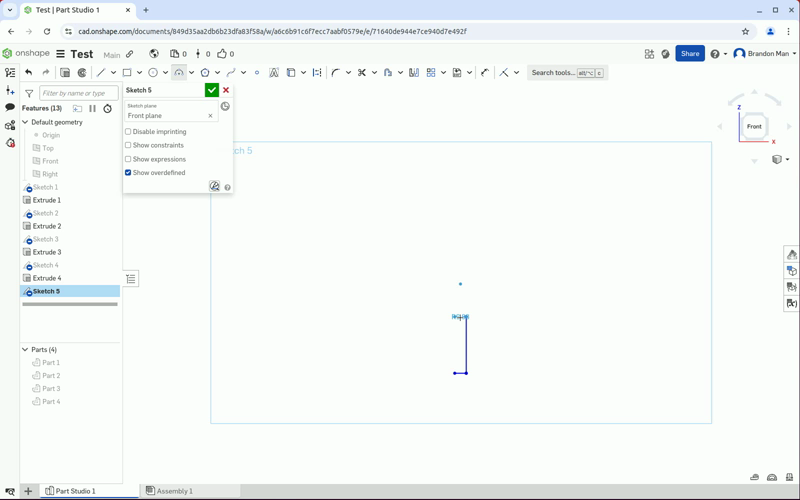
key_up(shift)
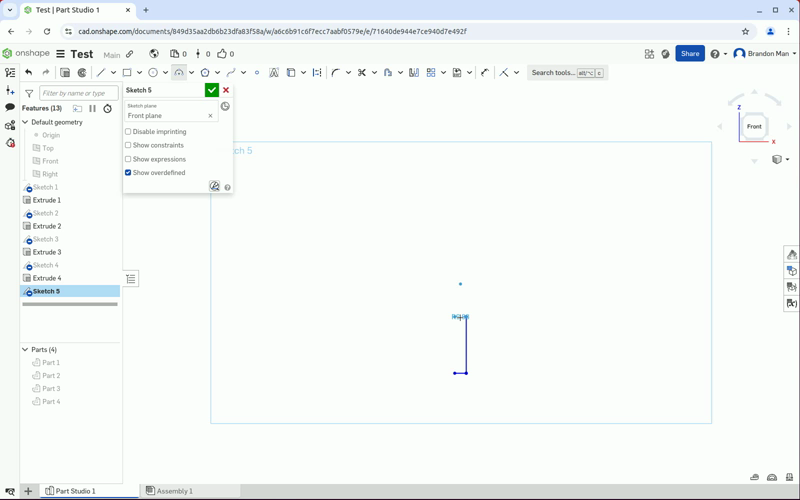
key(esc)
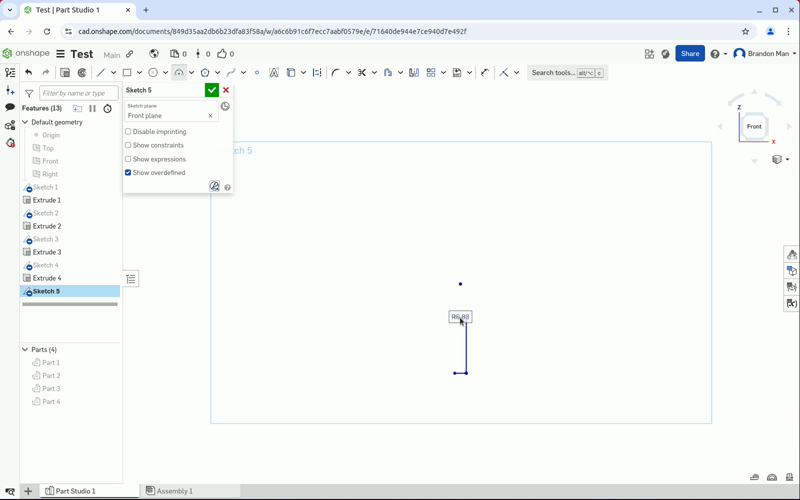
key(l)
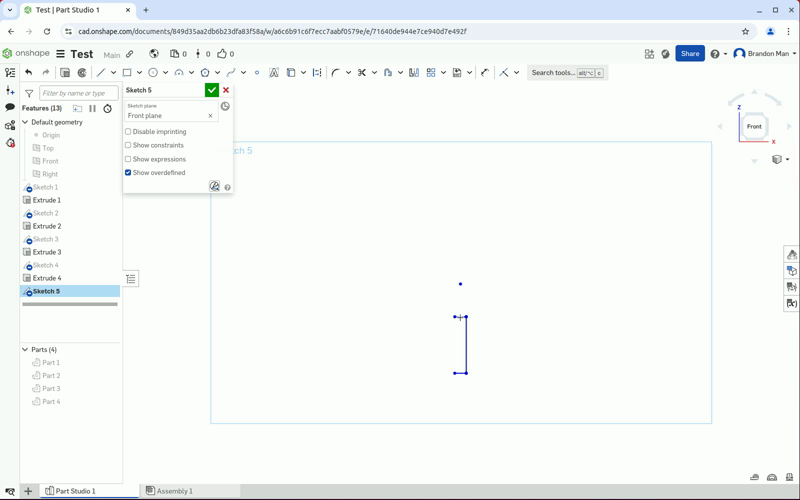
mouse_move(454, 316)
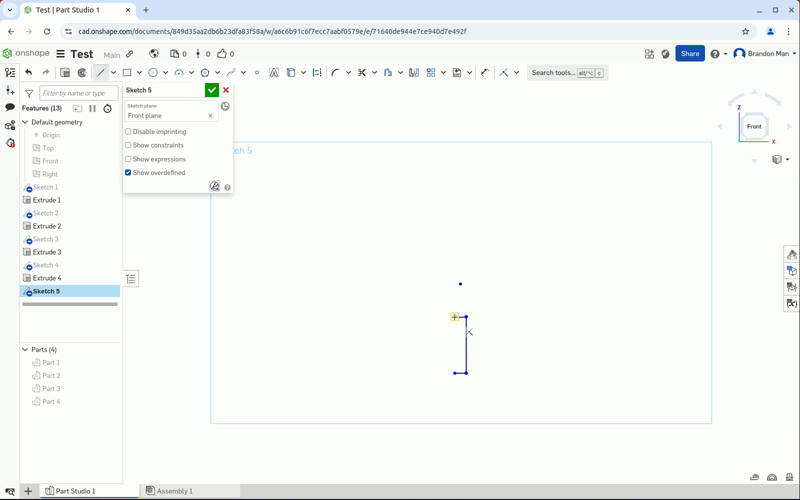
click(454, 316)
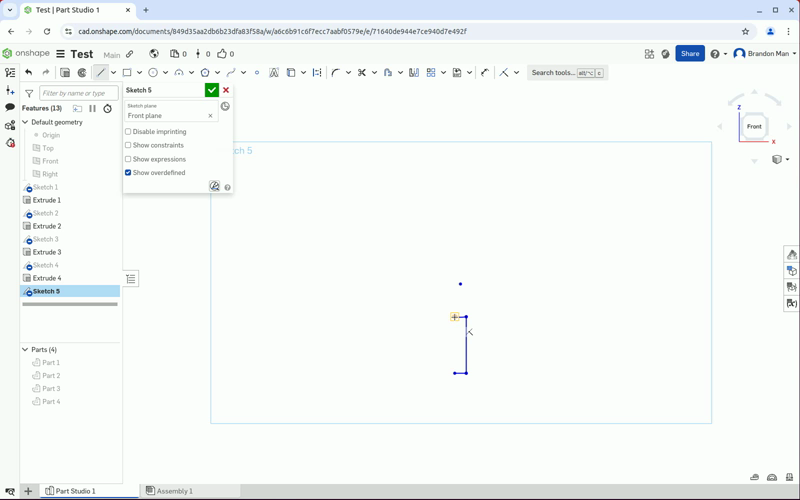
mouse_move(484, 316)
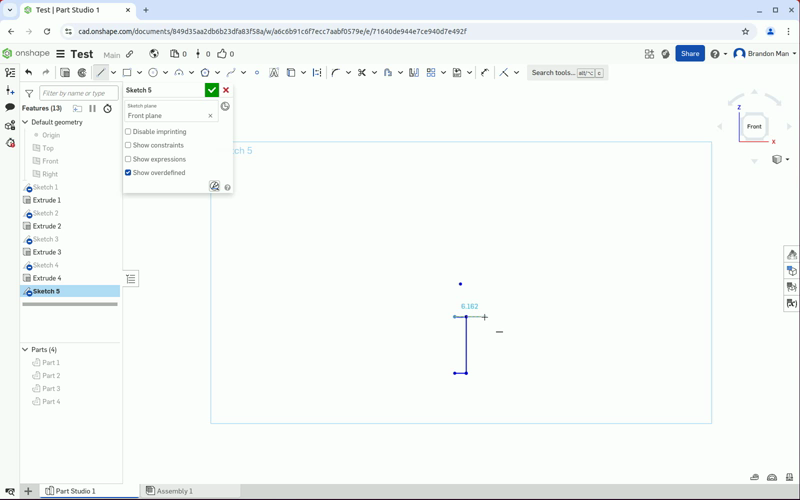
key_down(shift)
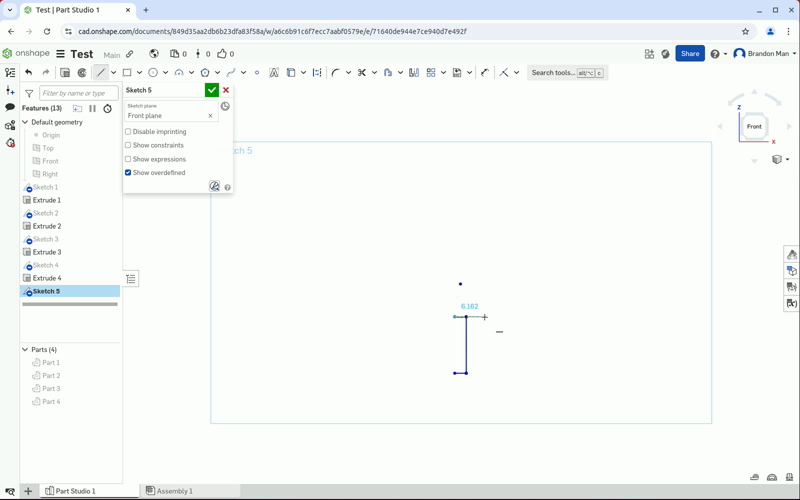
mouse_move(454, 373)
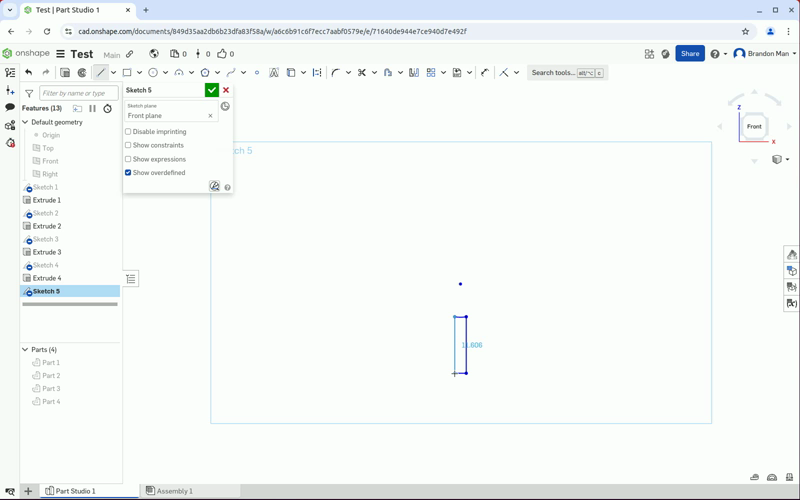
key_up(shift)
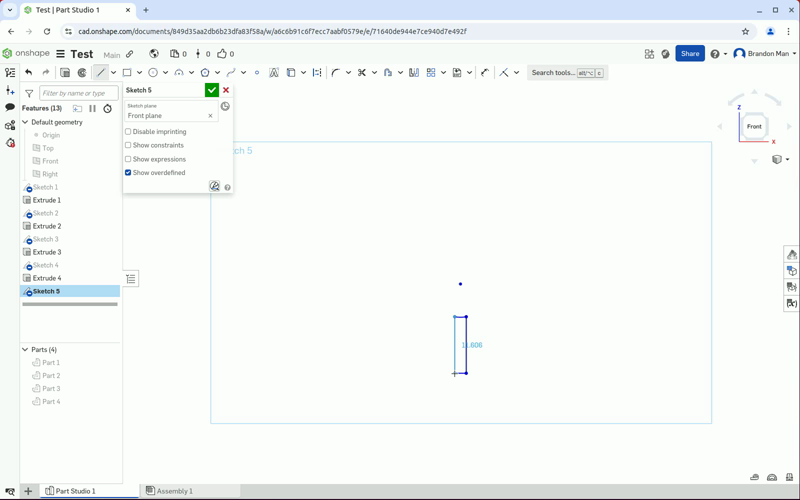
click(454, 373)
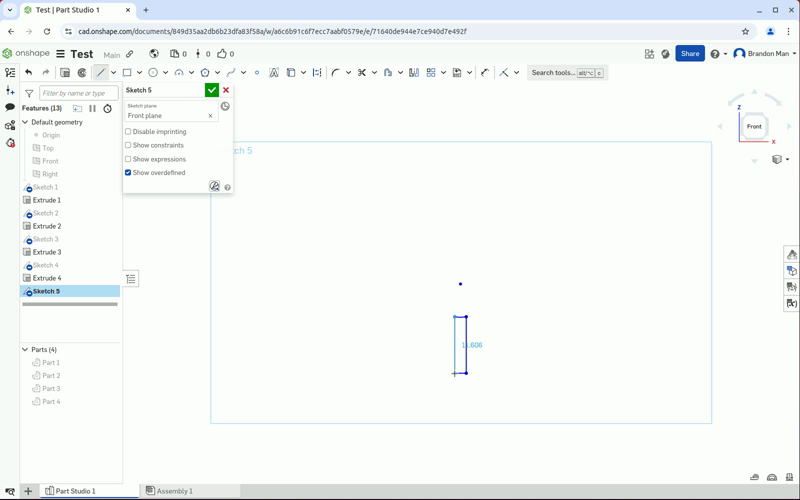
key(esc)
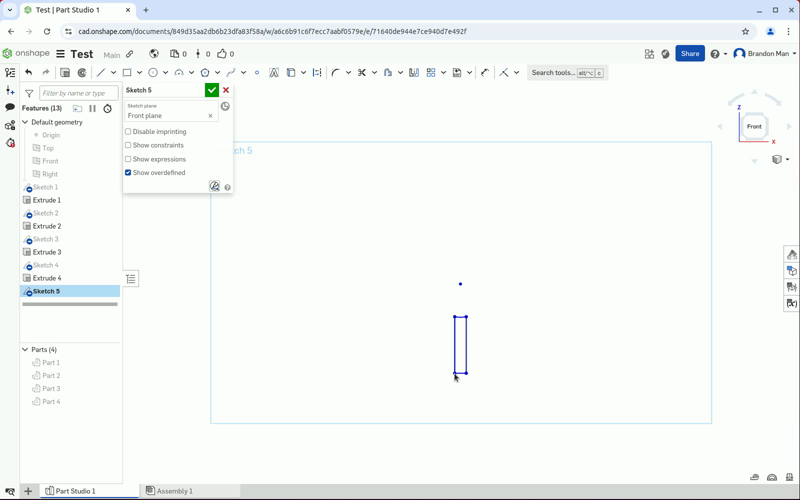
mouse_move(459, 345)
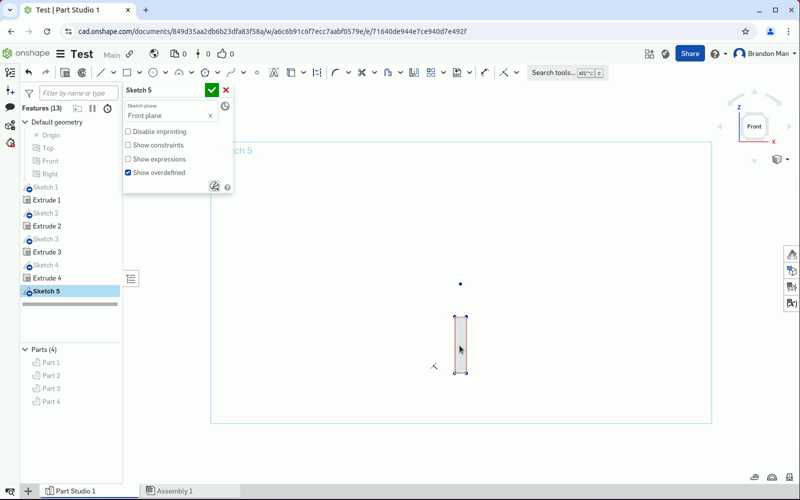
scroll(6)
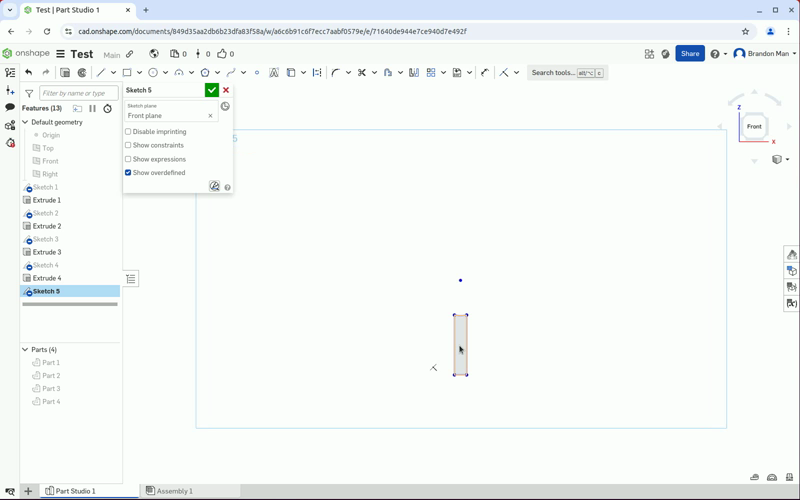
scroll(6)
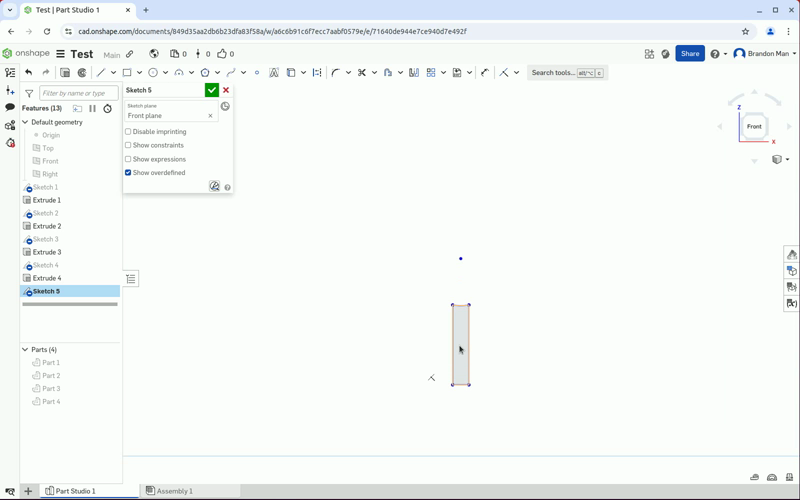
scroll(6)
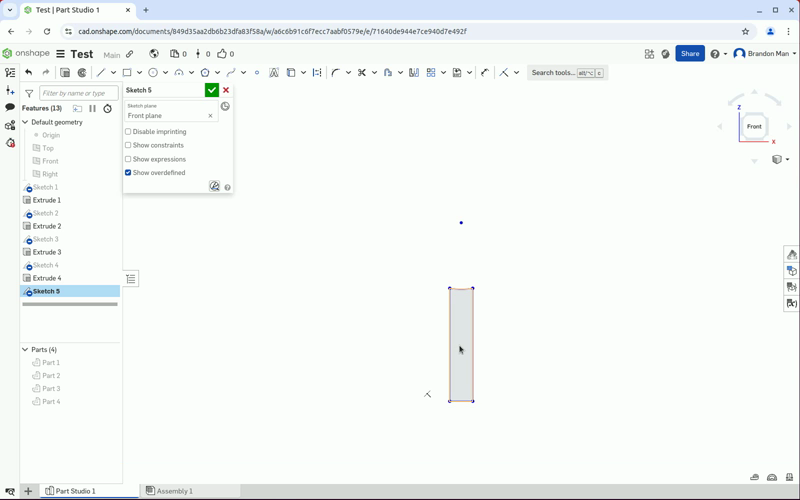
scroll(6)
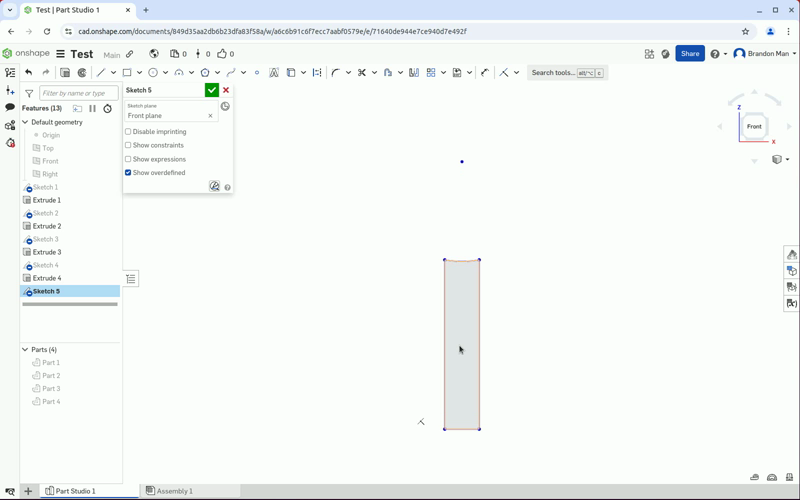
scroll(6)
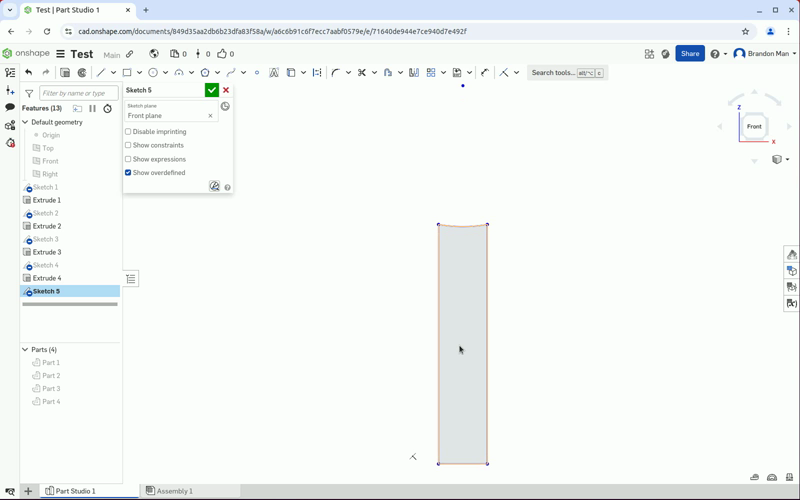
scroll(6)
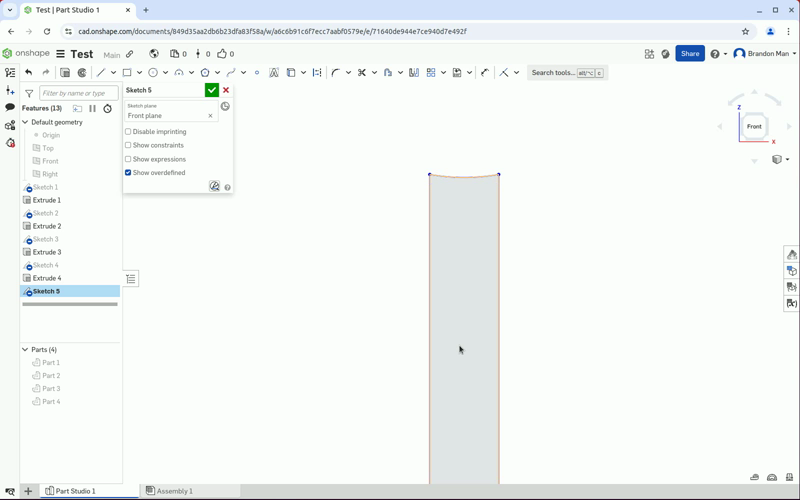
scroll(6)
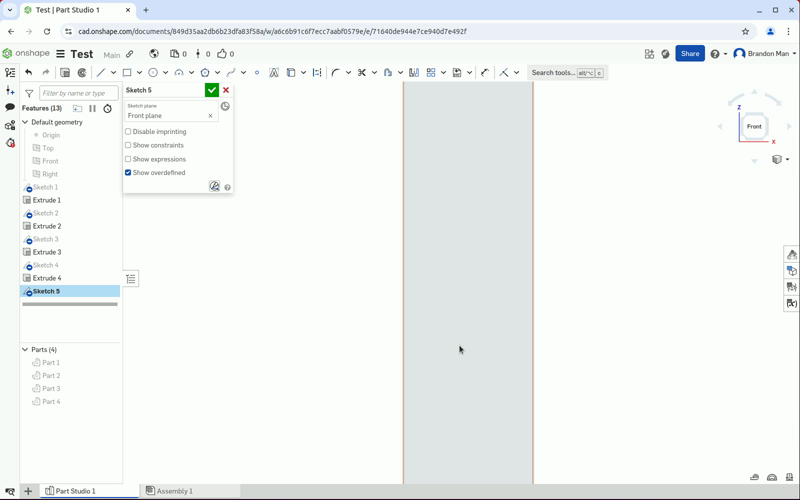
click(459, 345)
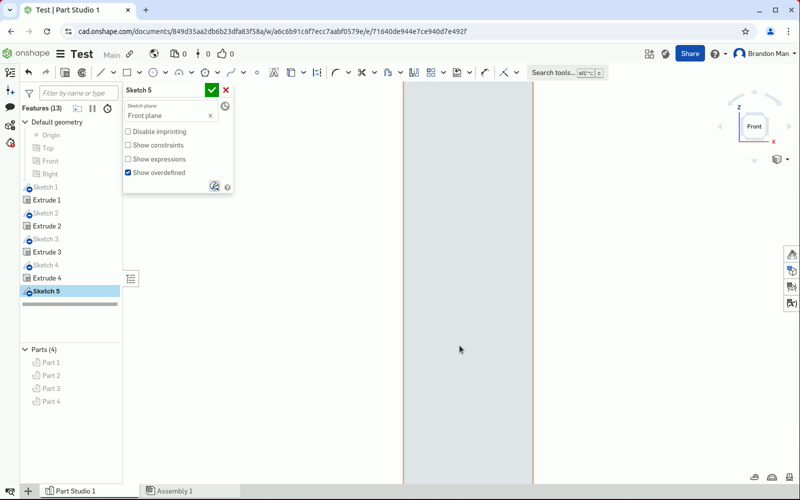
scroll(-6)
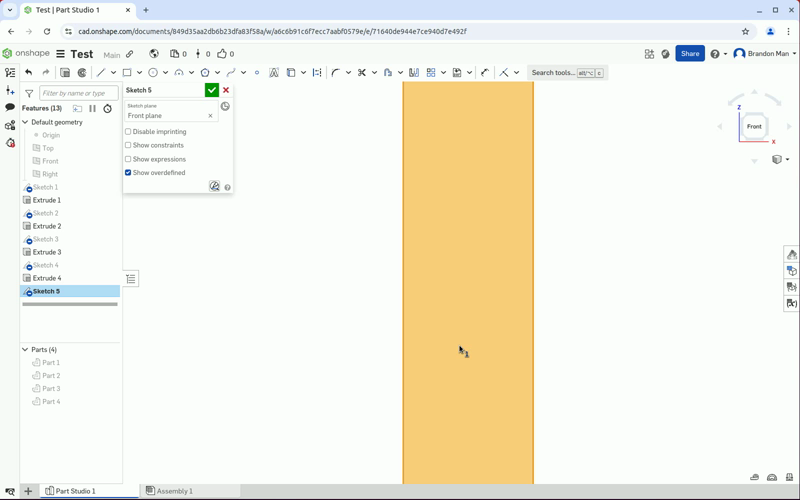
scroll(-6)
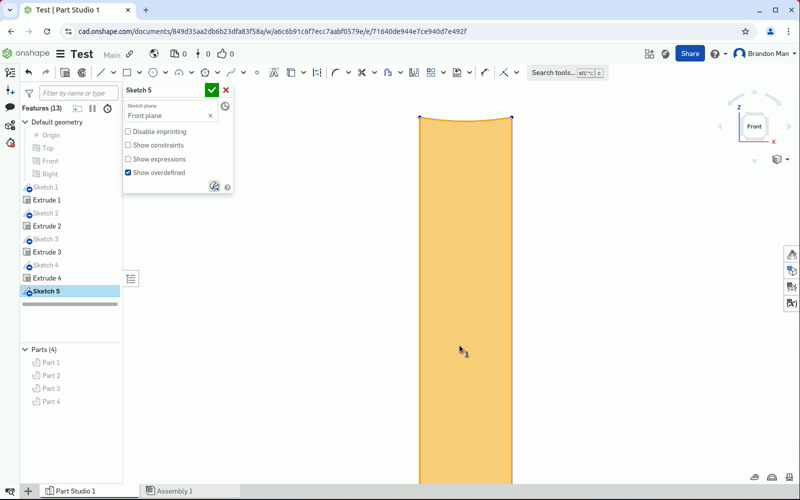
scroll(-6)
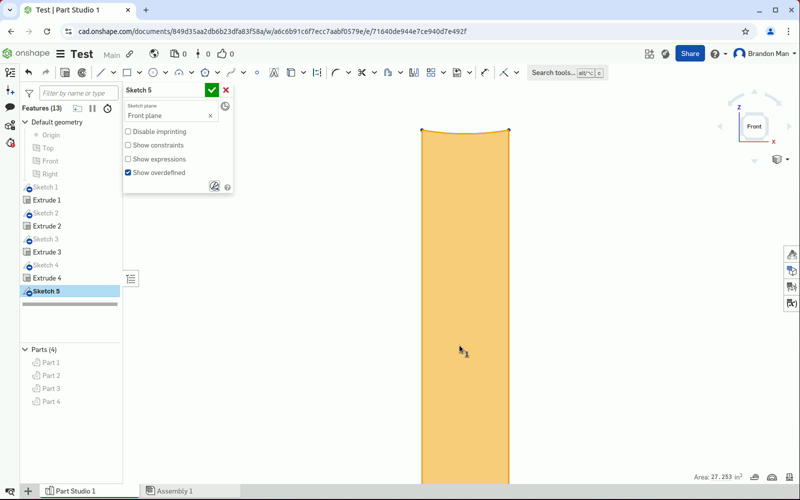
scroll(-6)
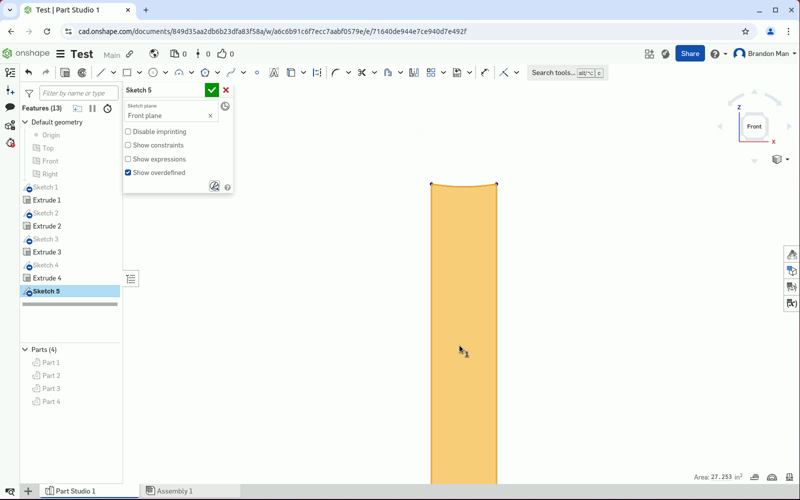
scroll(-6)
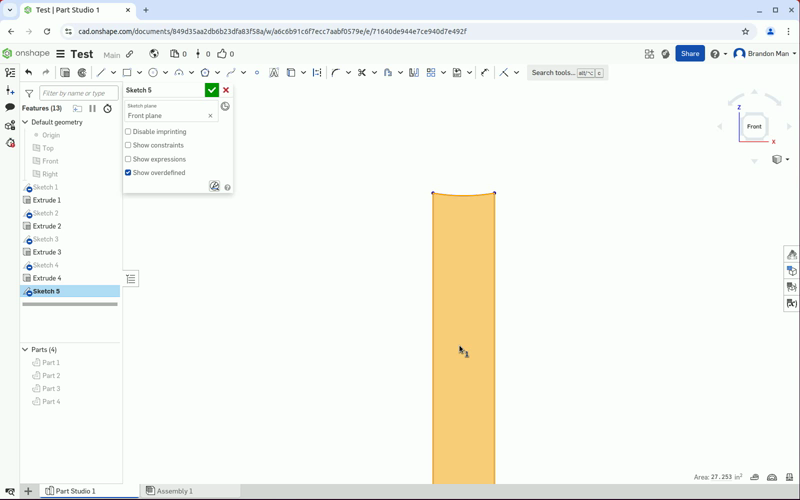
scroll(-6)
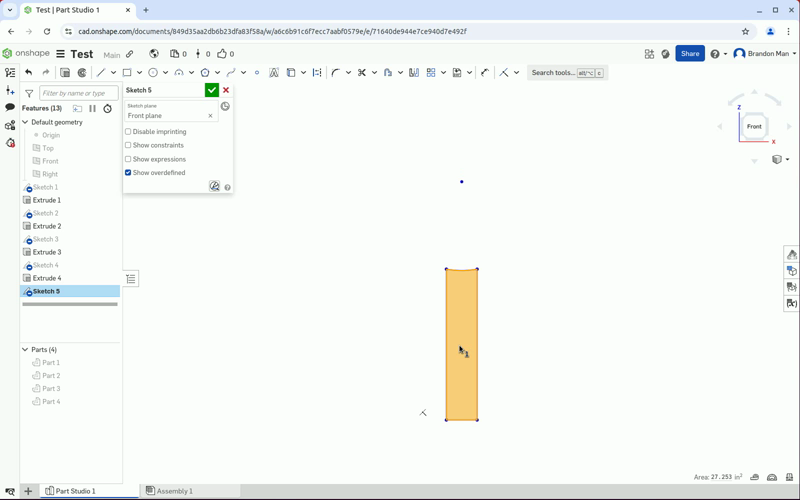
scroll(-6)
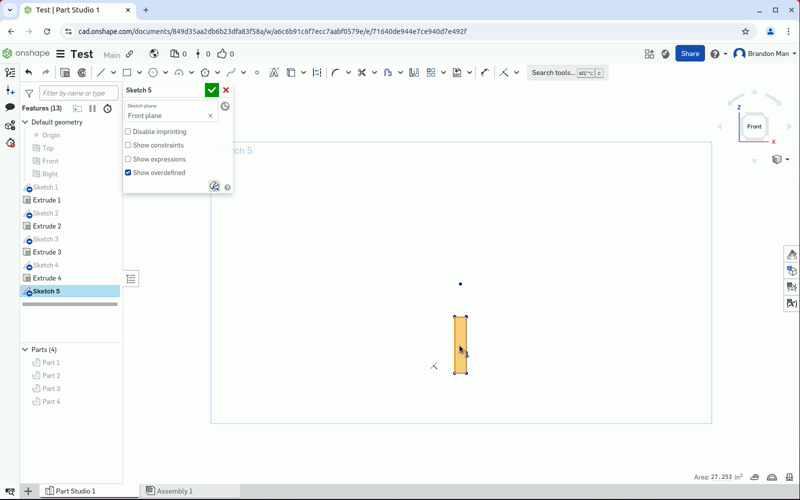
mouse_move(73, 352)
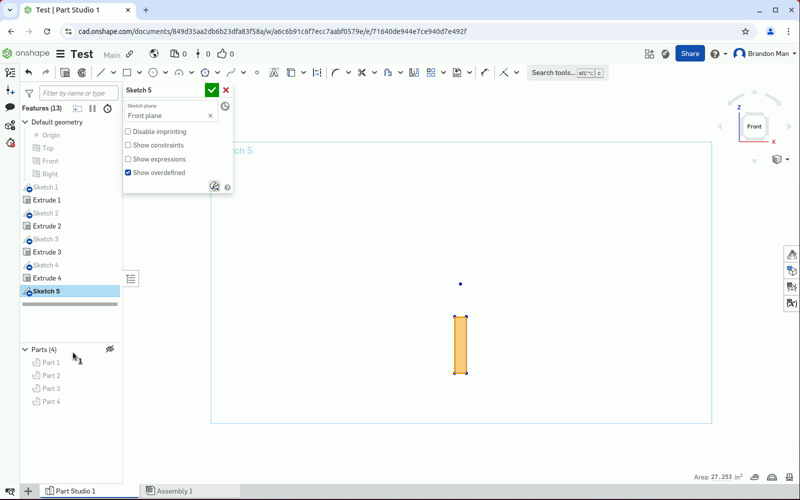
key(shift+y)
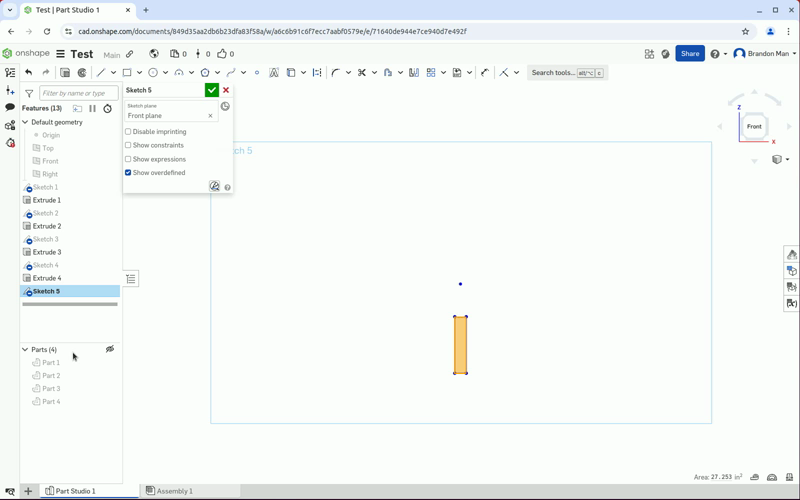
key(shift+e)
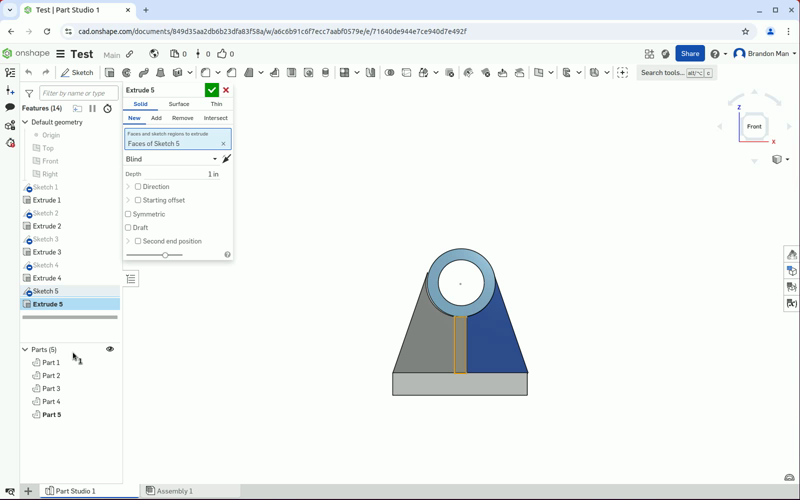
mouse_move(143, 106)
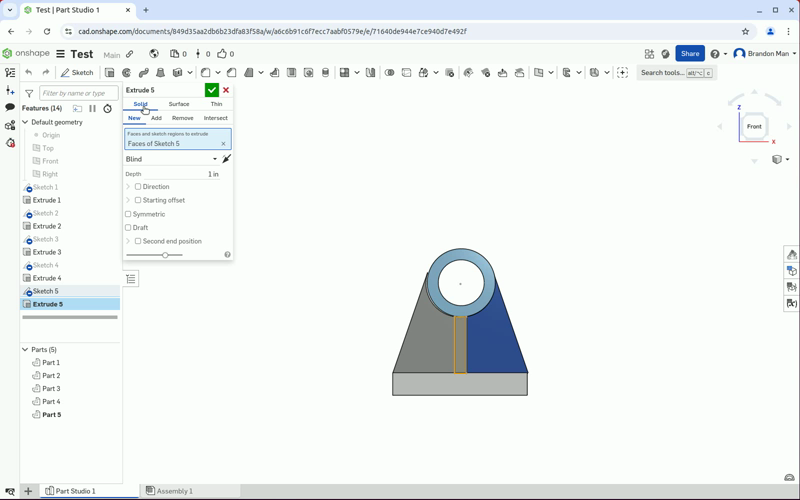
click(143, 106)
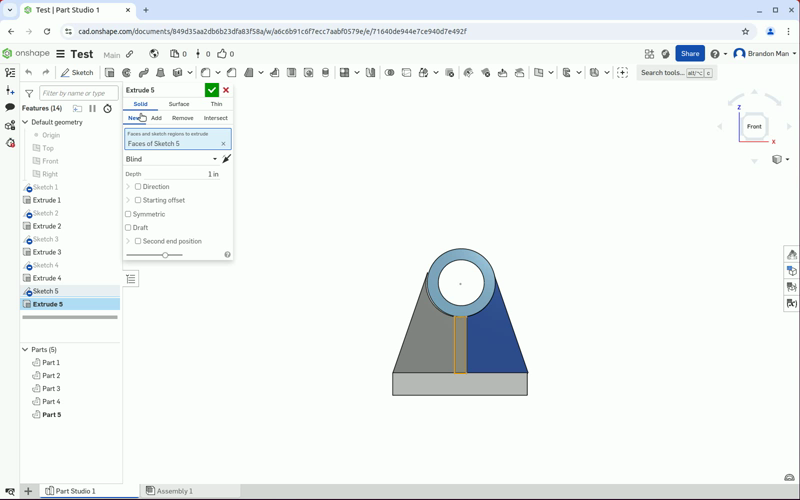
mouse_move(137, 120)
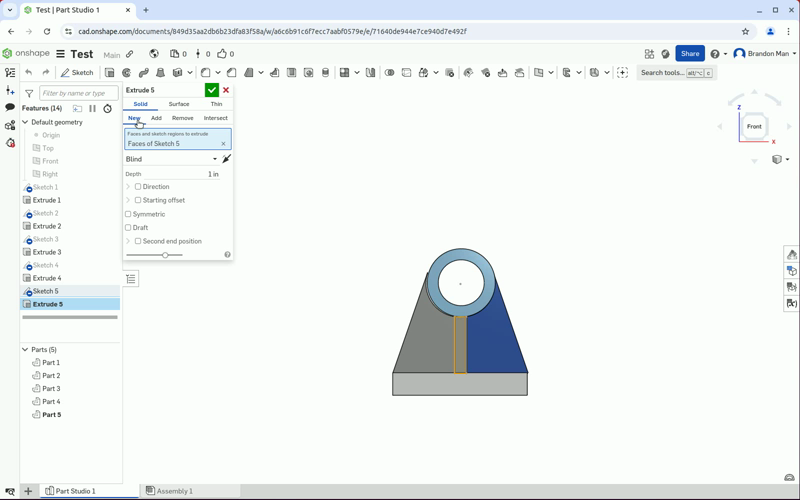
click(137, 120)
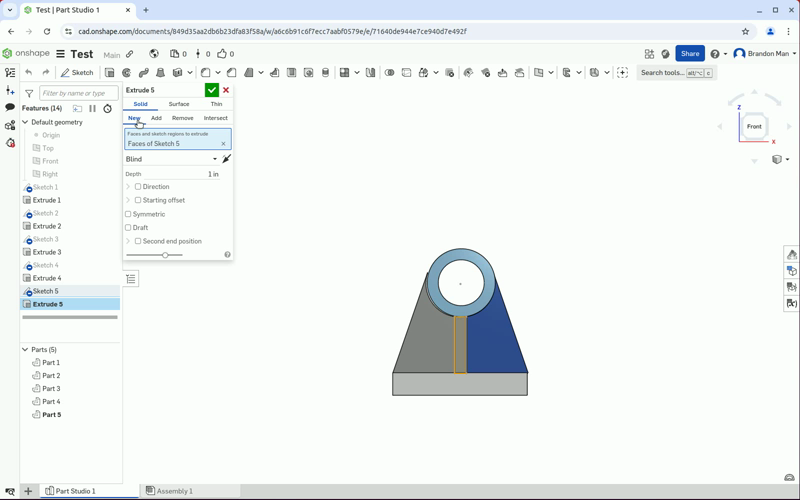
key(tab, 4)
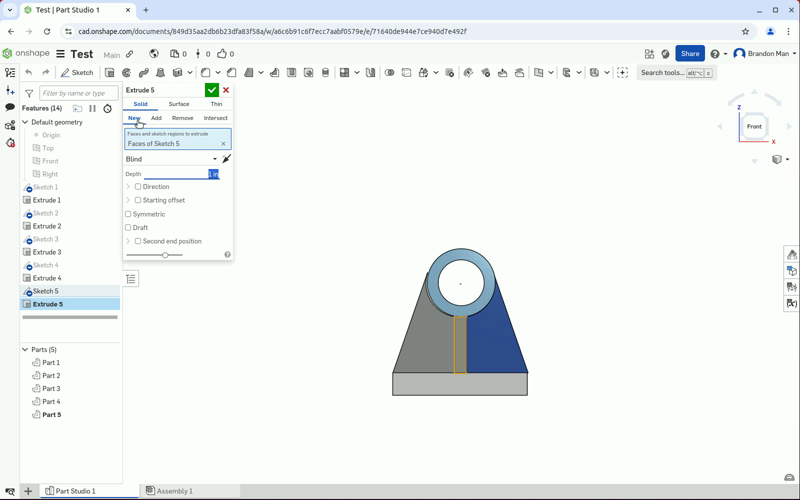
text(9.147)
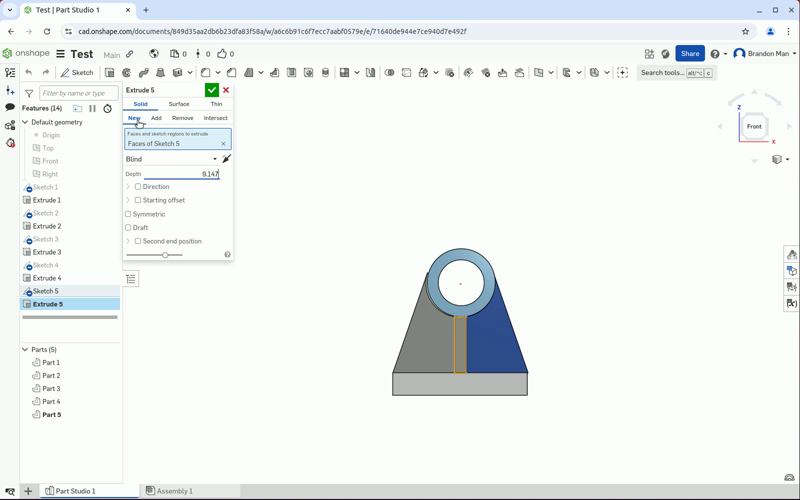
key(enter)
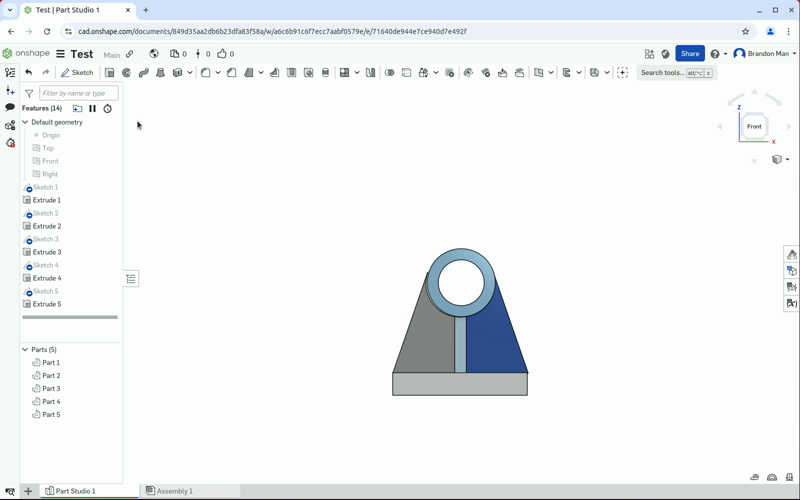
key(shift+h)
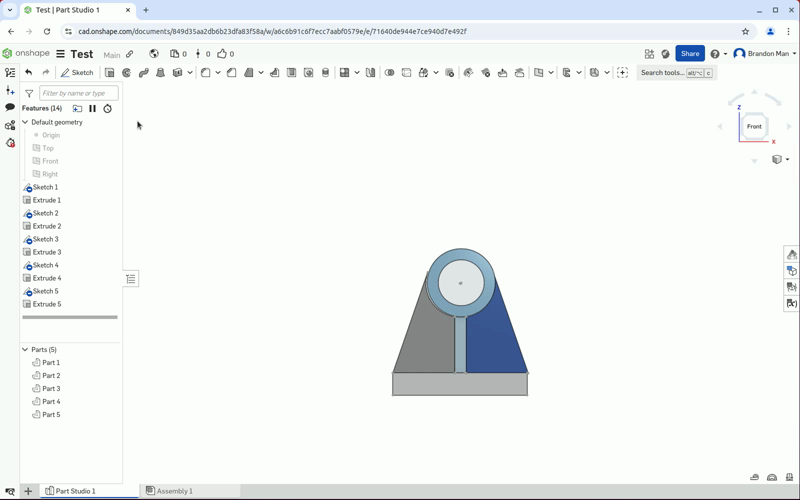
key(shift+h)
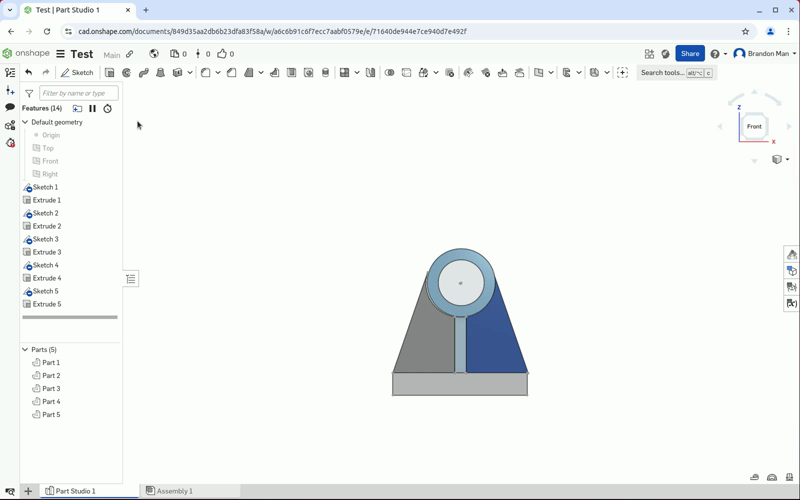
key(shift+7)
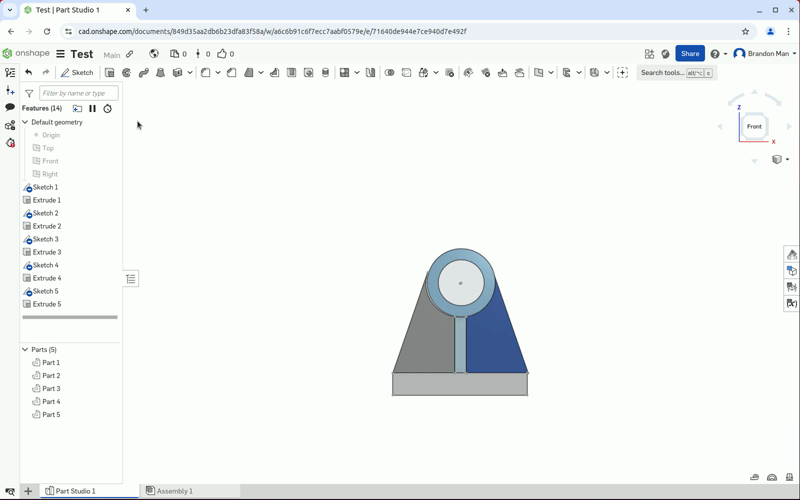
key(left, 2)
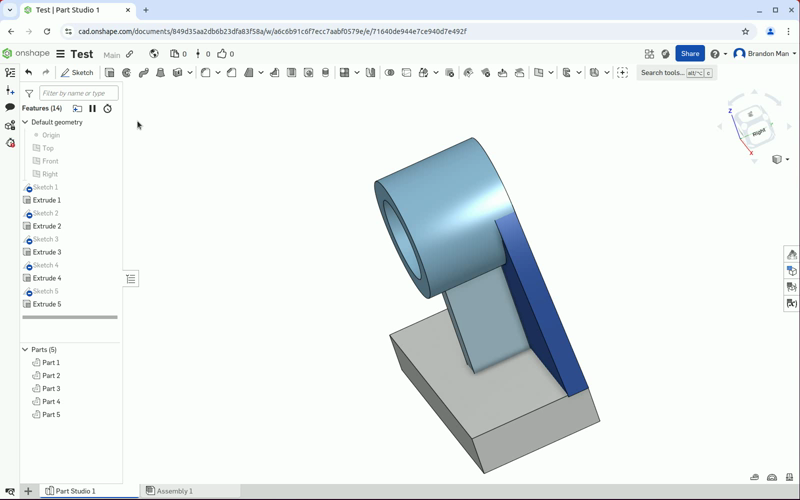
key(down, 2)
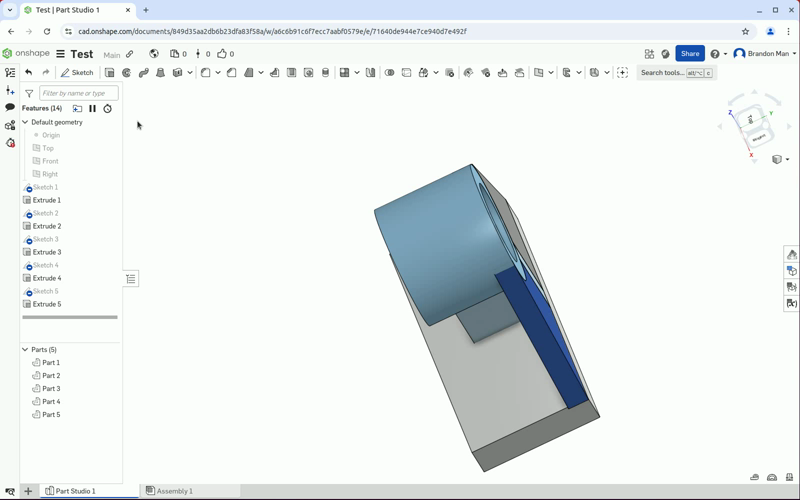
key(up, 2)
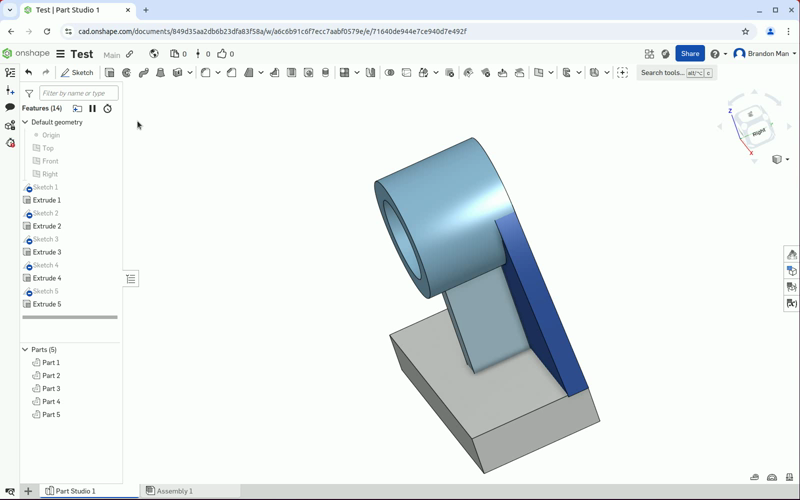
key(right, 2)
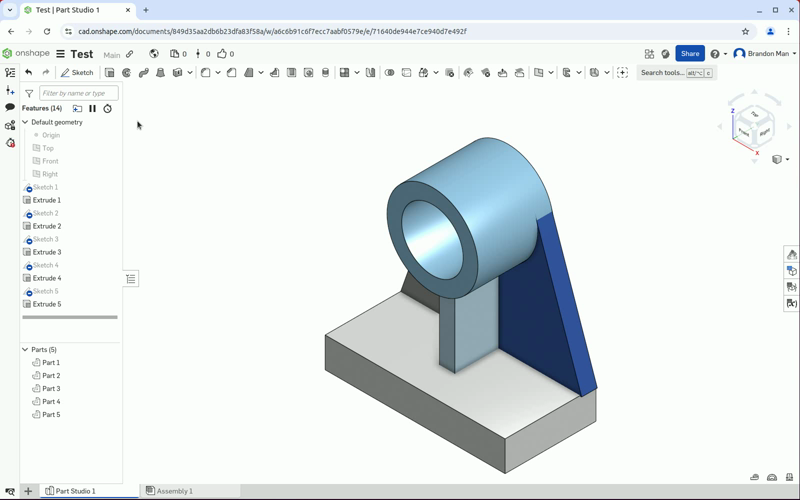
mouse_move(73, 189)
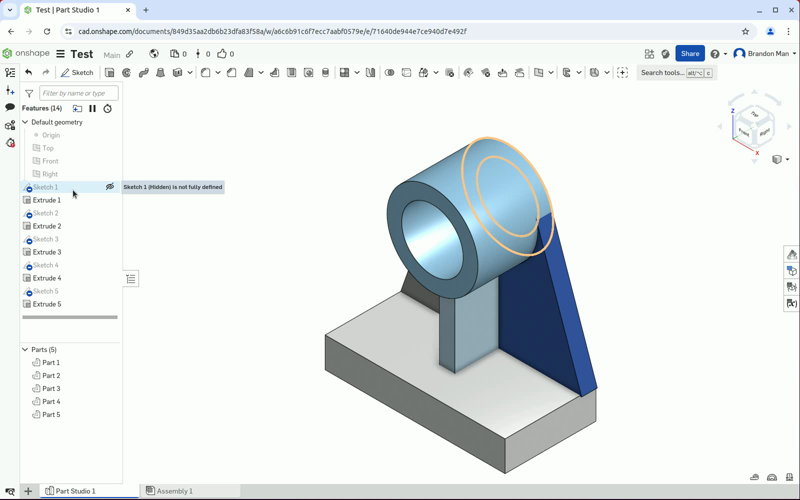
click(73, 189)